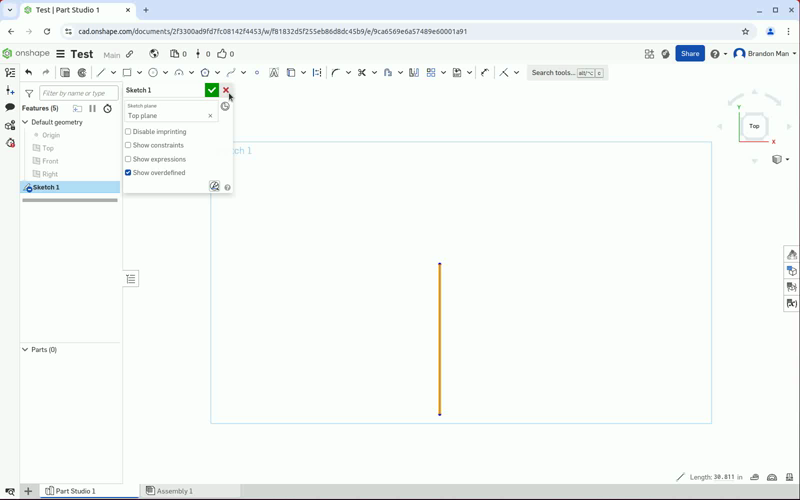
key(shift+h)
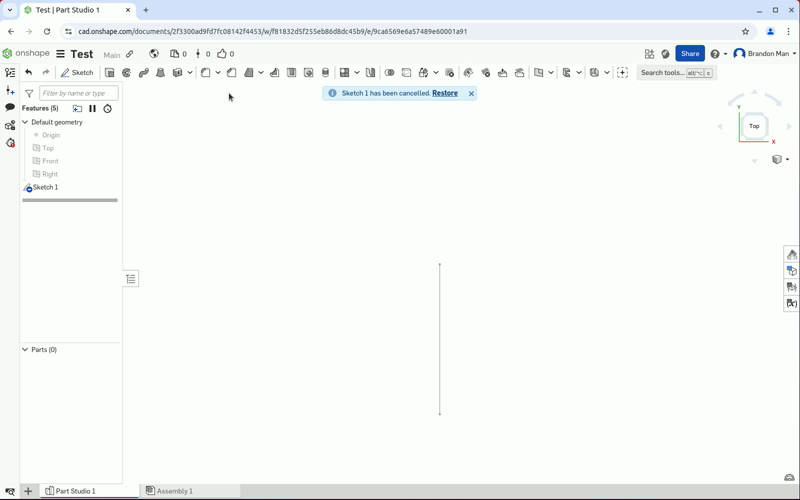
mouse_move(73, 352)
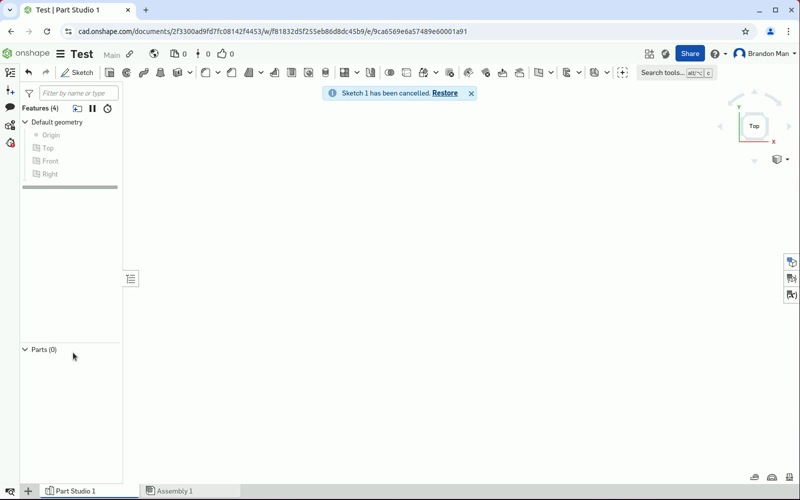
key(y)
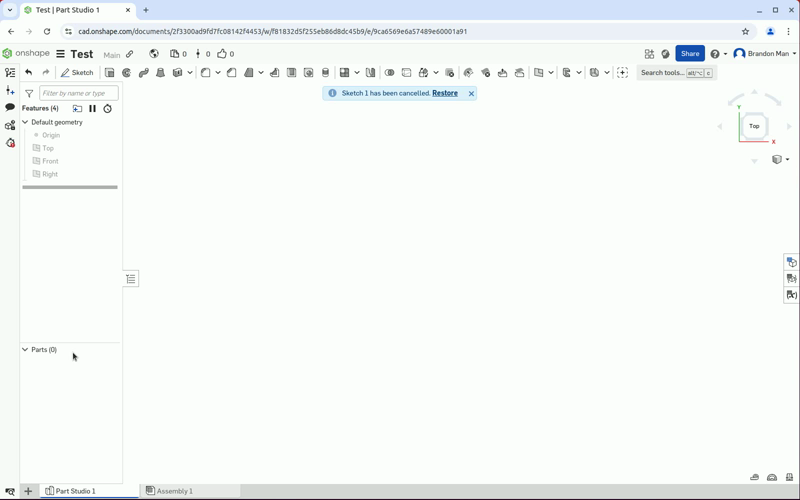
key(shift+p)
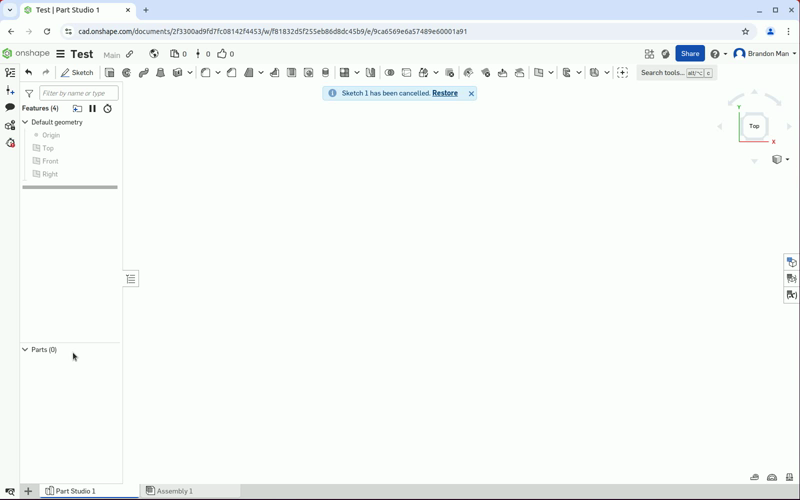
key(space)
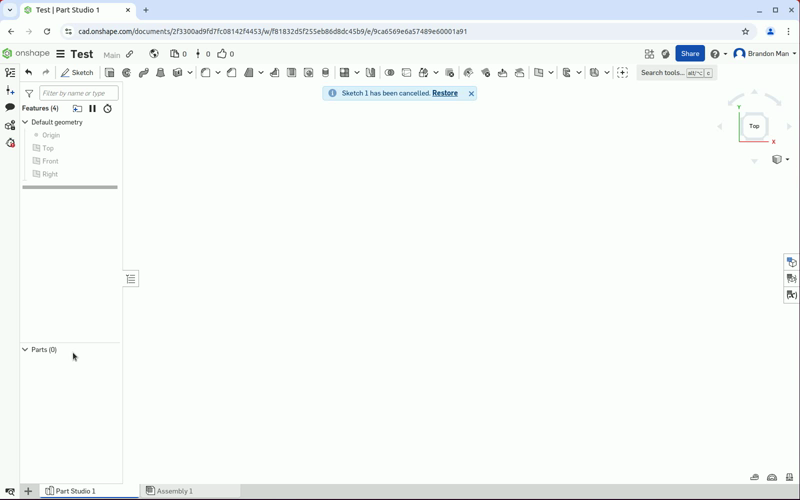
key_down(shift)
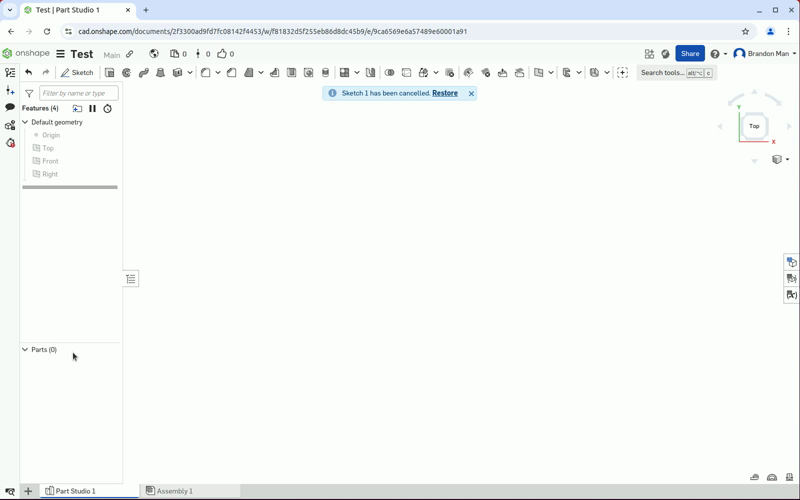
key(up)
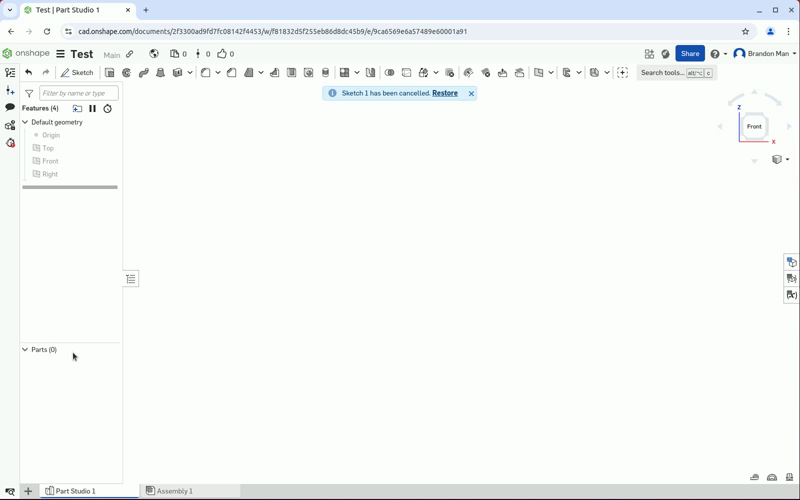
key_up(shift)
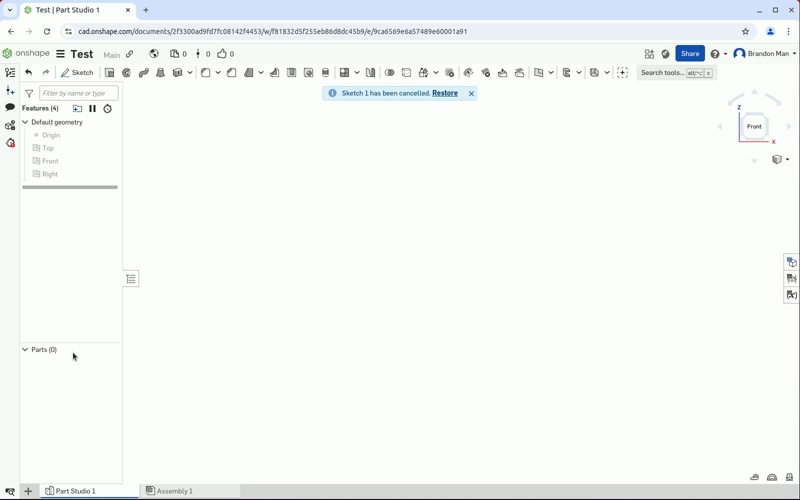
mouse_move(73, 352)
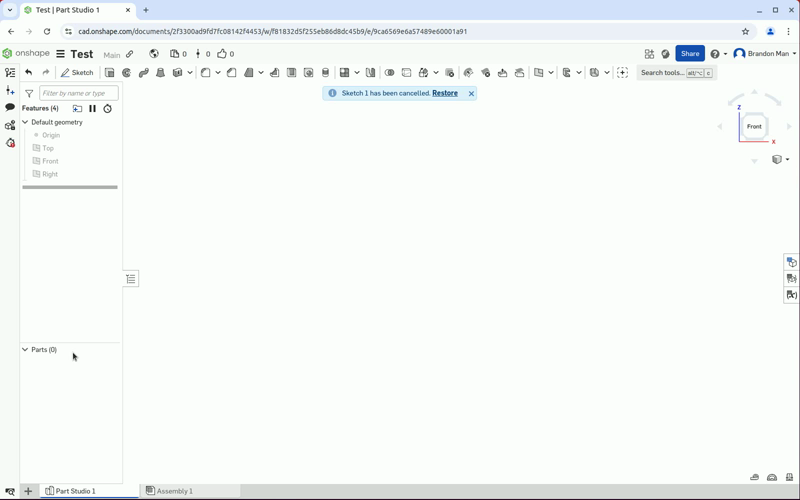
key(shift+y)
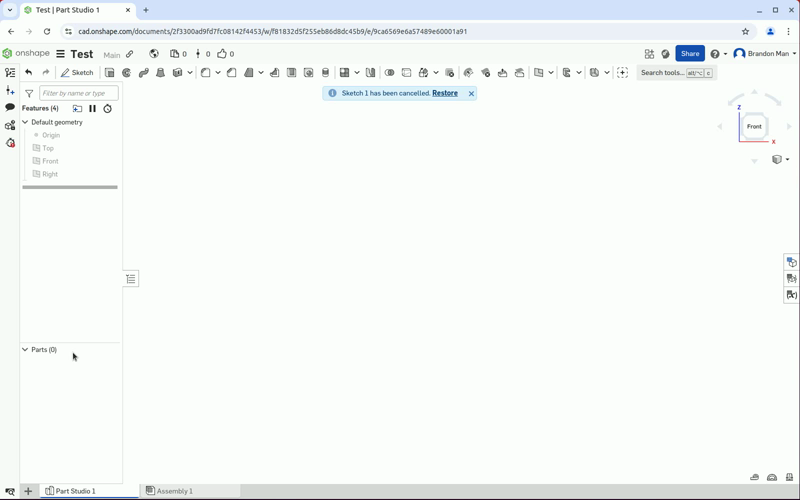
key(shift+s)
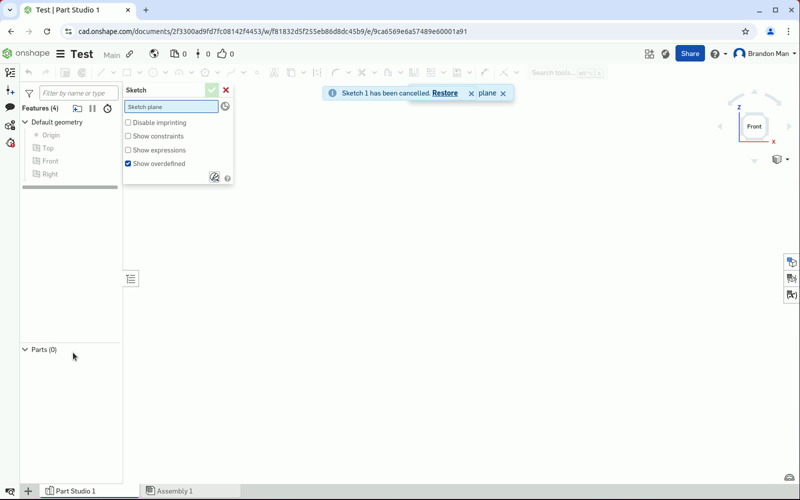
mouse_move(73, 163)
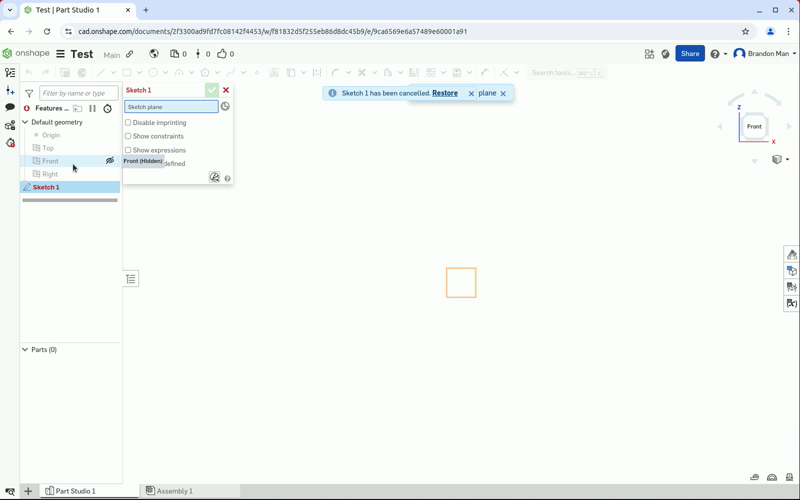
click(73, 163)
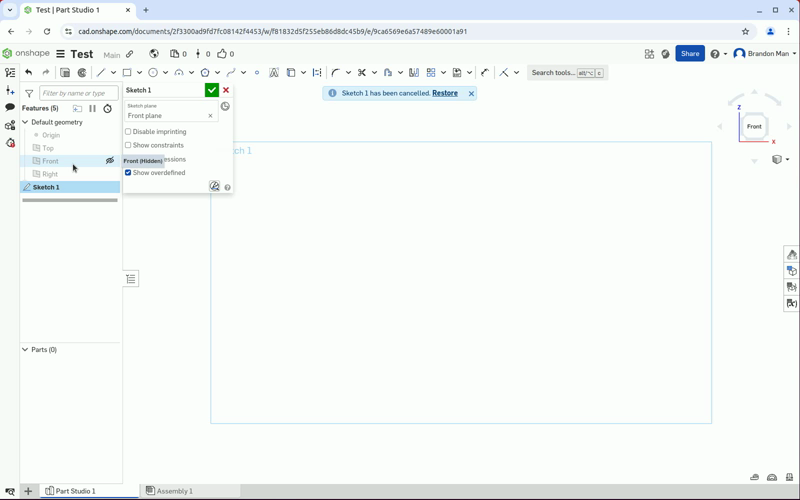
mouse_move(73, 352)
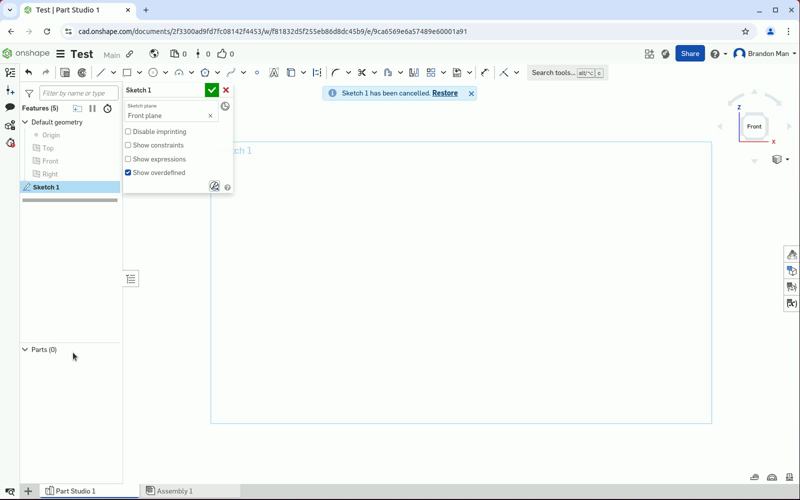
key(y)
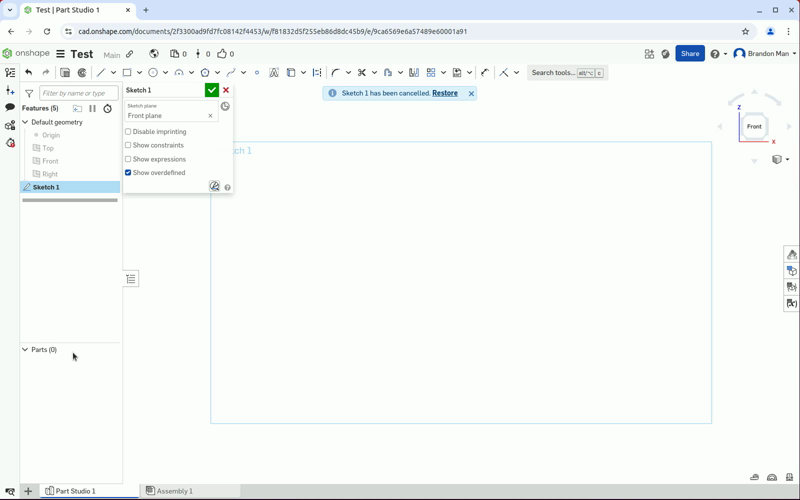
key(l)
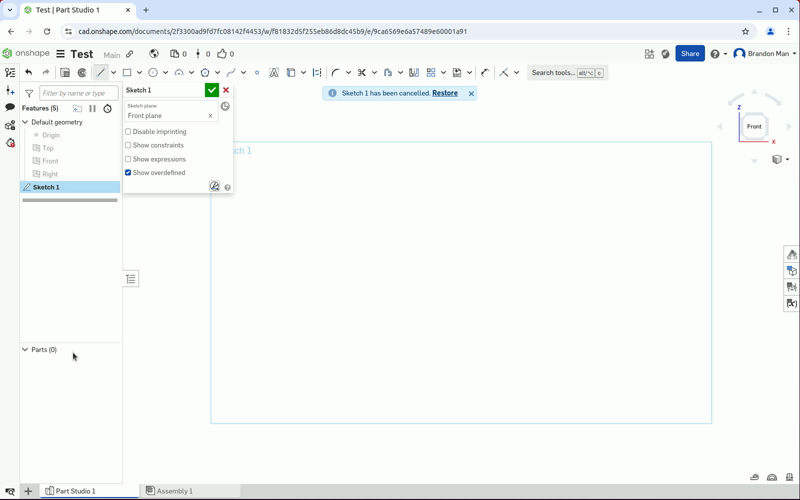
key_down(shift)
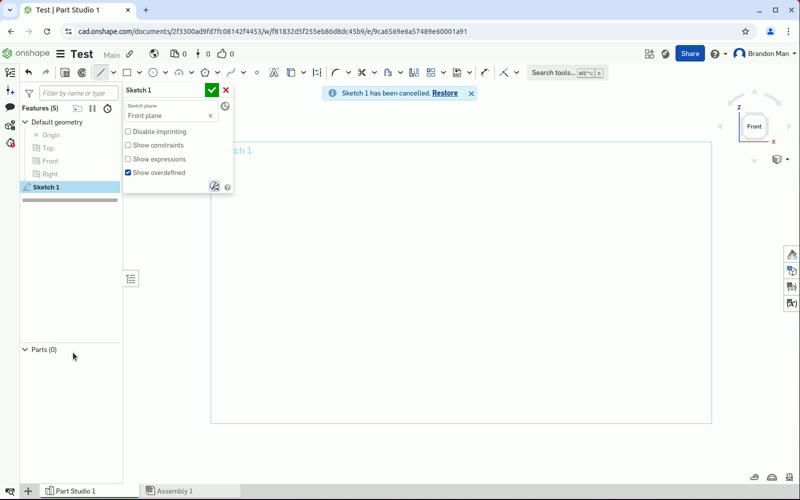
mouse_move(348, 307)
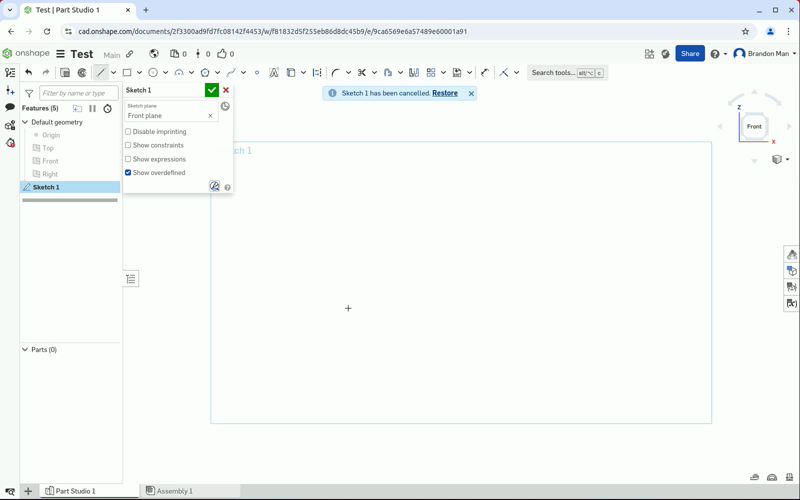
click(348, 307)
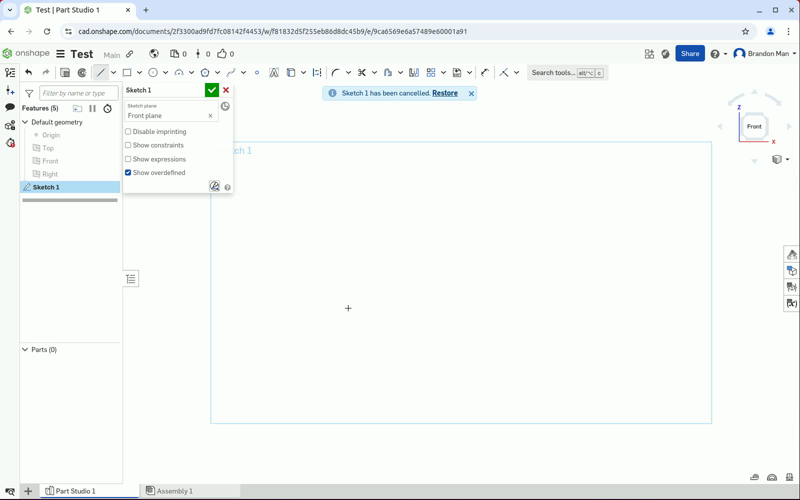
key_up(shift)
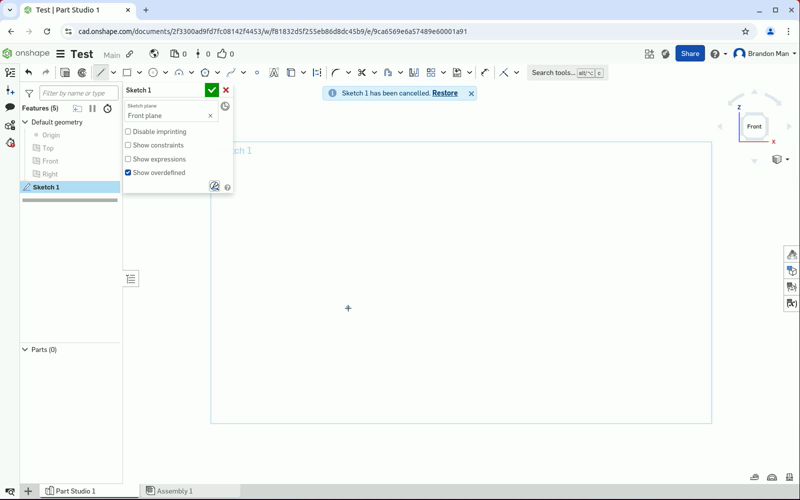
key_down(shift)
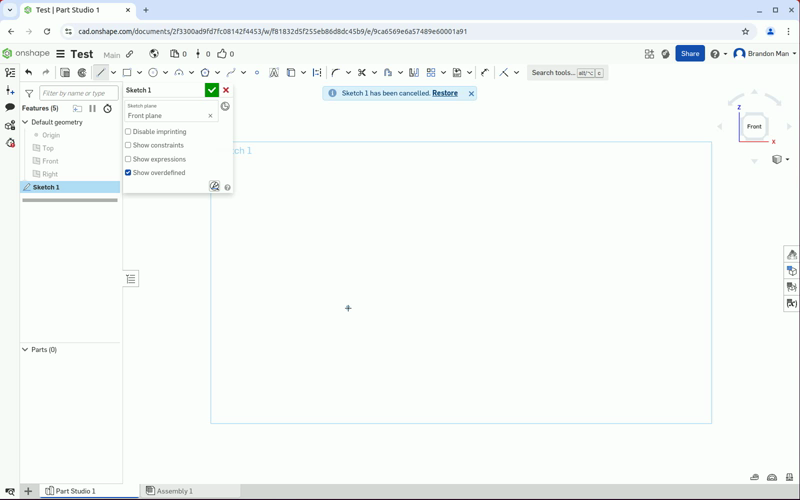
mouse_move(572, 307)
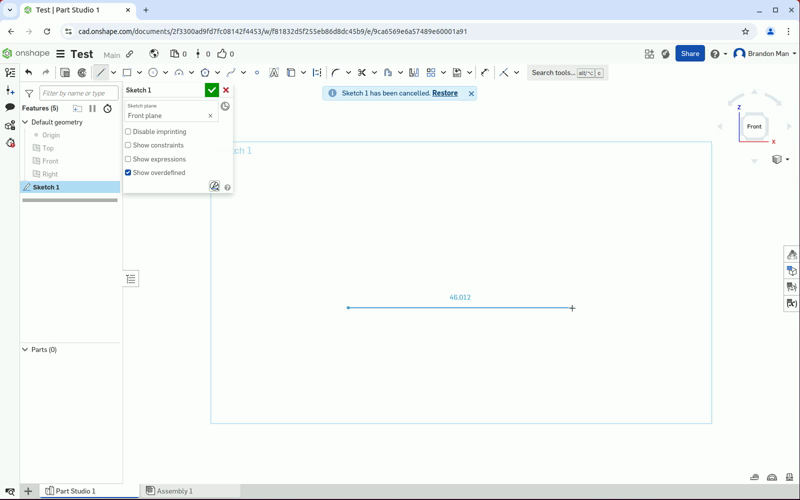
click(572, 307)
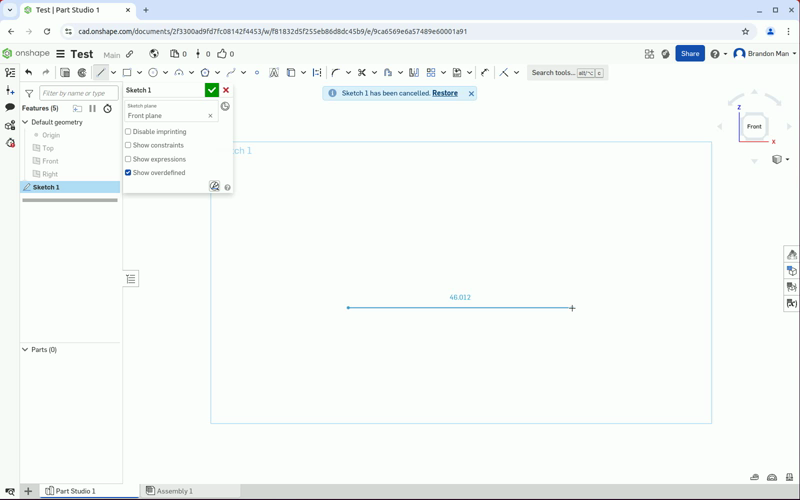
key_up(shift)
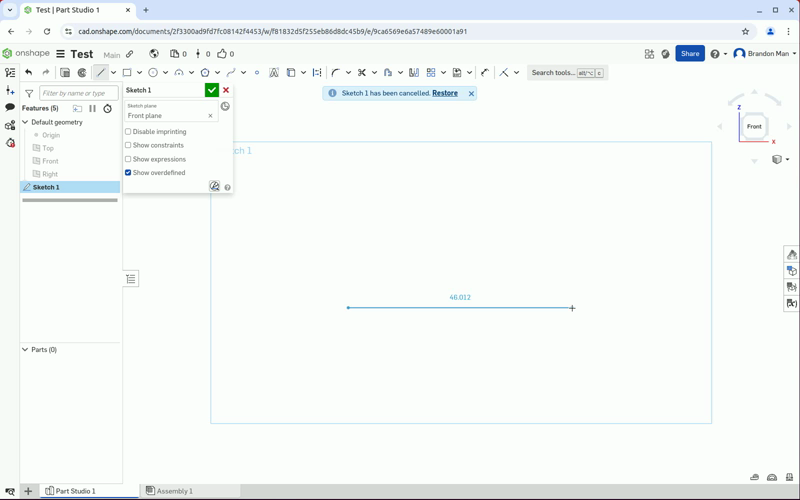
key_down(shift)
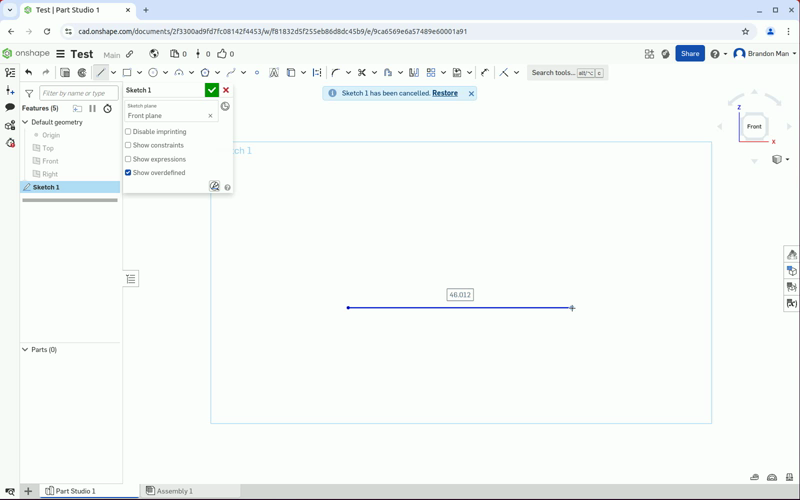
mouse_move(589, 307)
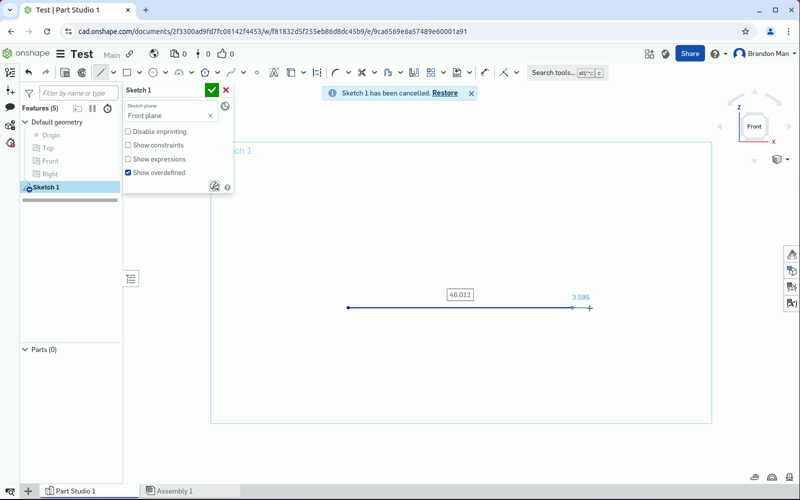
mouse_move(572, 260)
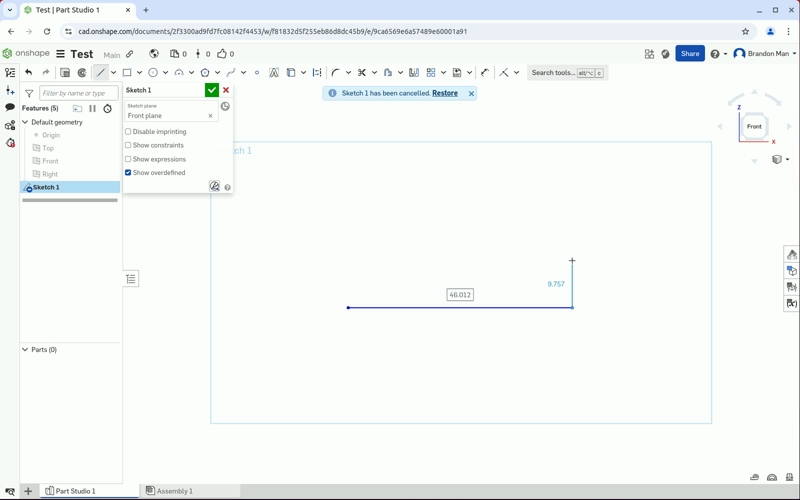
click(572, 260)
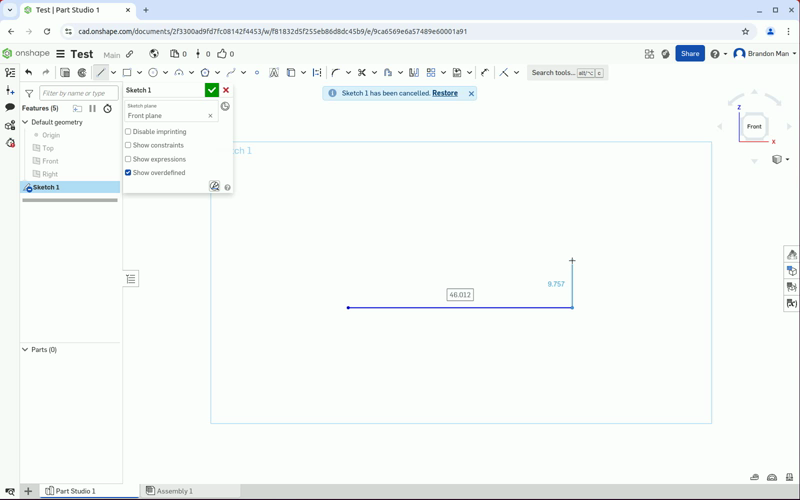
key_up(shift)
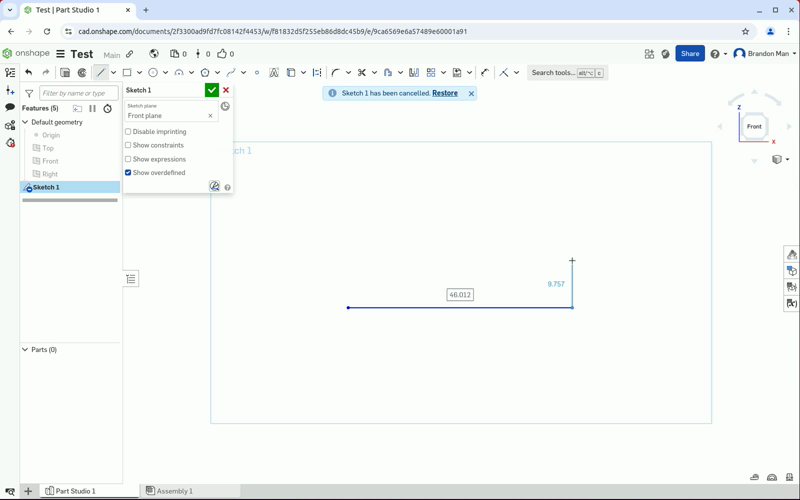
key_down(shift)
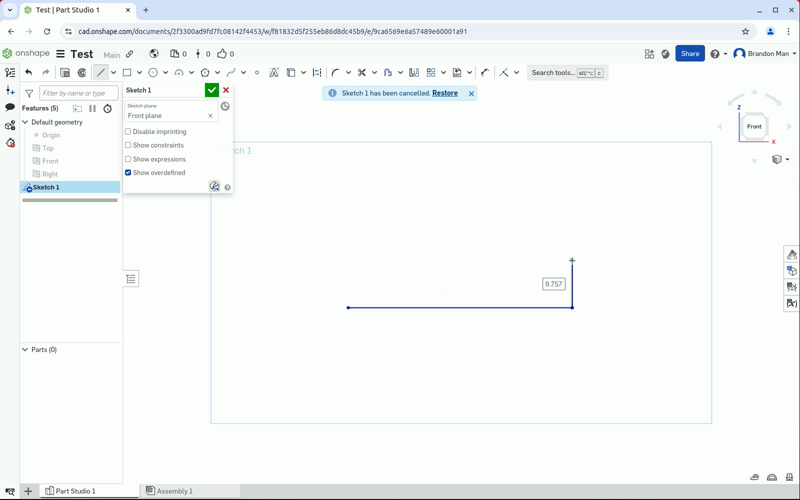
mouse_move(348, 260)
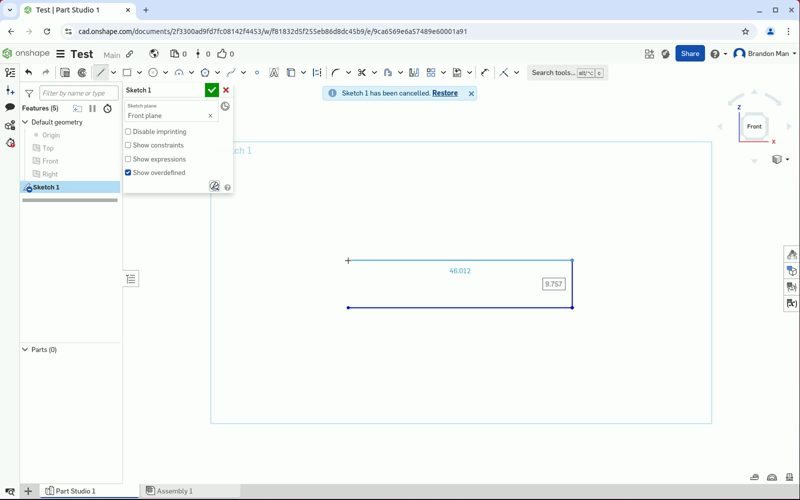
click(348, 260)
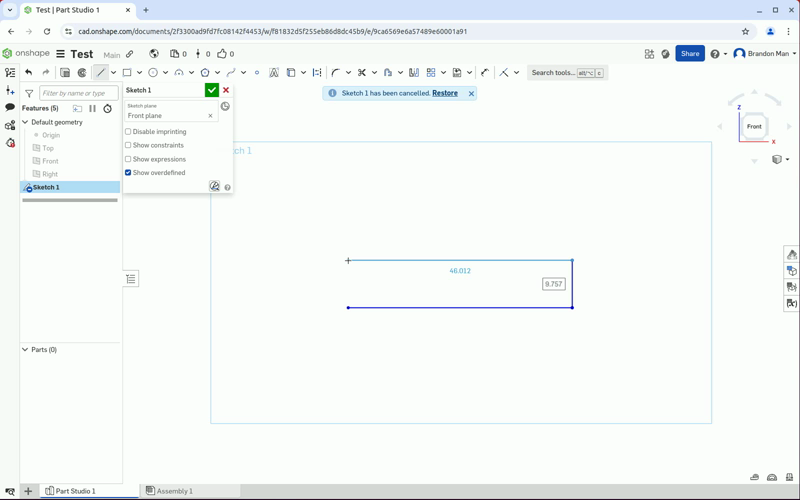
key_up(shift)
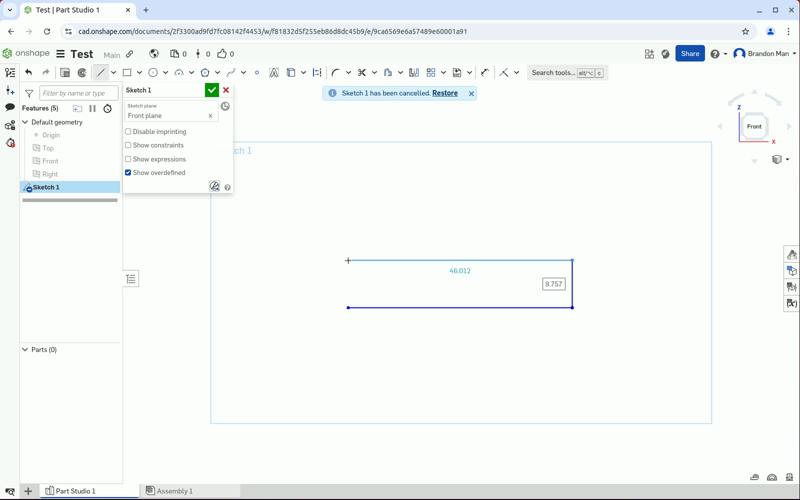
mouse_move(378, 260)
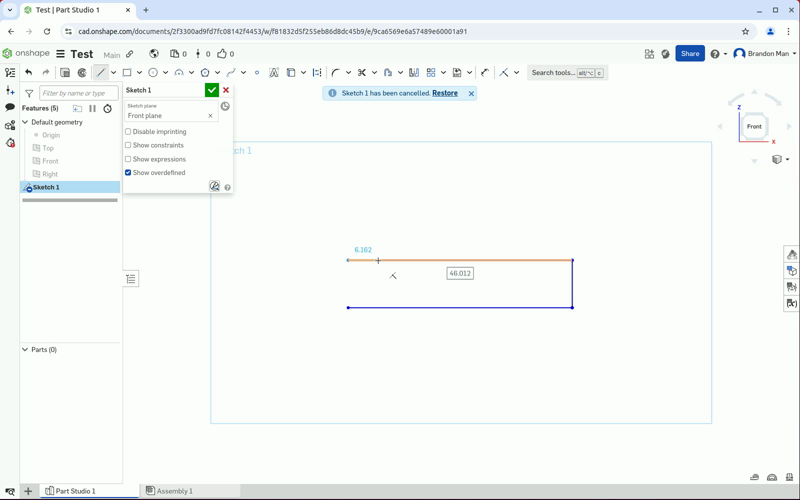
key_down(shift)
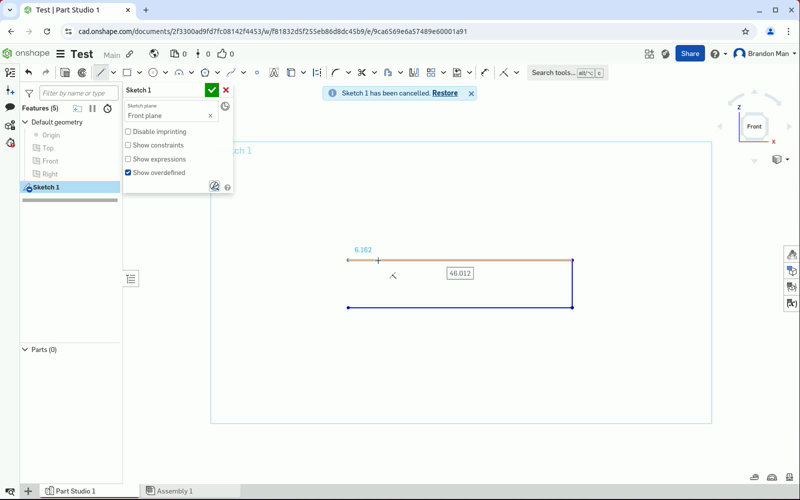
mouse_move(348, 307)
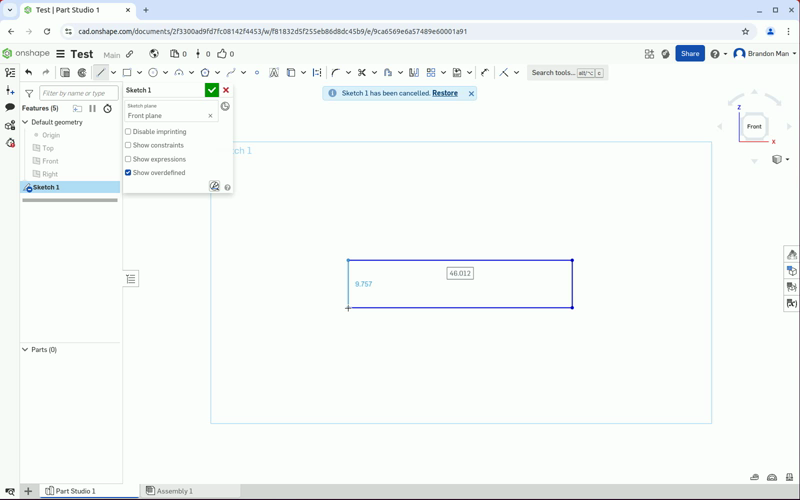
key_up(shift)
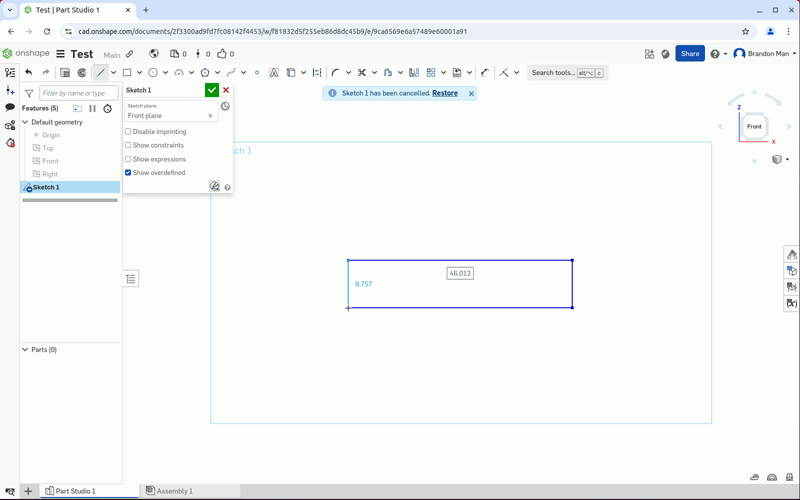
click(348, 307)
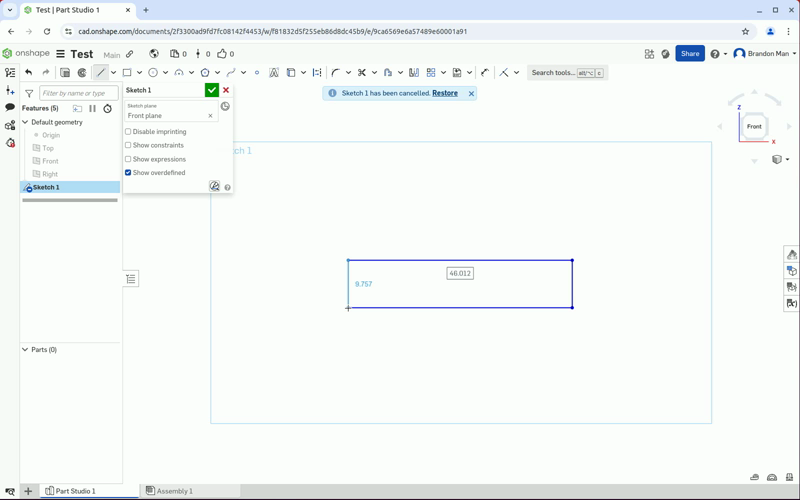
key(esc)
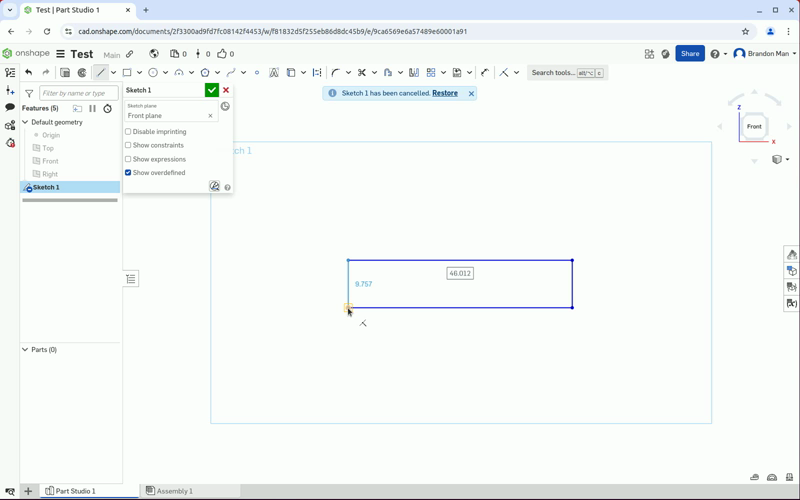
mouse_move(454, 298)
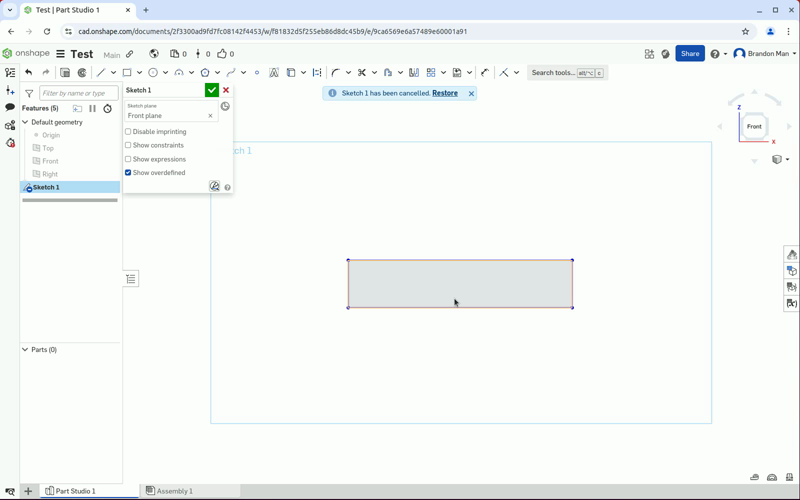
click(454, 298)
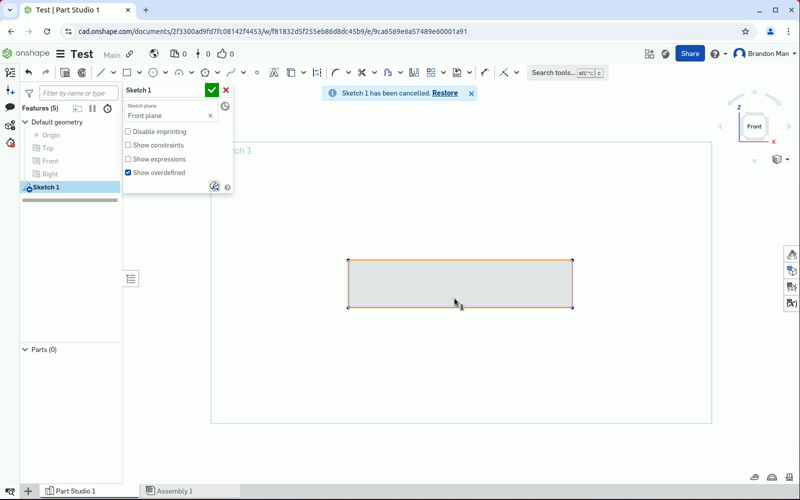
mouse_move(73, 352)
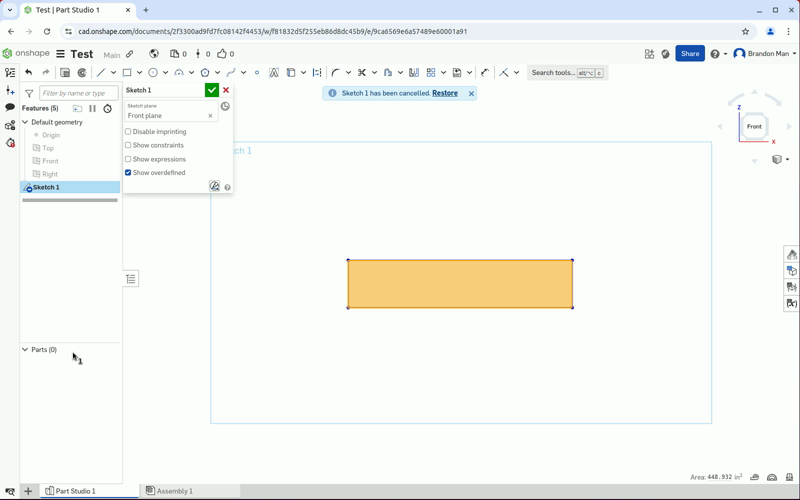
key(shift+y)
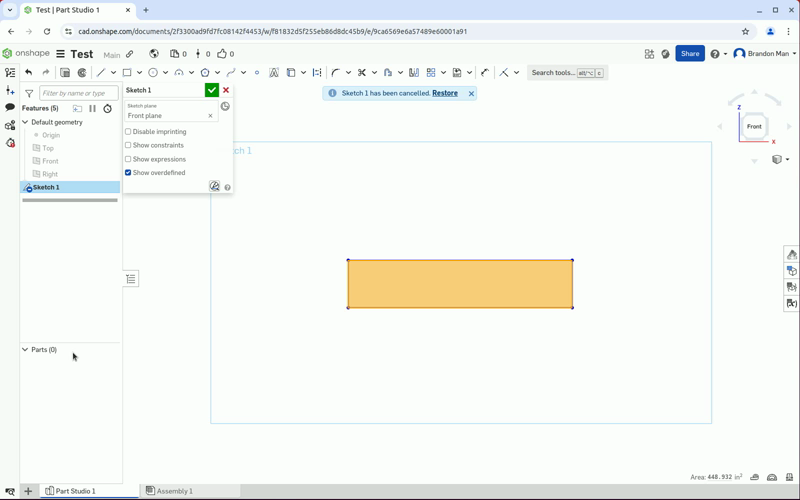
key(shift+e)
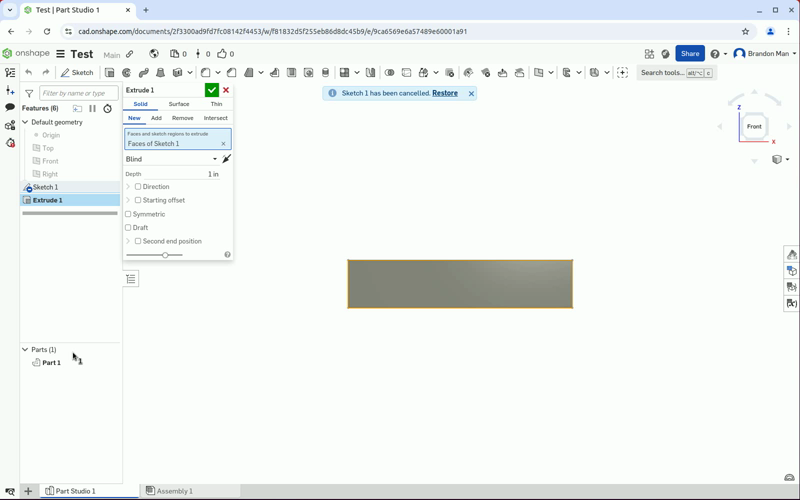
mouse_move(143, 106)
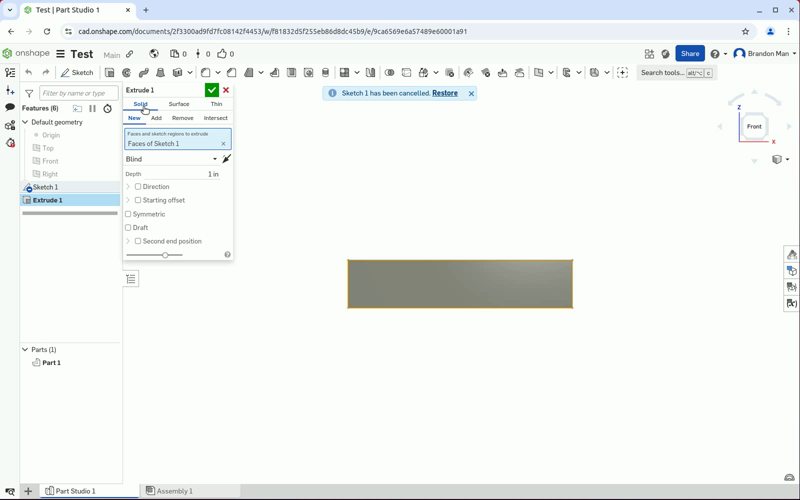
click(143, 106)
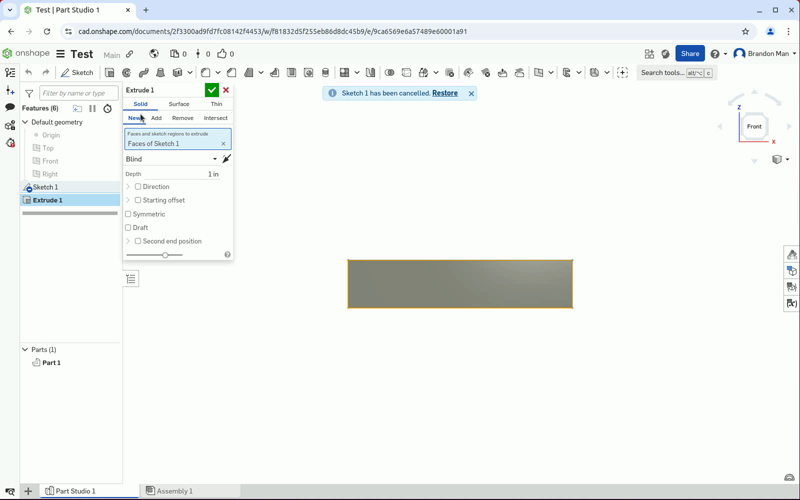
mouse_move(137, 120)
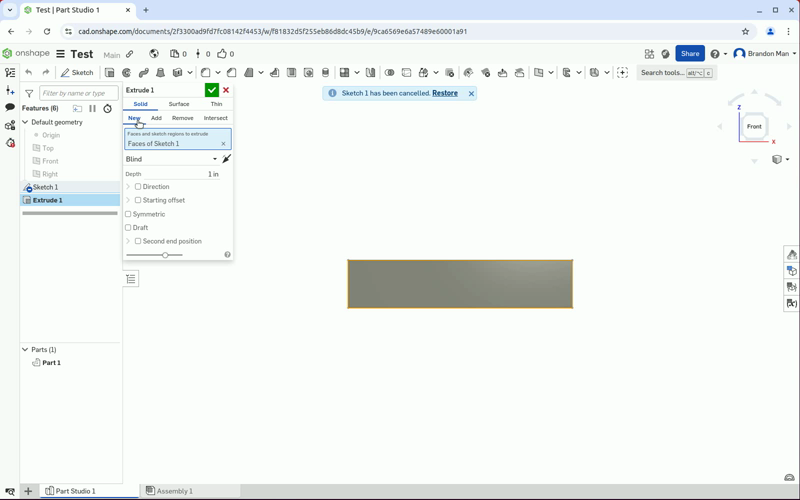
click(137, 120)
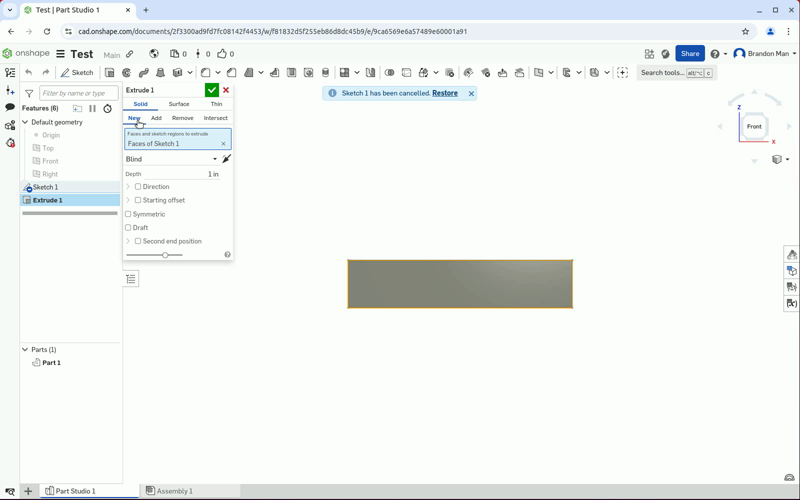
key(tab, 4)
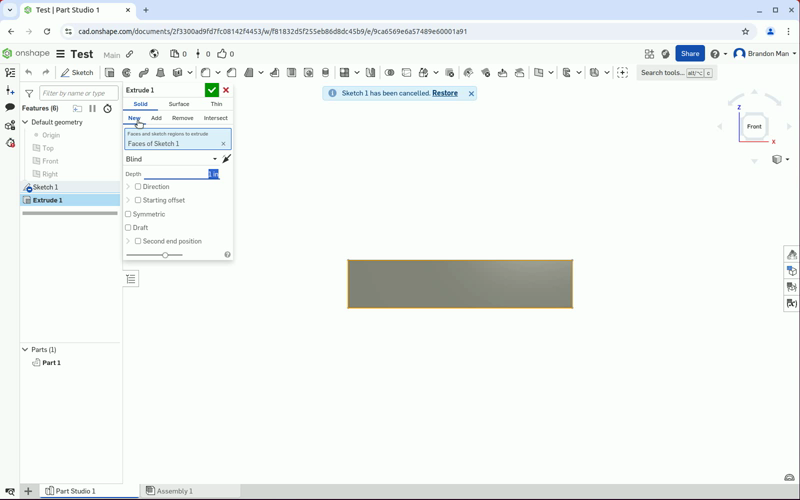
text(-0.241)
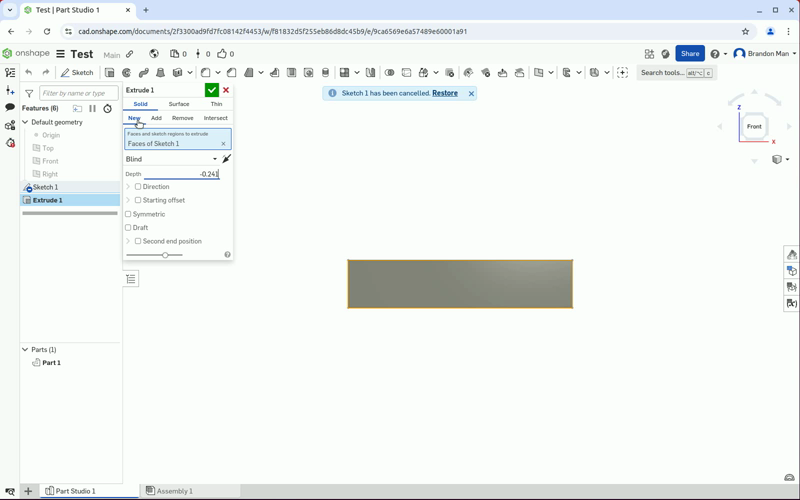
key(enter)
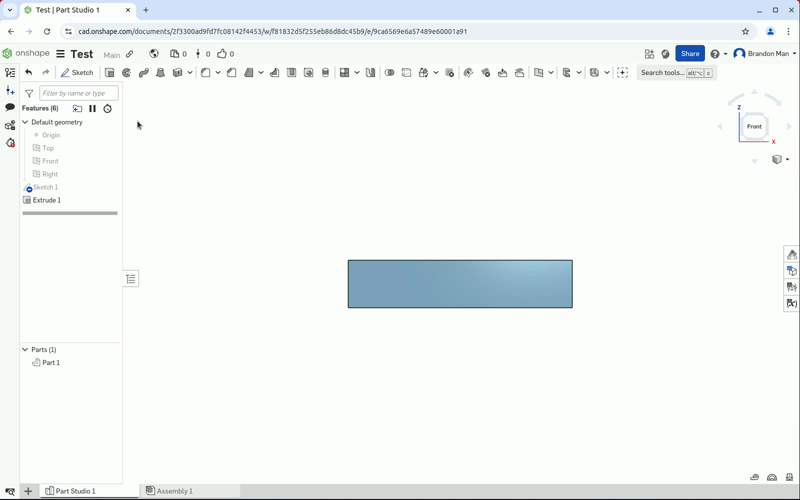
key(shift+h)
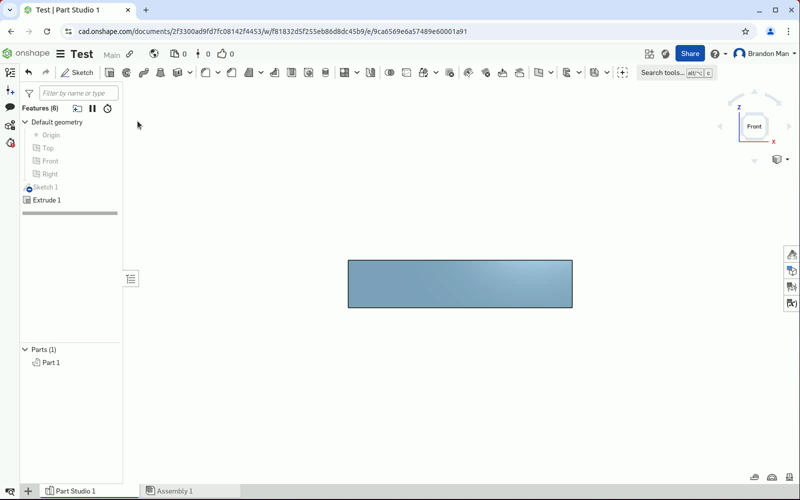
key(shift+h)
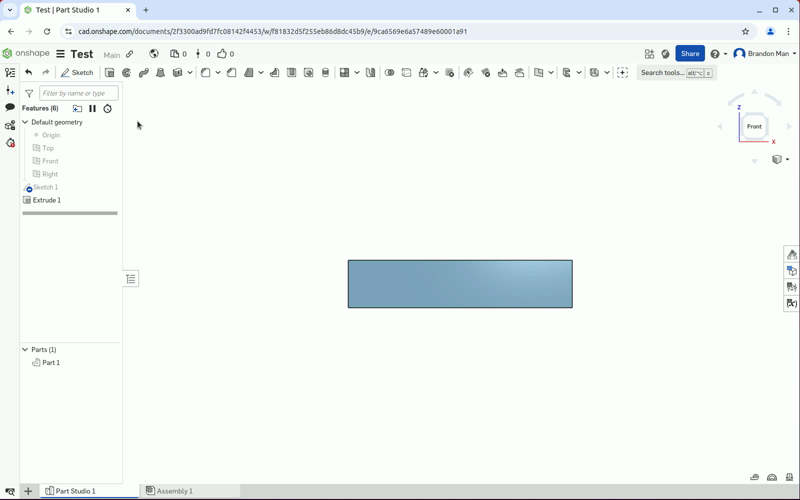
mouse_move(73, 189)
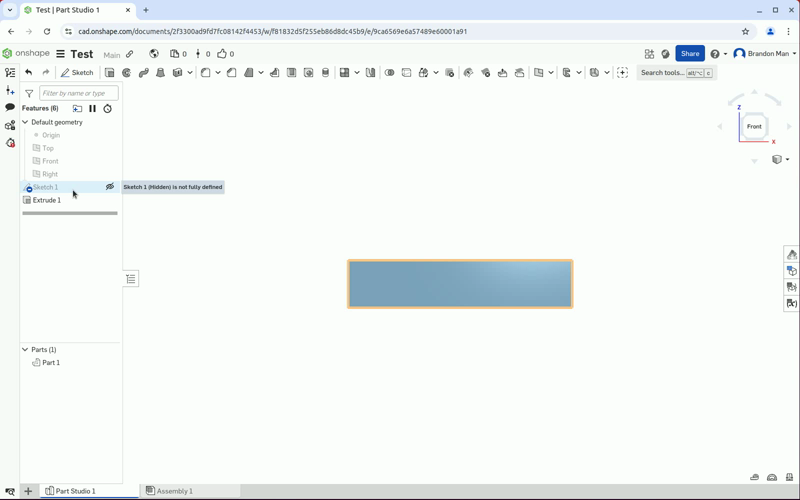
click(73, 189)
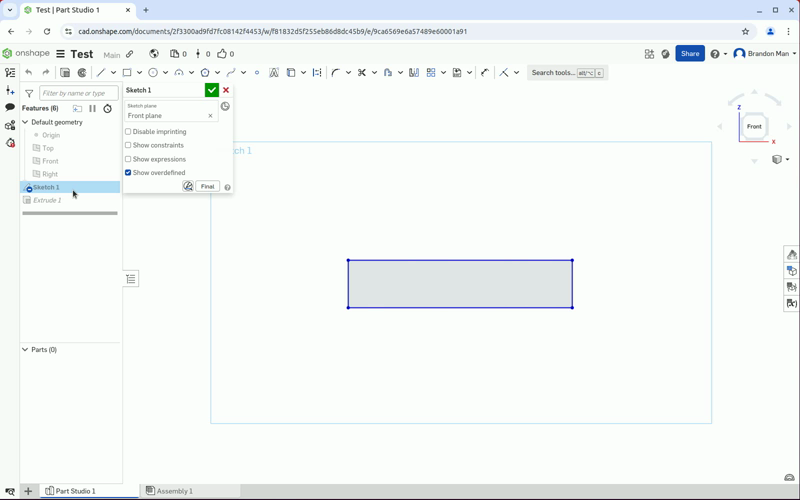
mouse_move(229, 92)
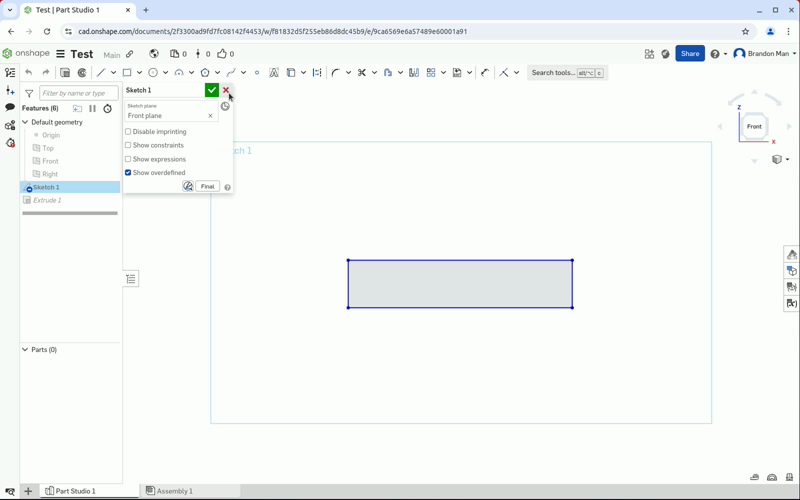
click(229, 92)
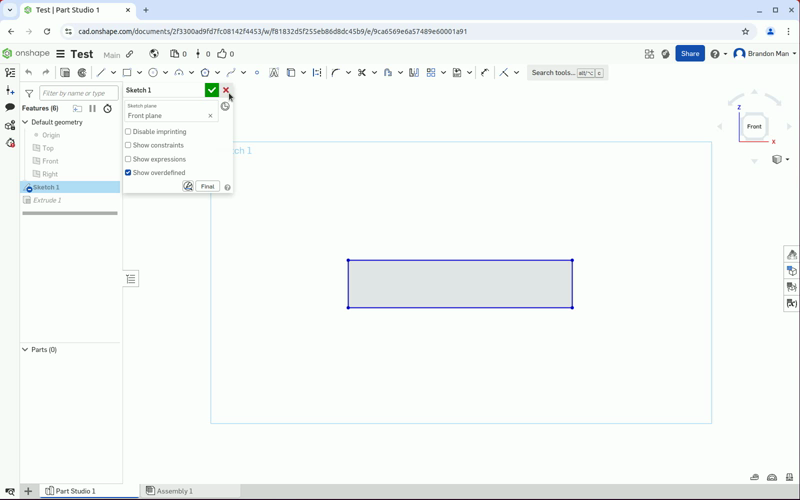
key(shift+s)
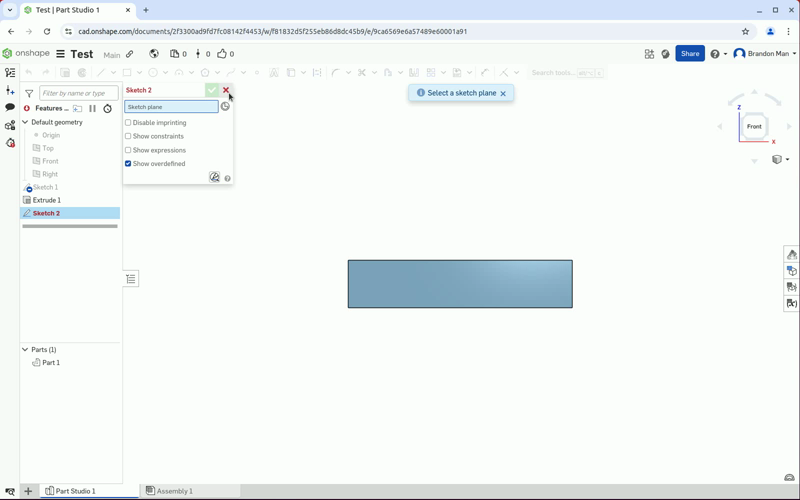
mouse_move(73, 163)
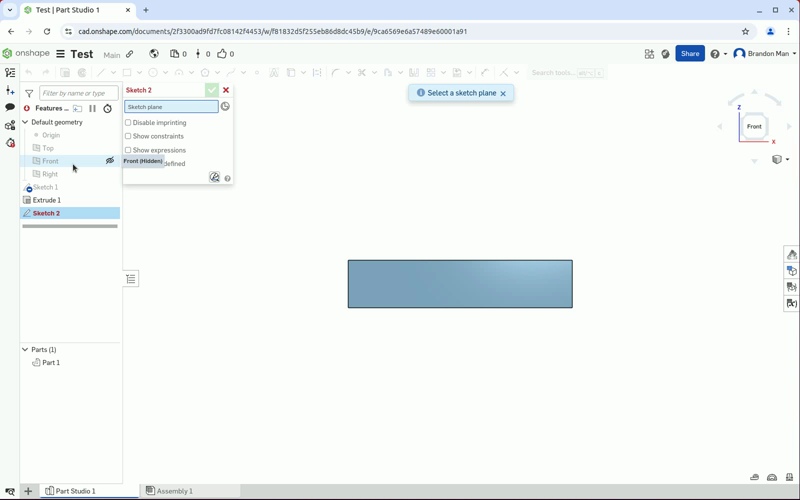
click(73, 163)
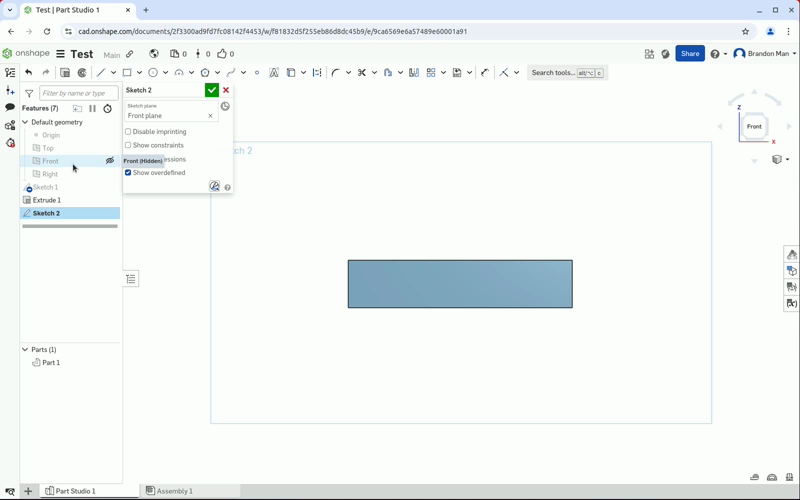
mouse_move(73, 352)
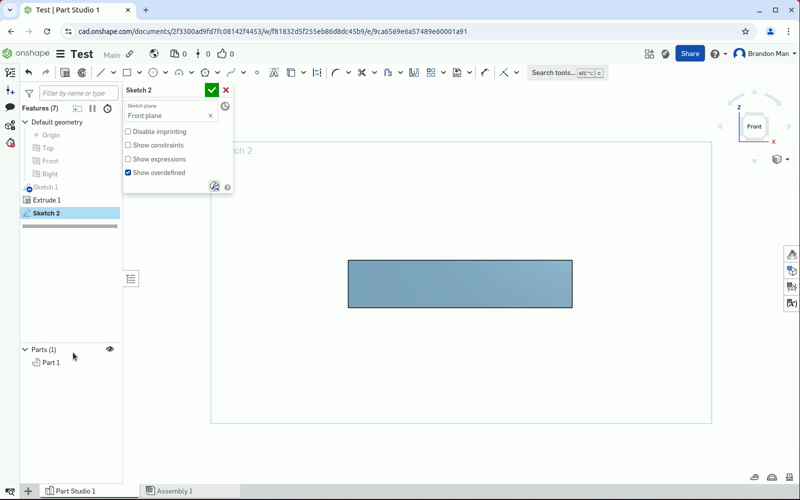
key(y)
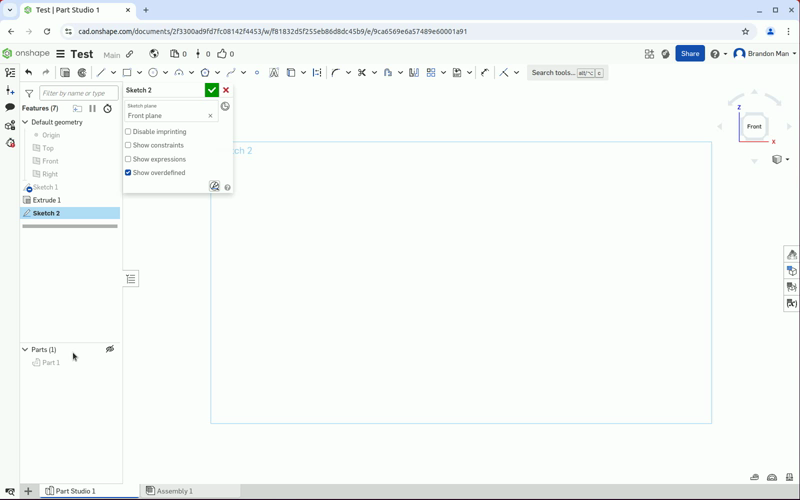
key(l)
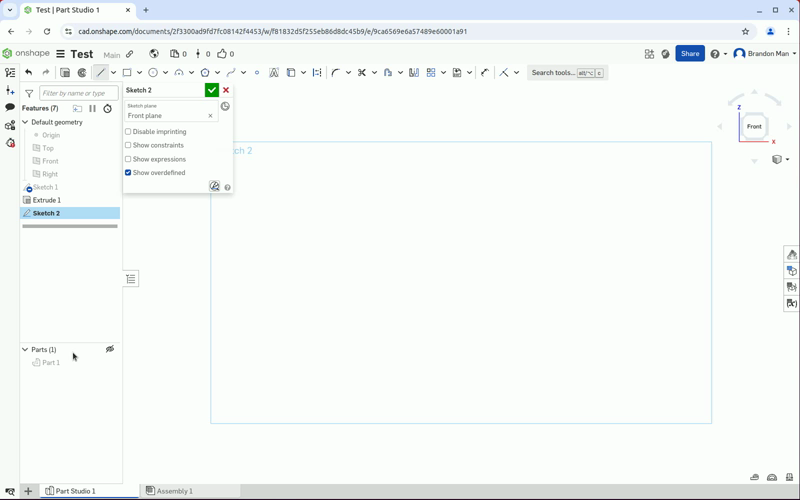
key_down(shift)
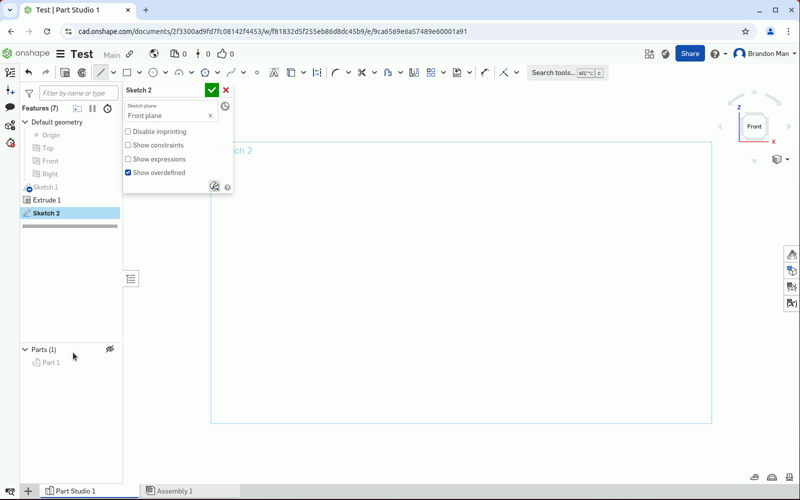
mouse_move(452, 274)
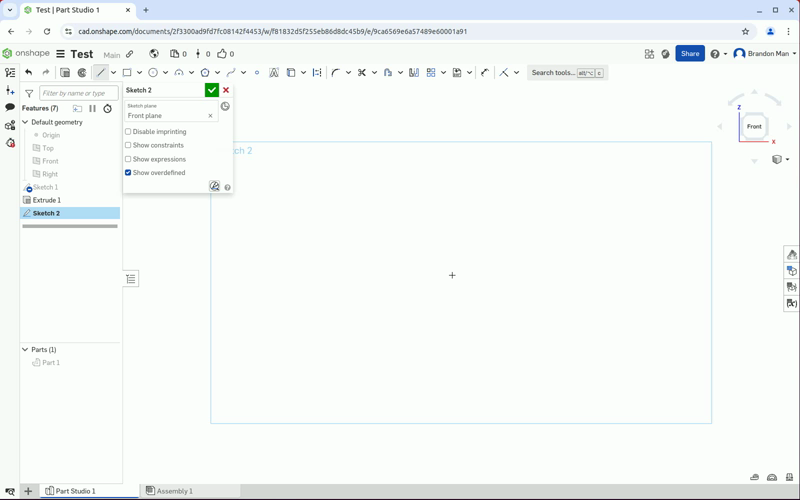
click(452, 274)
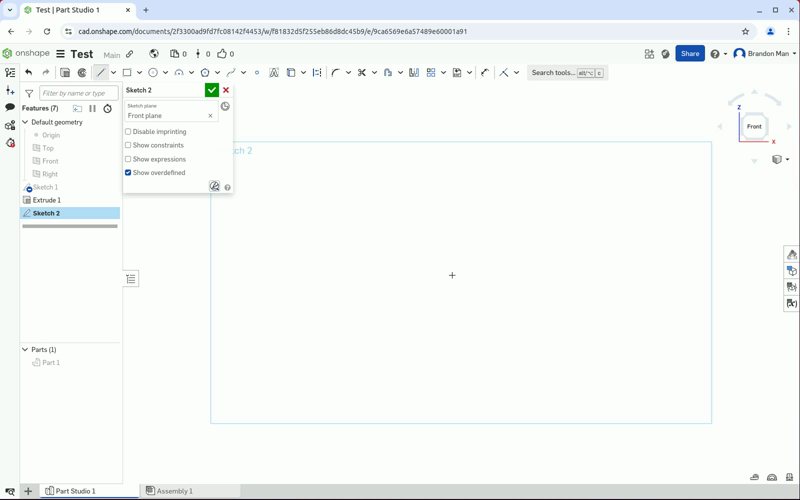
key_up(shift)
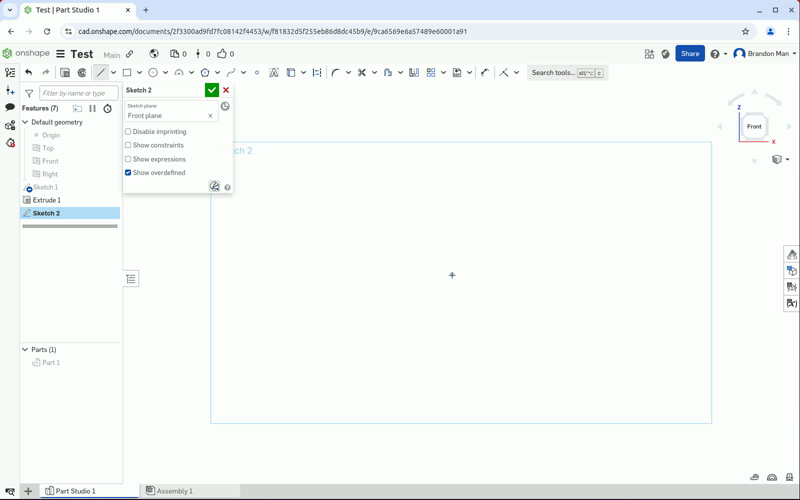
key_down(shift)
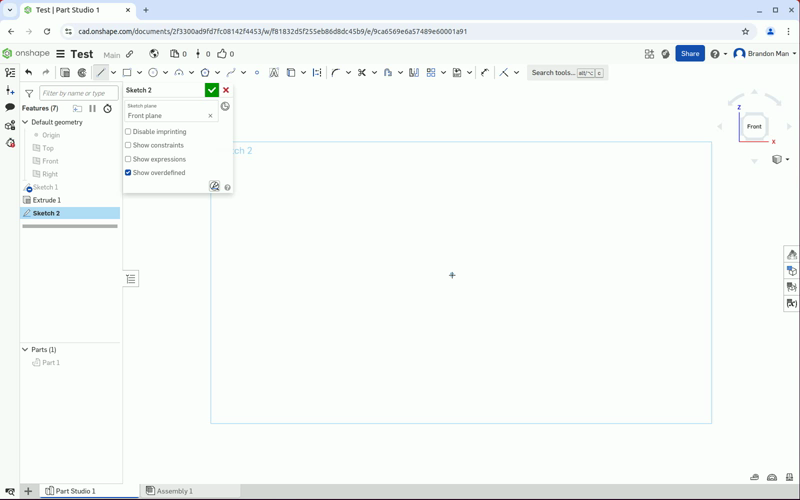
mouse_move(482, 274)
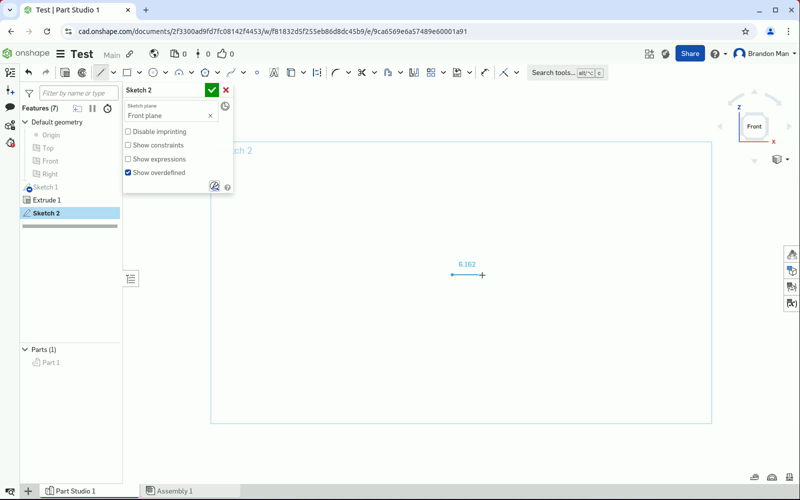
mouse_move(469, 274)
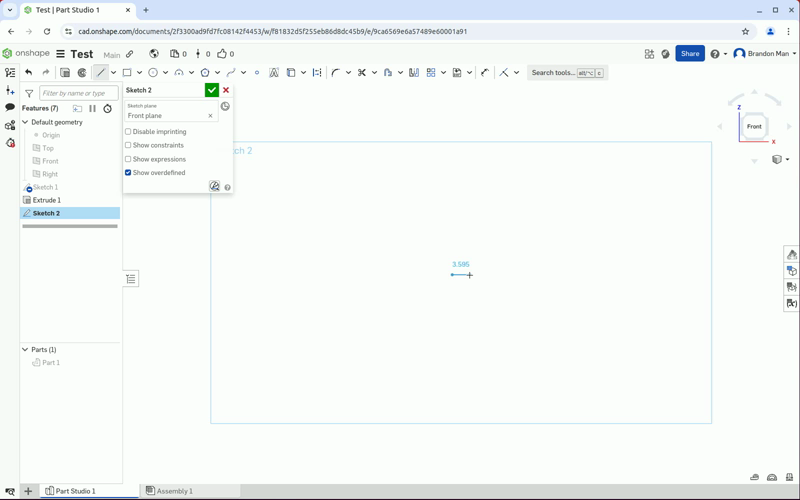
click(469, 274)
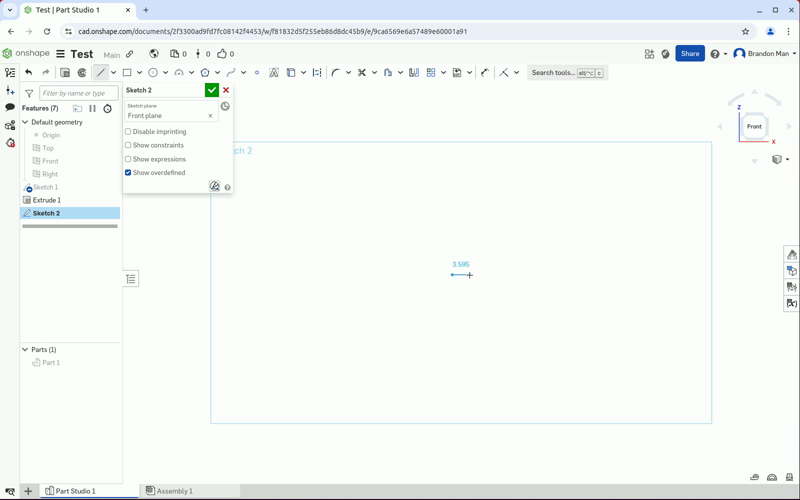
key_up(shift)
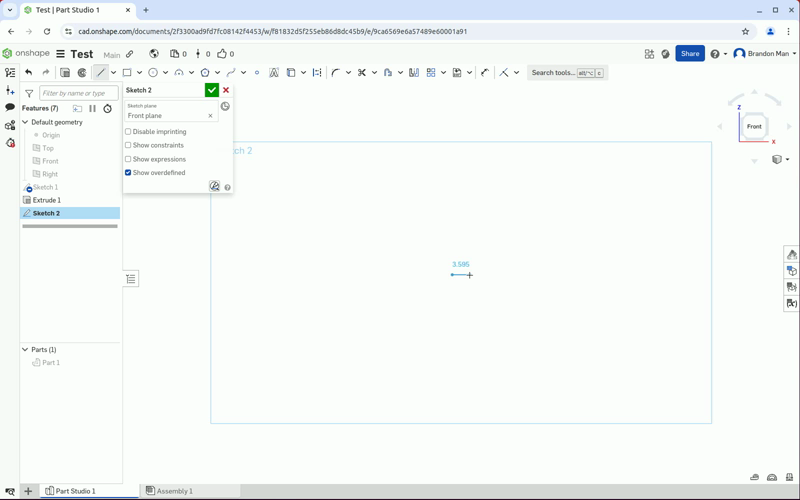
key_down(shift)
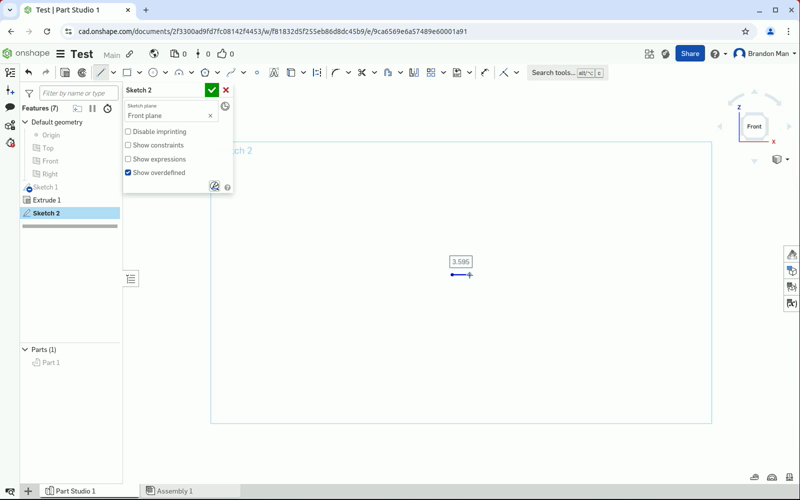
mouse_move(499, 274)
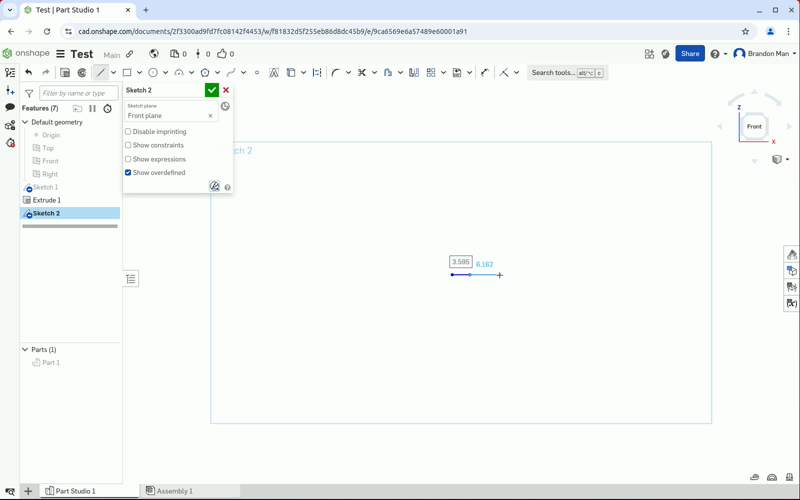
mouse_move(469, 261)
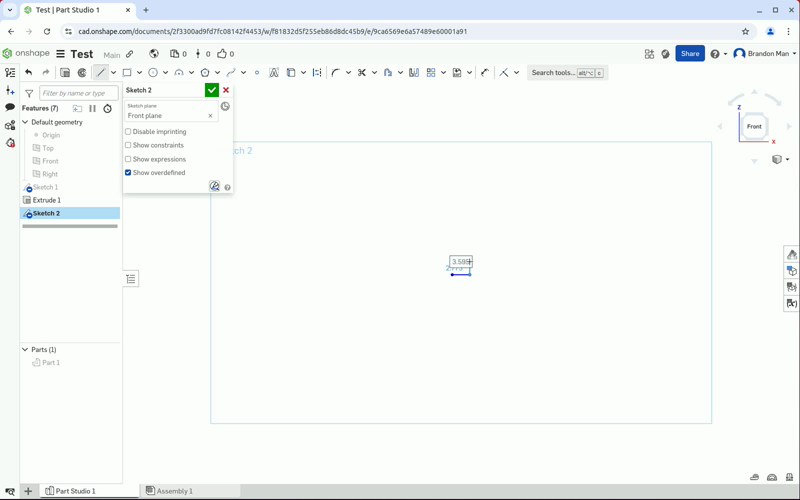
click(469, 261)
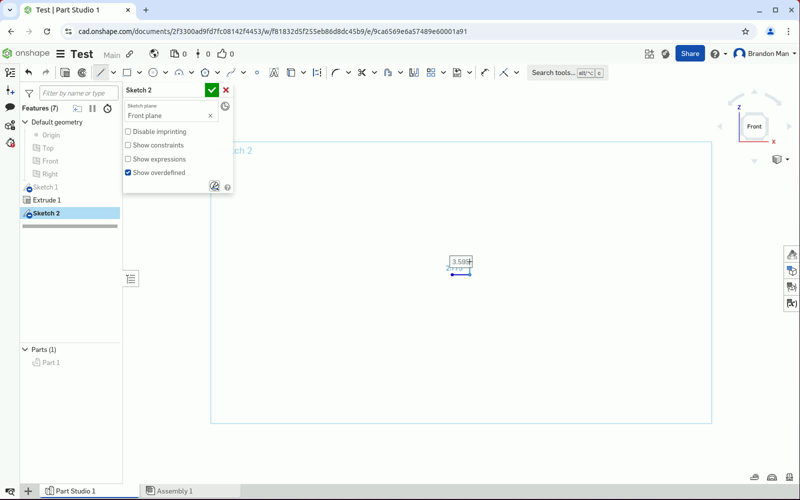
key_up(shift)
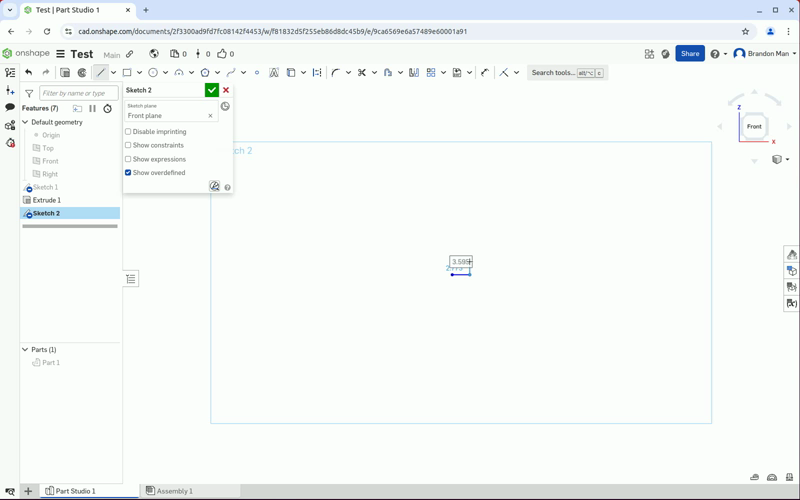
key_down(shift)
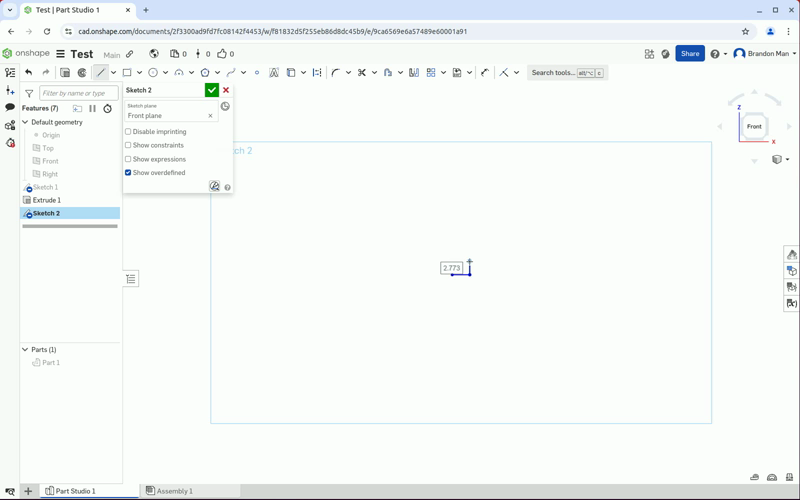
mouse_move(499, 261)
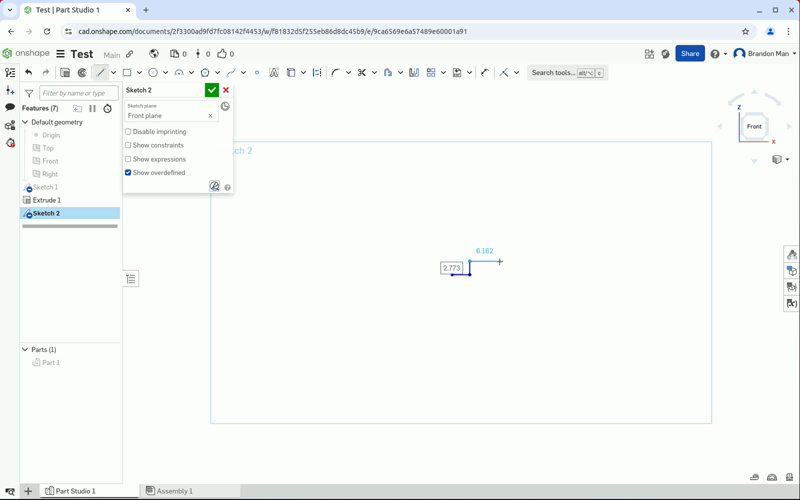
mouse_move(452, 261)
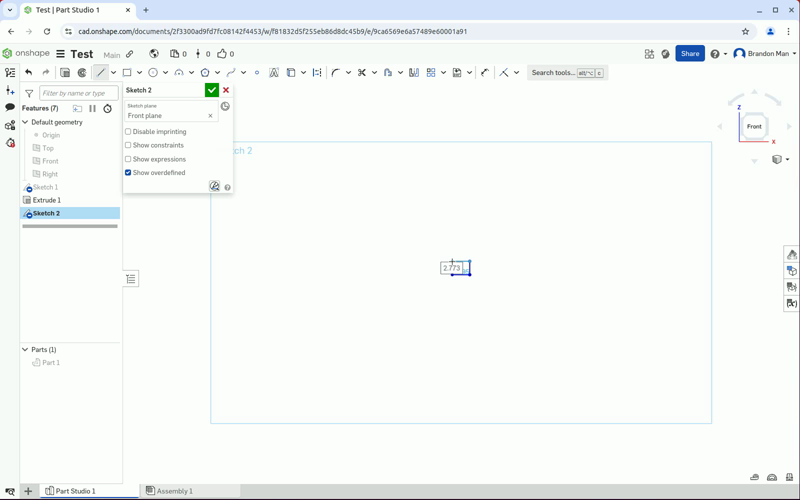
click(452, 261)
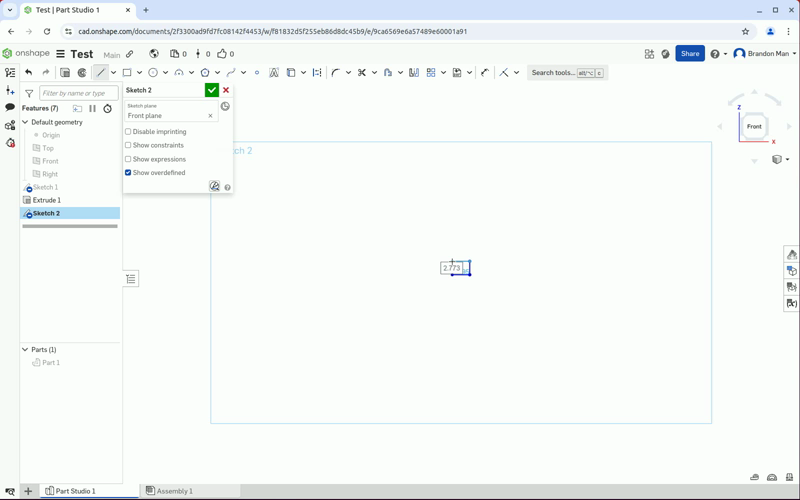
key_up(shift)
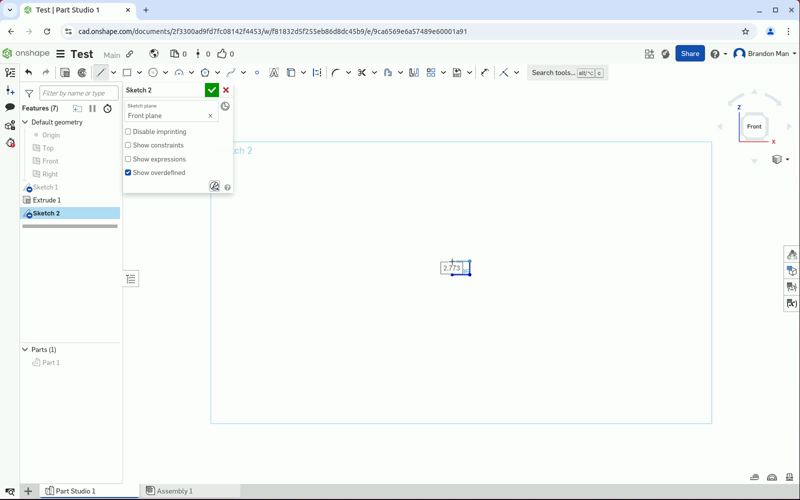
mouse_move(482, 261)
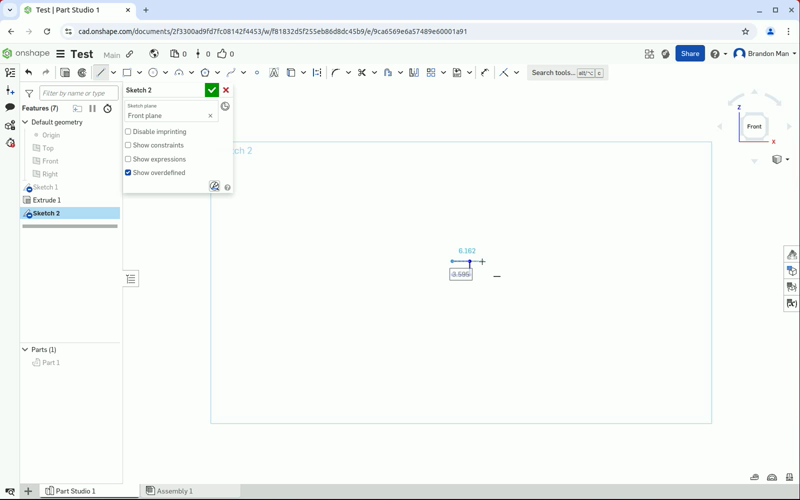
key_down(shift)
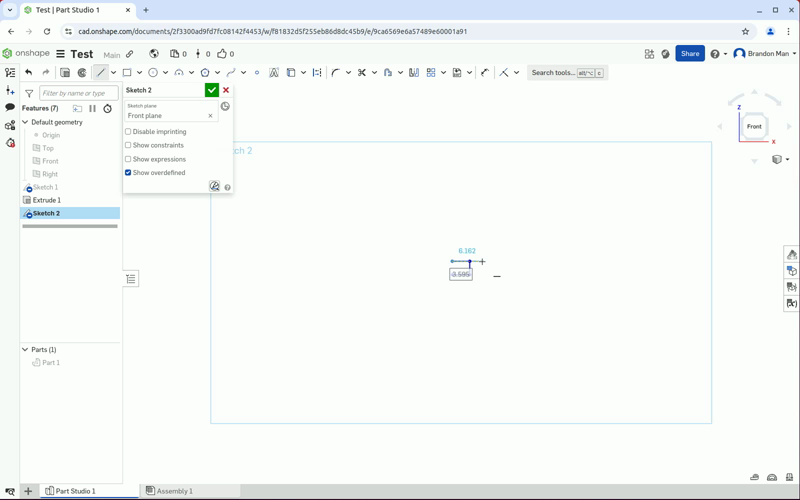
mouse_move(452, 274)
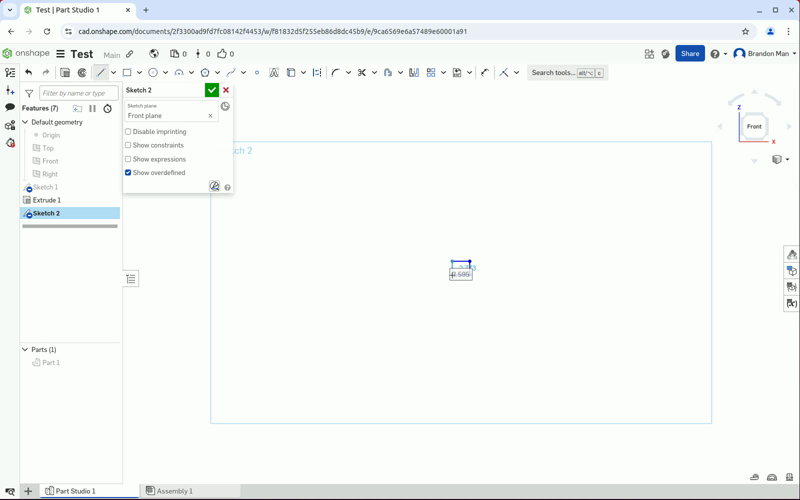
key_up(shift)
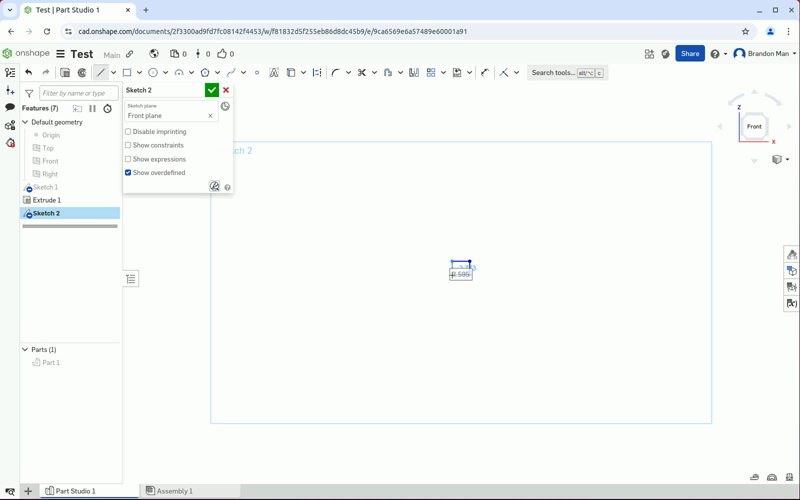
click(452, 274)
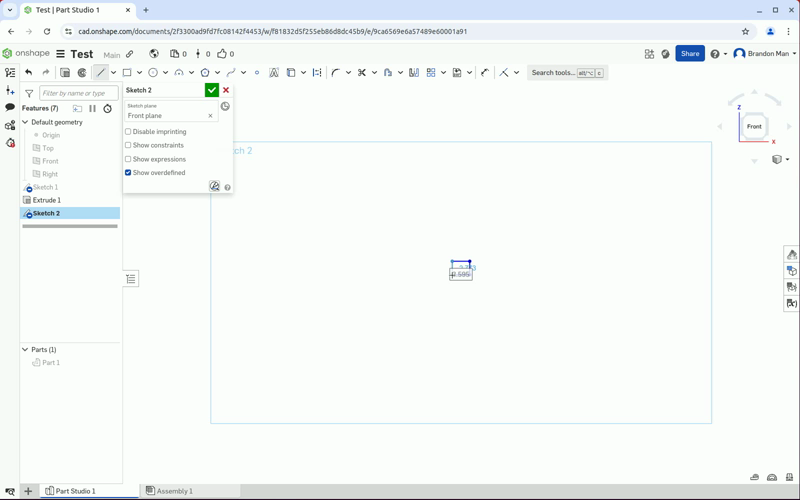
key(esc)
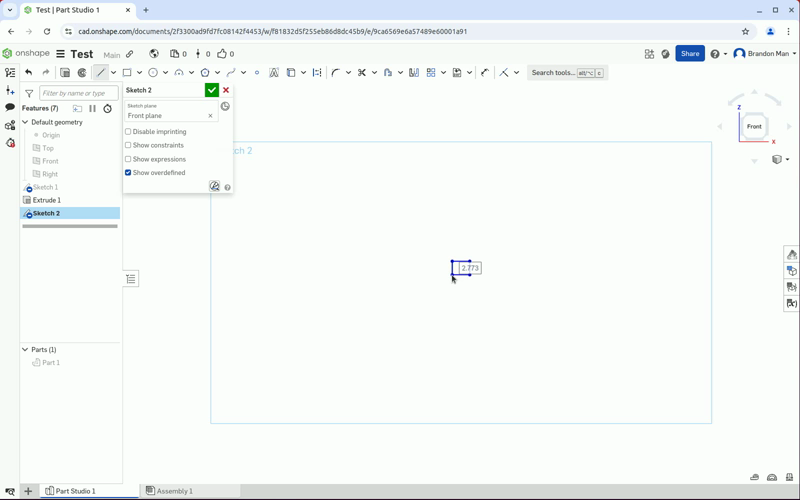
mouse_move(456, 264)
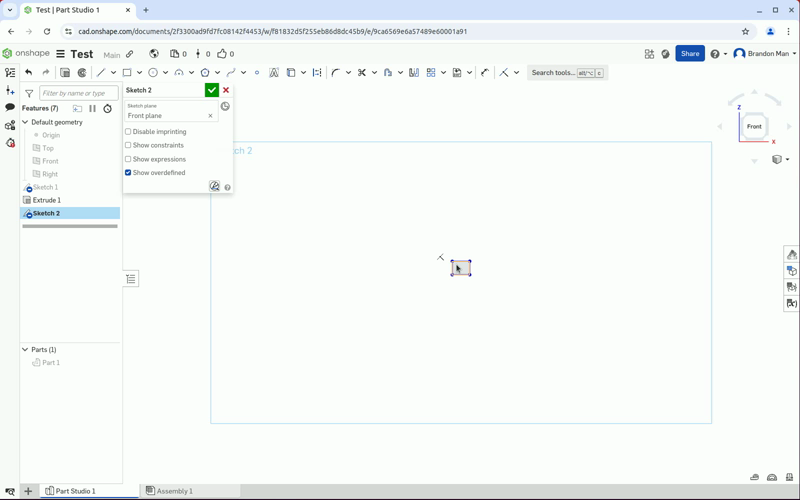
scroll(6)
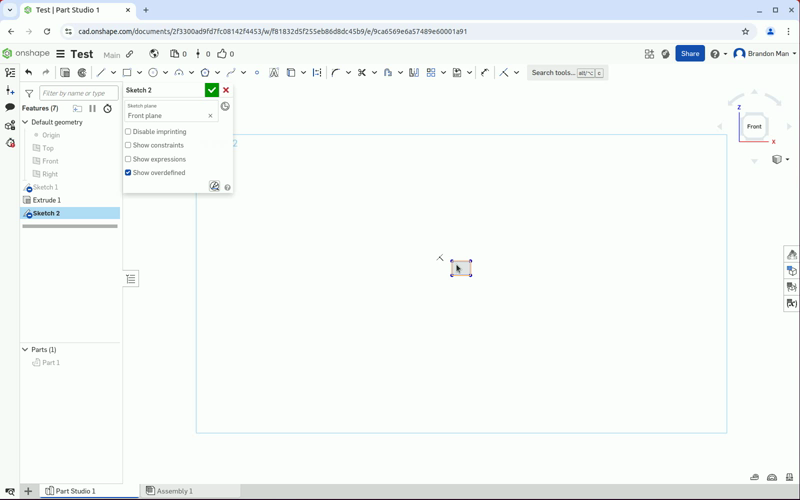
scroll(6)
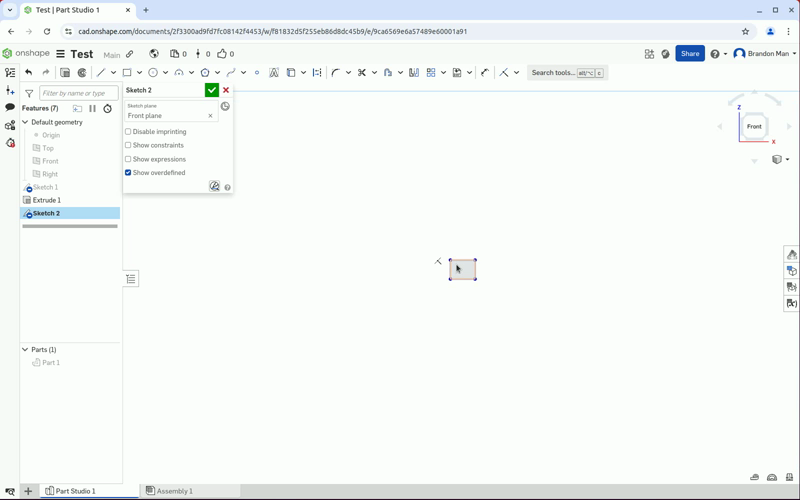
scroll(6)
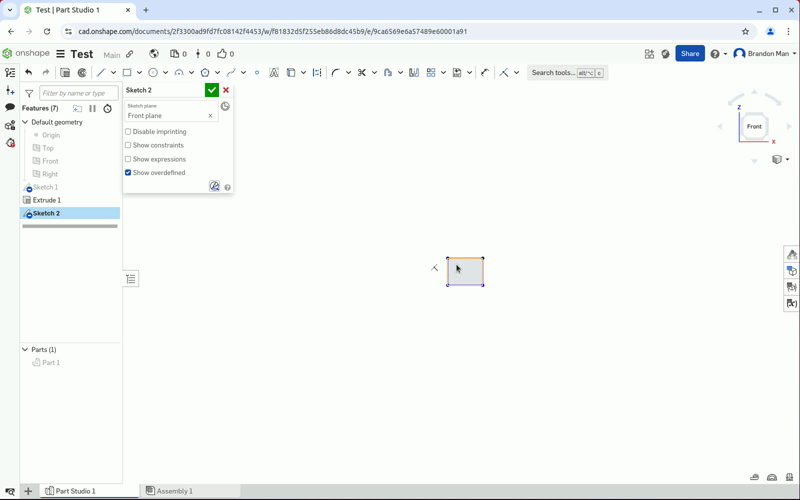
scroll(6)
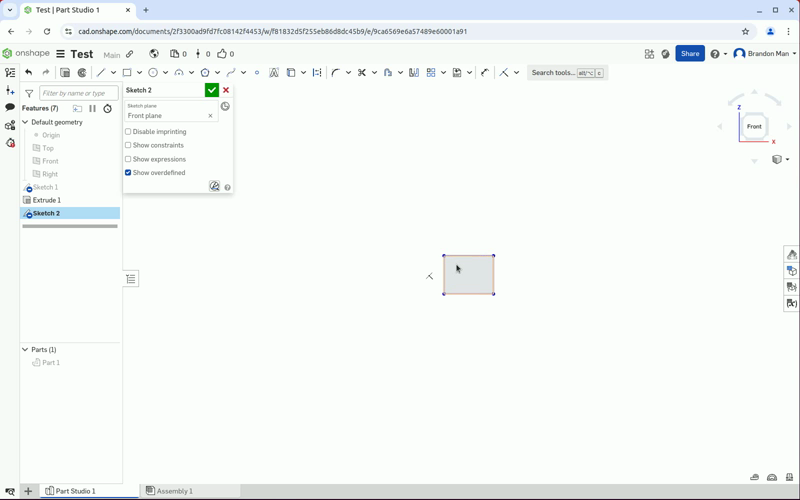
scroll(6)
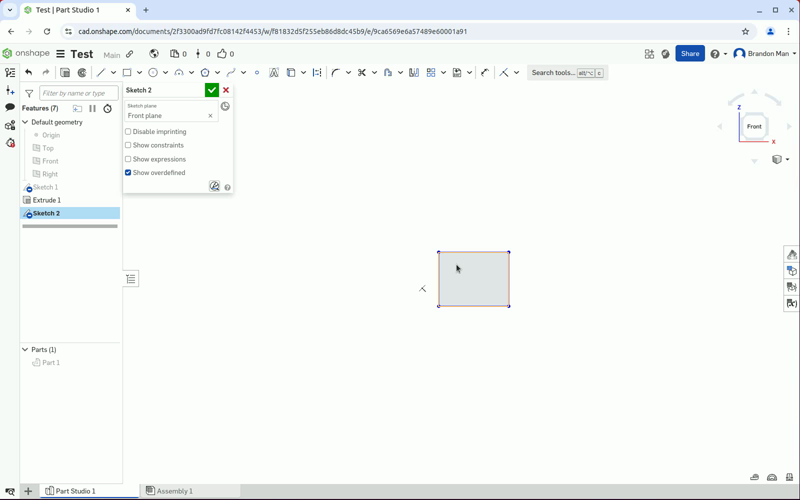
scroll(6)
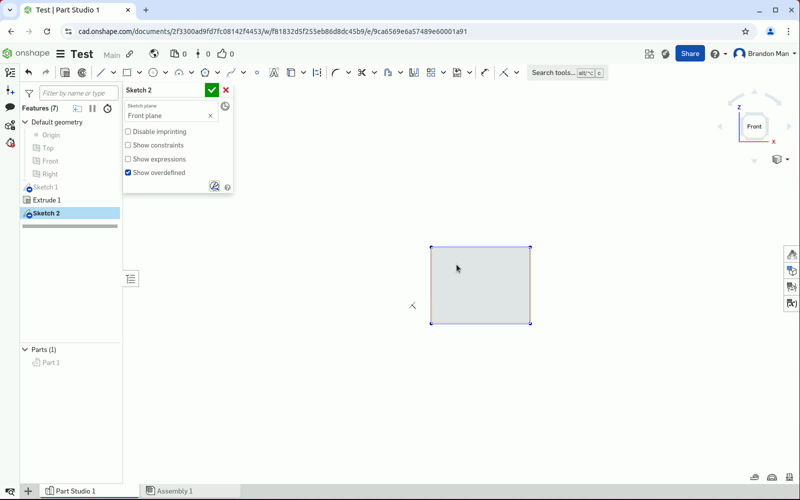
scroll(6)
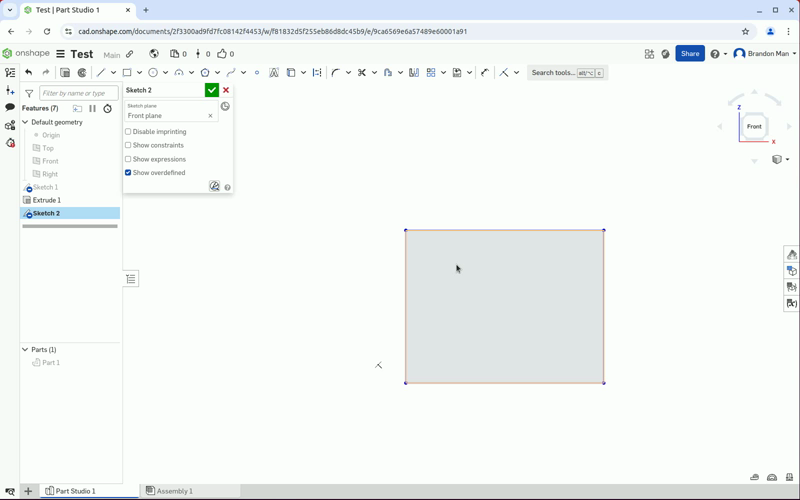
click(456, 264)
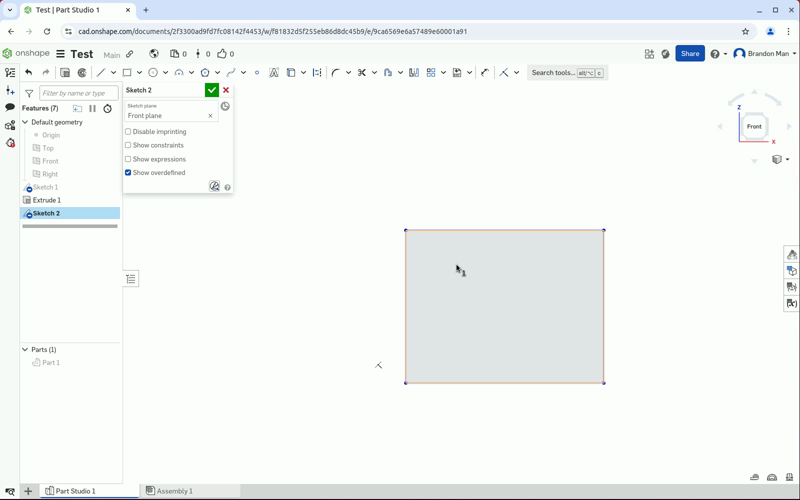
scroll(-6)
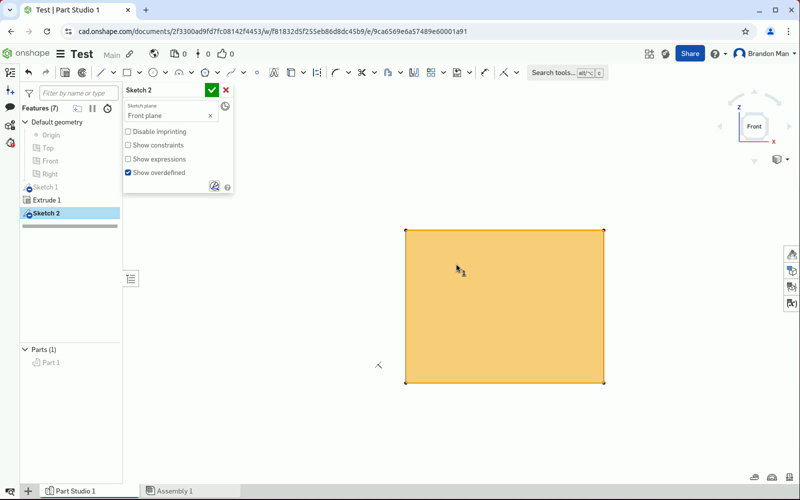
scroll(-6)
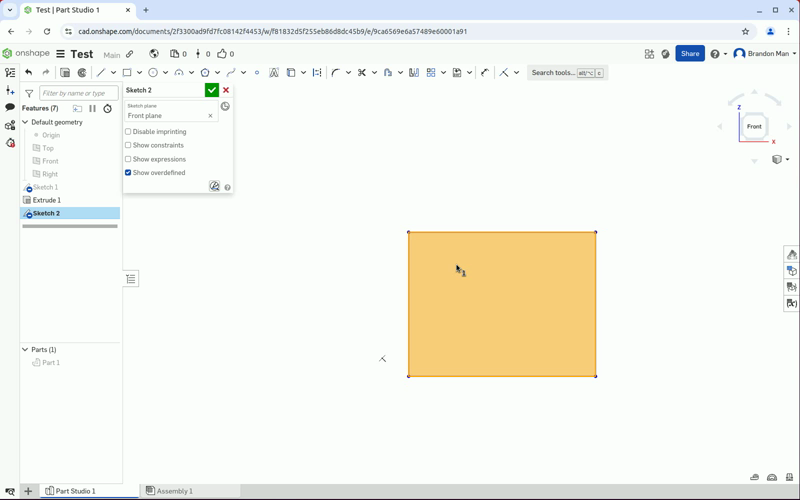
scroll(-6)
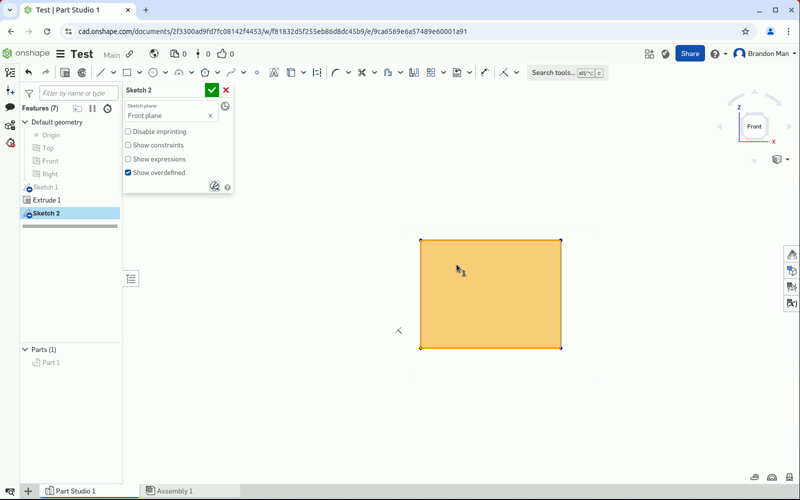
scroll(-6)
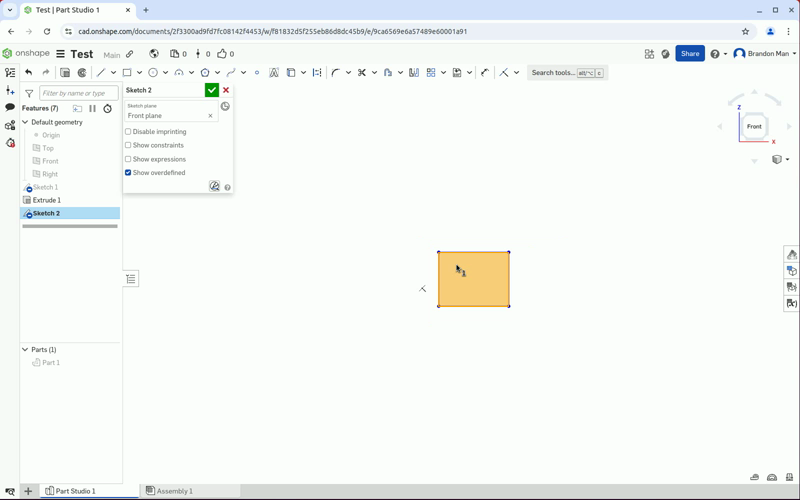
scroll(-6)
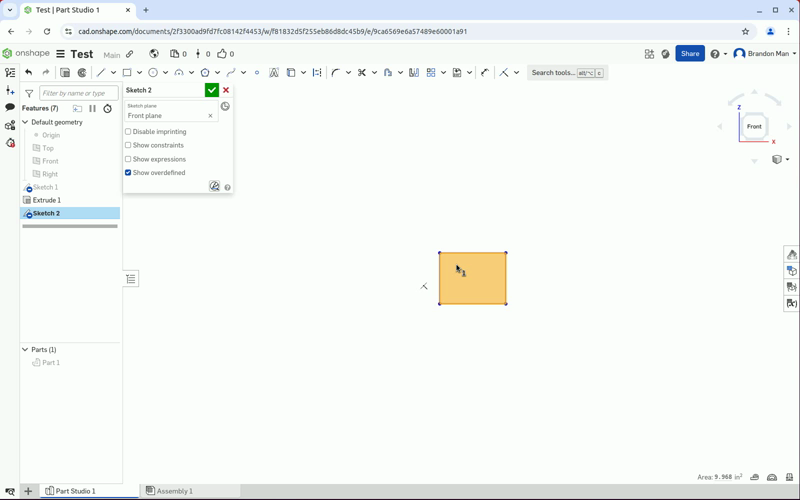
scroll(-6)
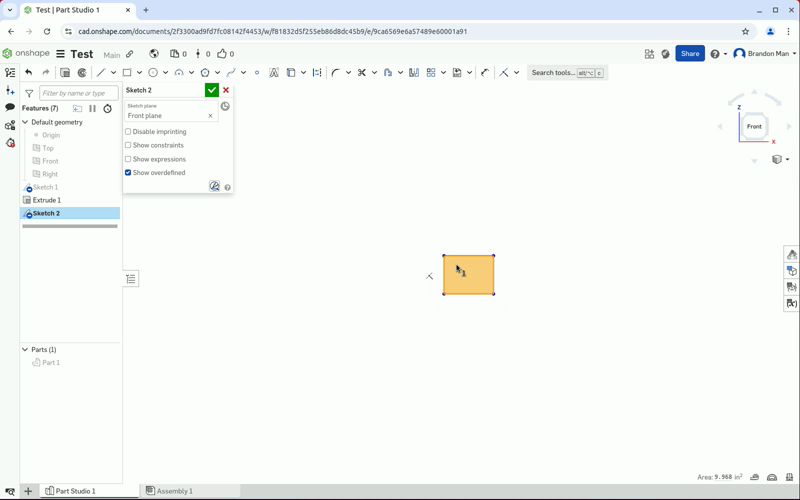
scroll(-6)
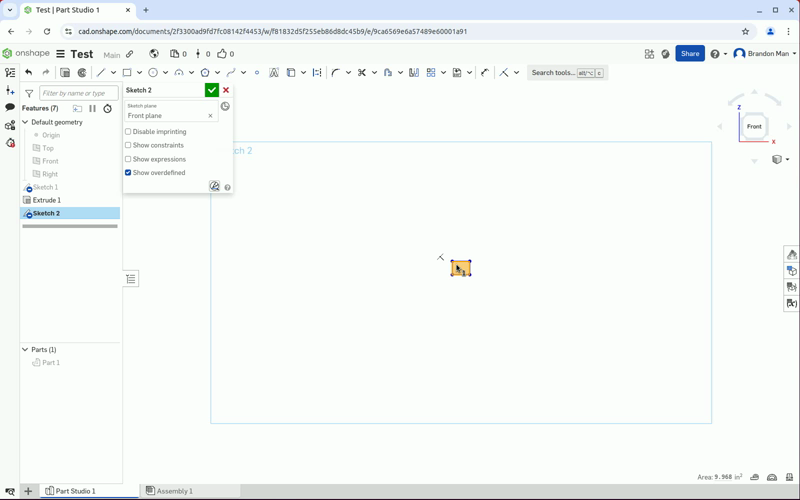
mouse_move(73, 352)
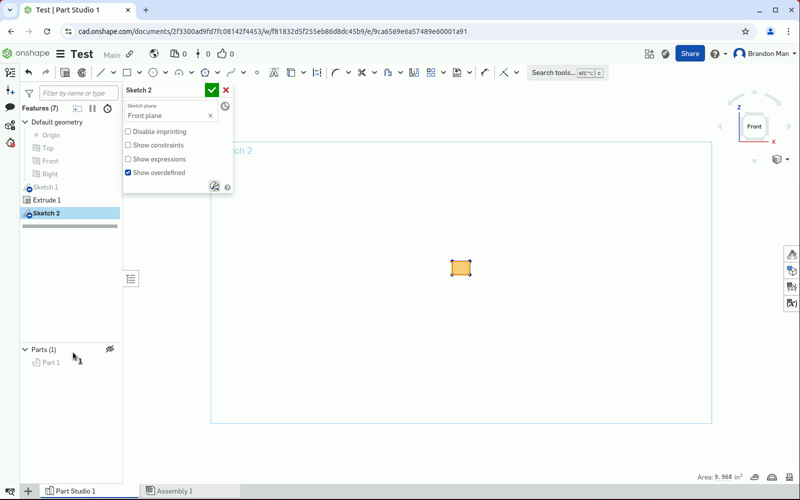
key(shift+y)
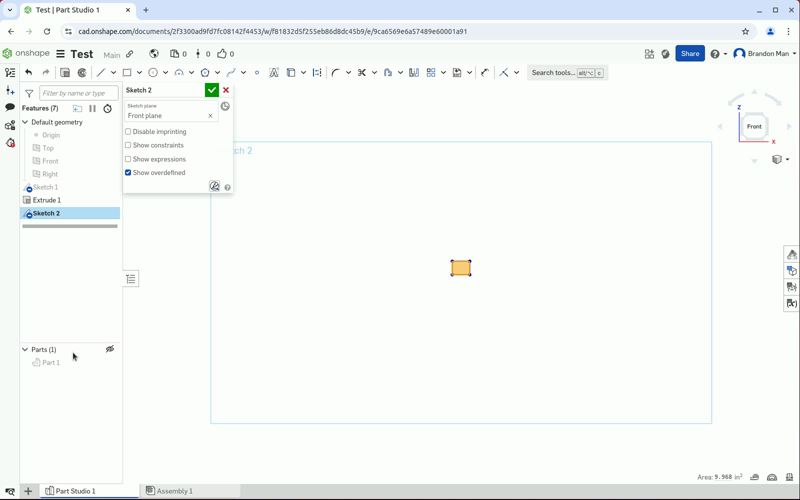
key(shift+e)
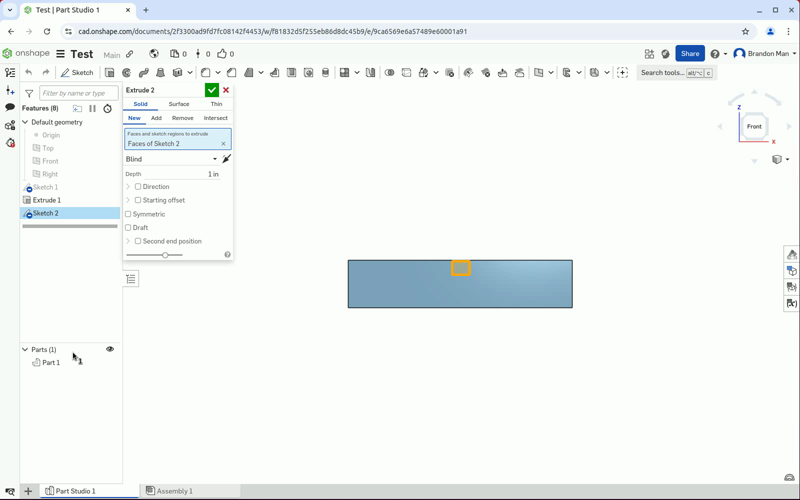
mouse_move(143, 106)
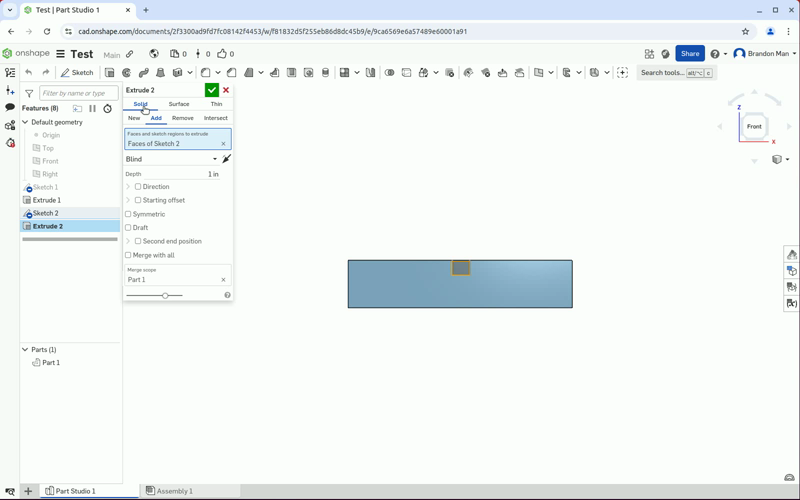
click(143, 106)
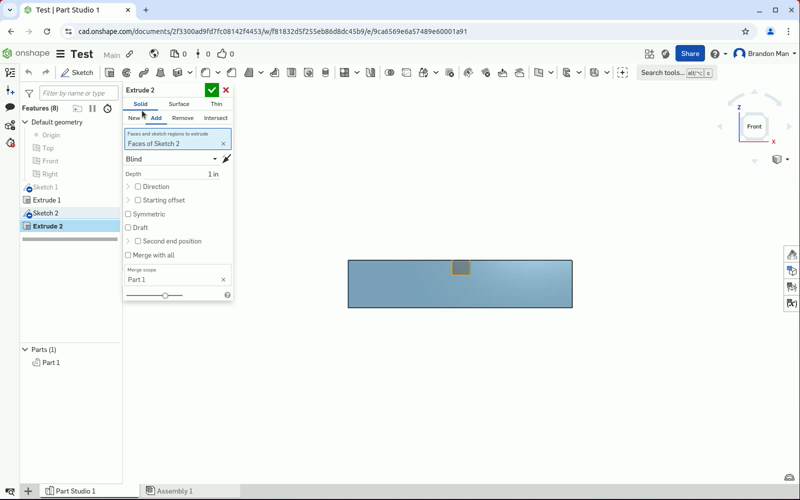
mouse_move(137, 120)
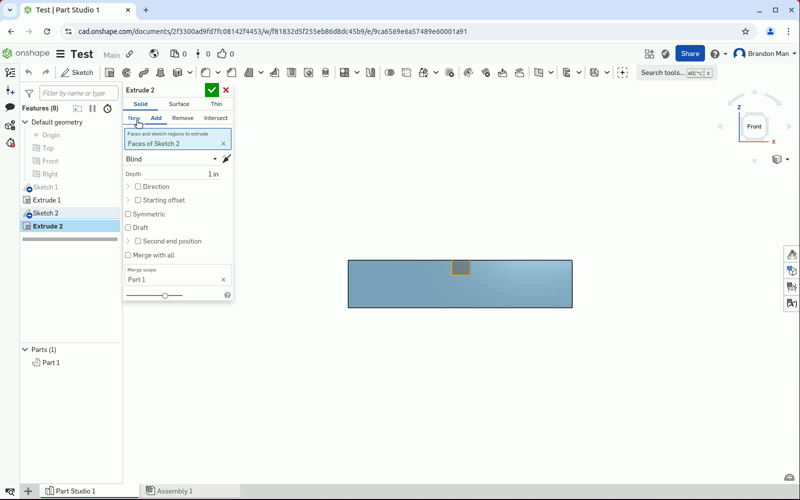
click(137, 120)
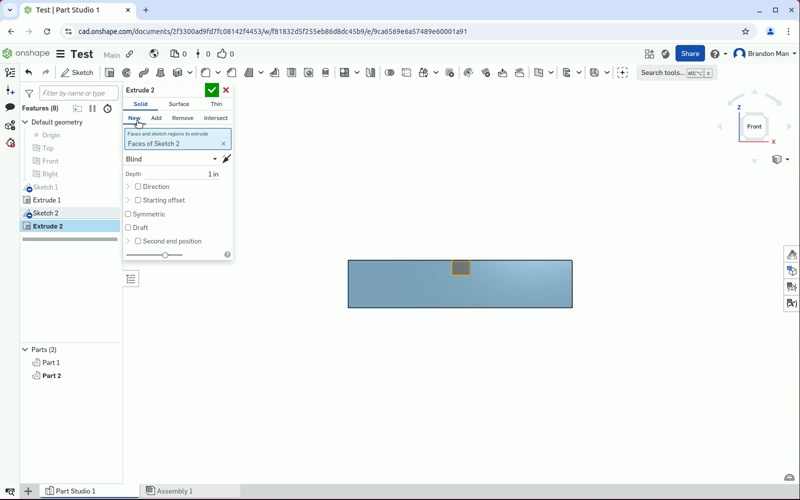
key(tab, 4)
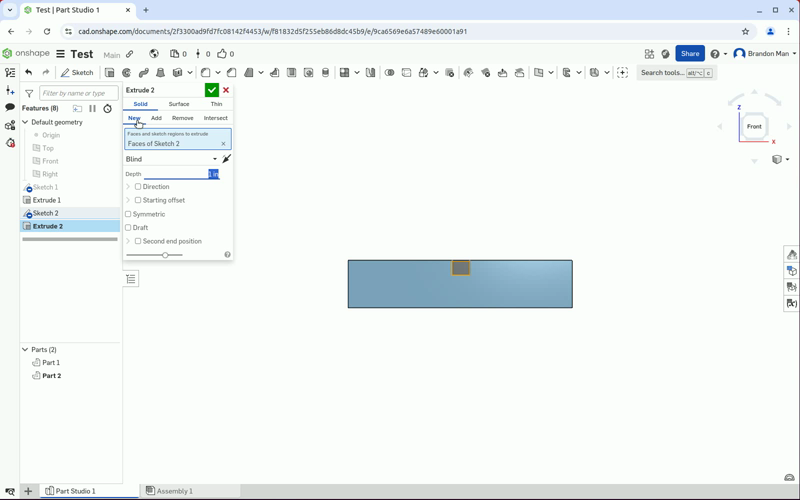
text(-1.204)
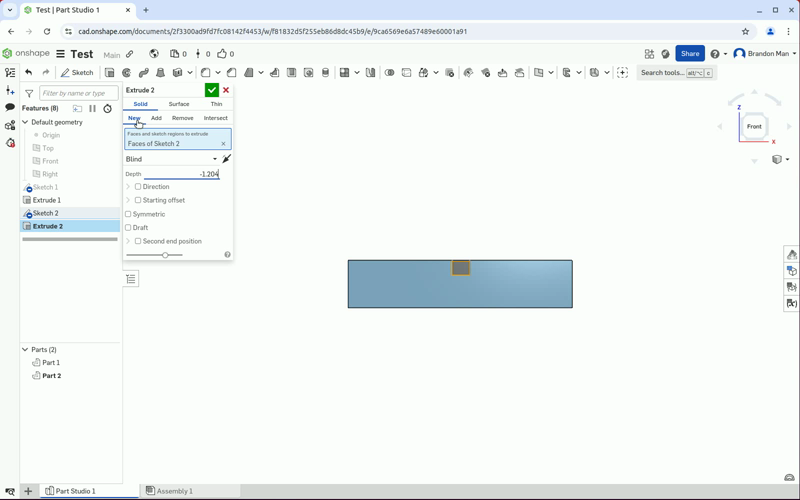
key(enter)
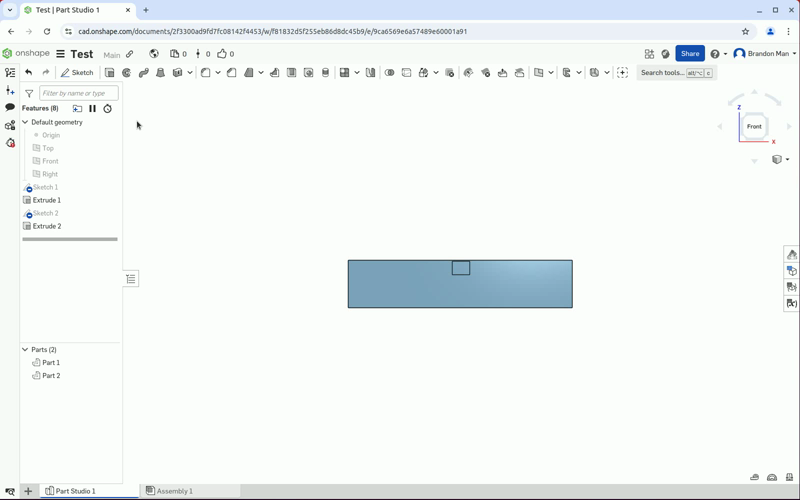
key(shift+h)
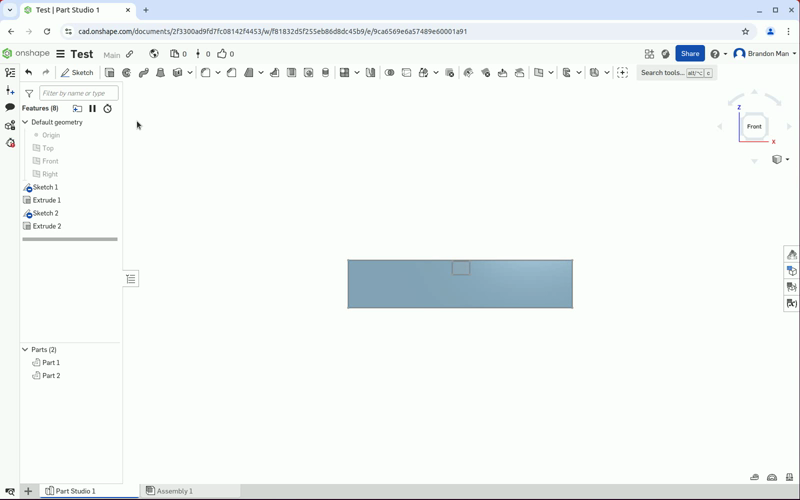
key(shift+h)
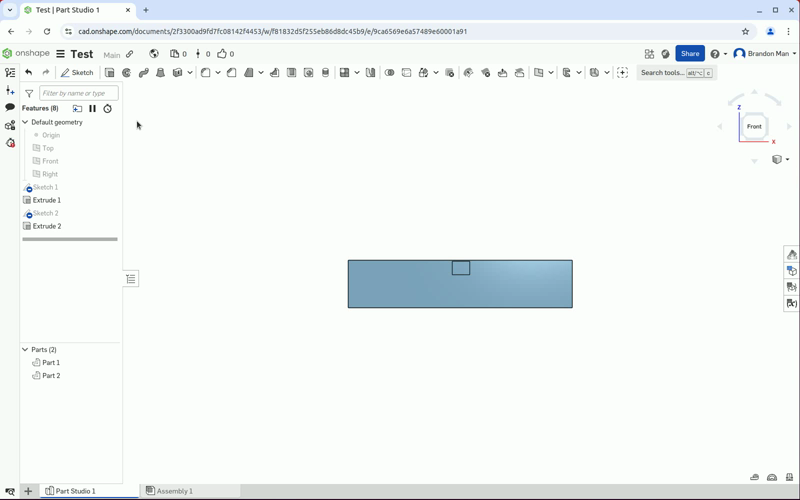
mouse_move(73, 189)
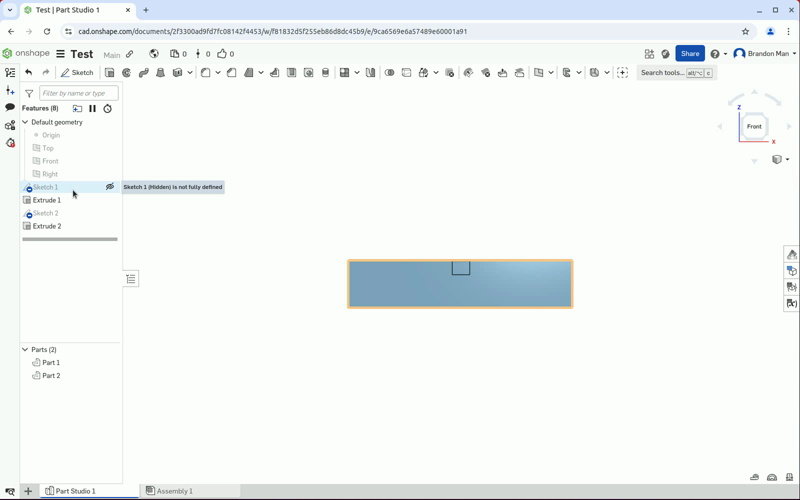
click(73, 189)
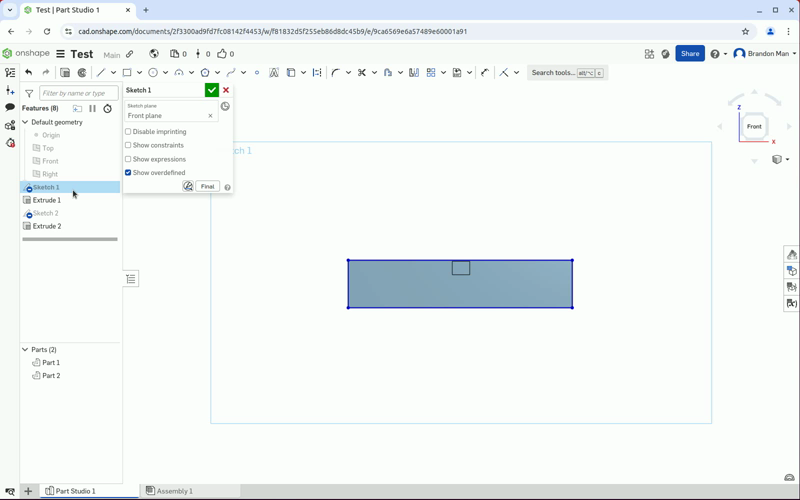
mouse_move(229, 92)
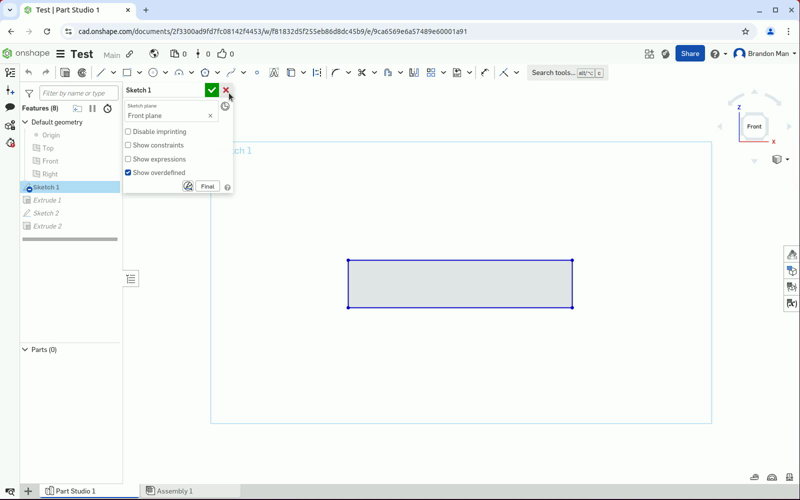
click(229, 92)
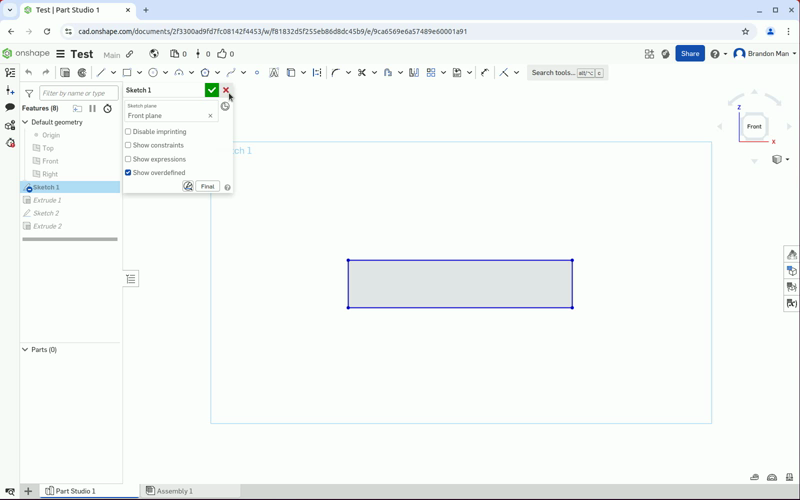
key(shift+s)
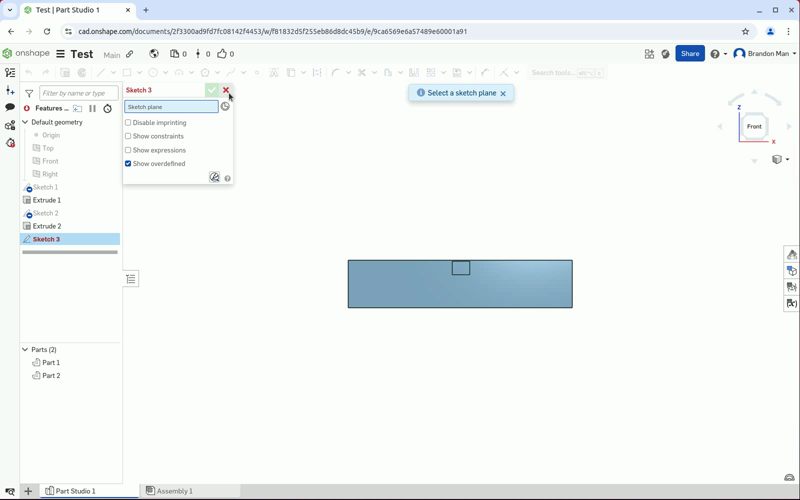
mouse_move(73, 163)
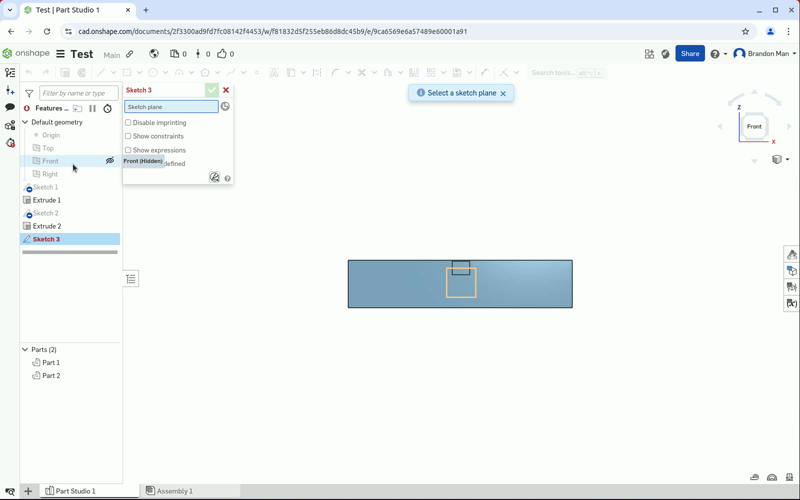
click(73, 163)
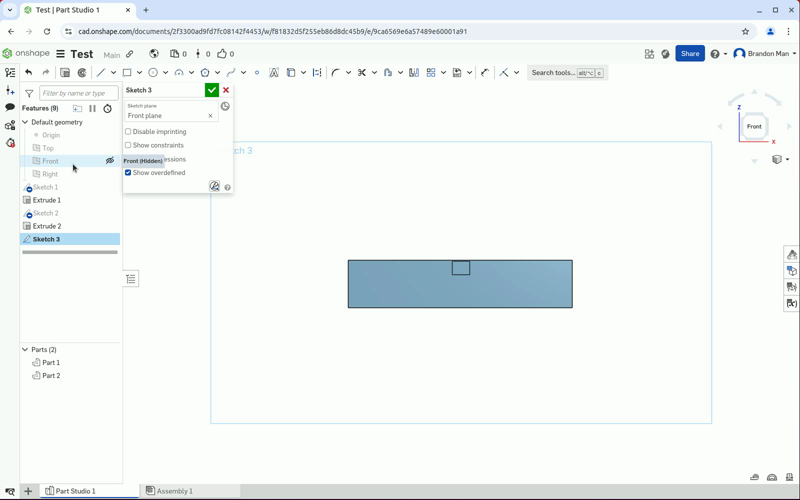
mouse_move(73, 352)
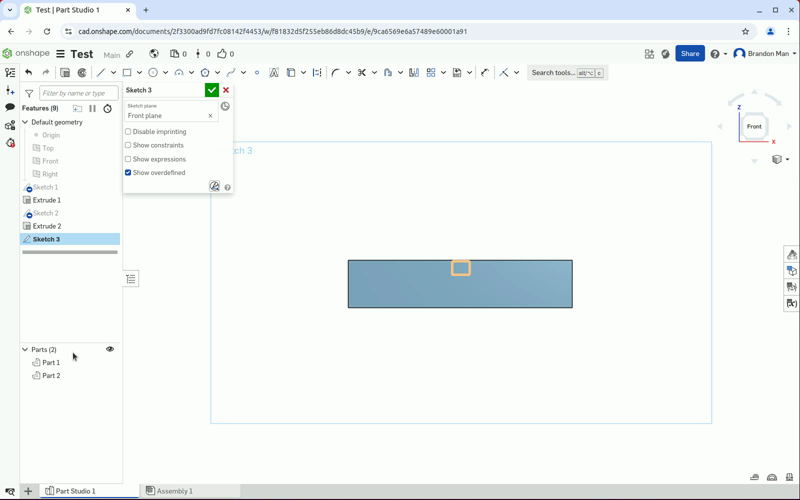
key(y)
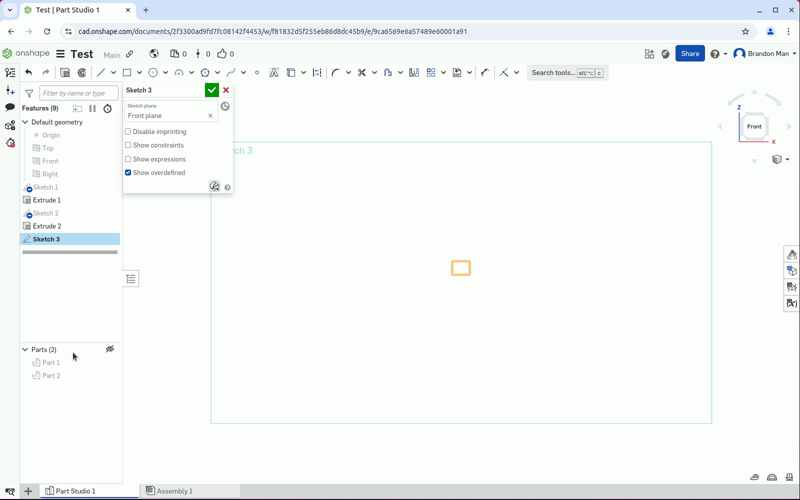
key(l)
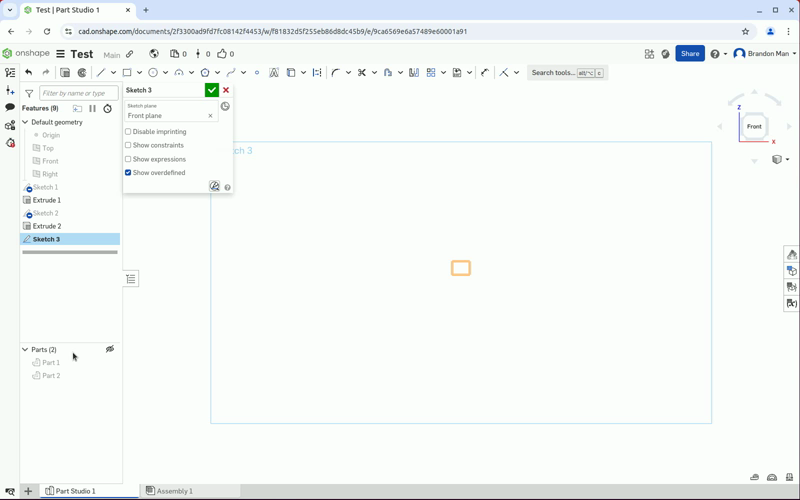
key_down(shift)
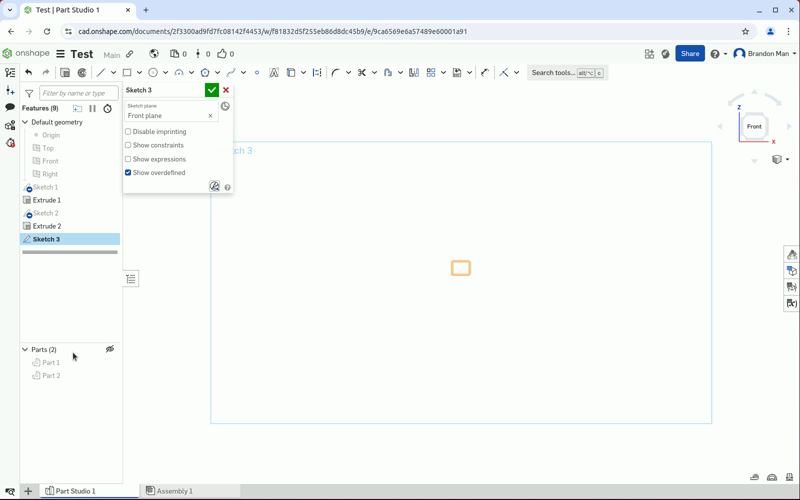
mouse_move(452, 274)
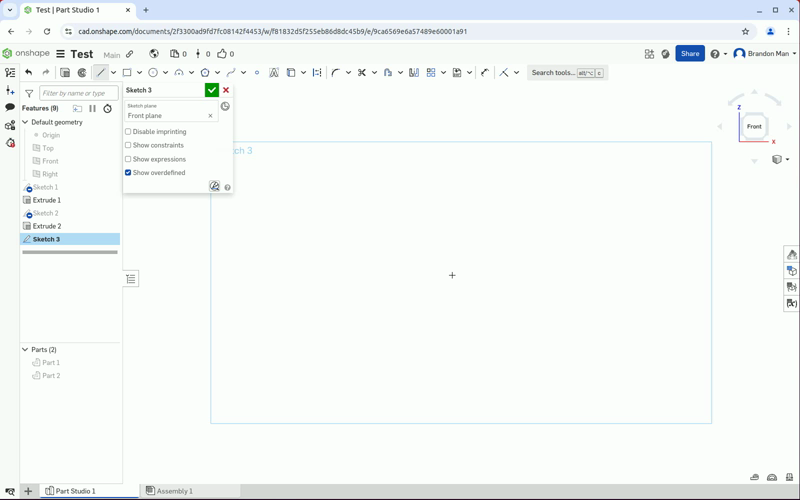
click(452, 274)
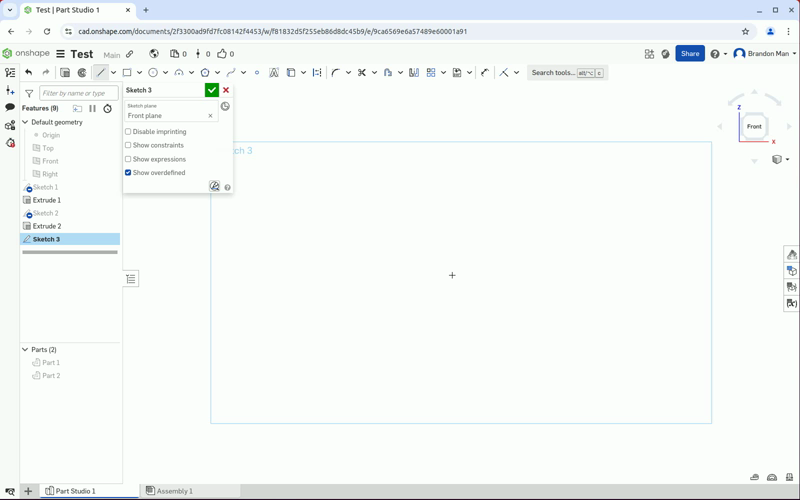
key_up(shift)
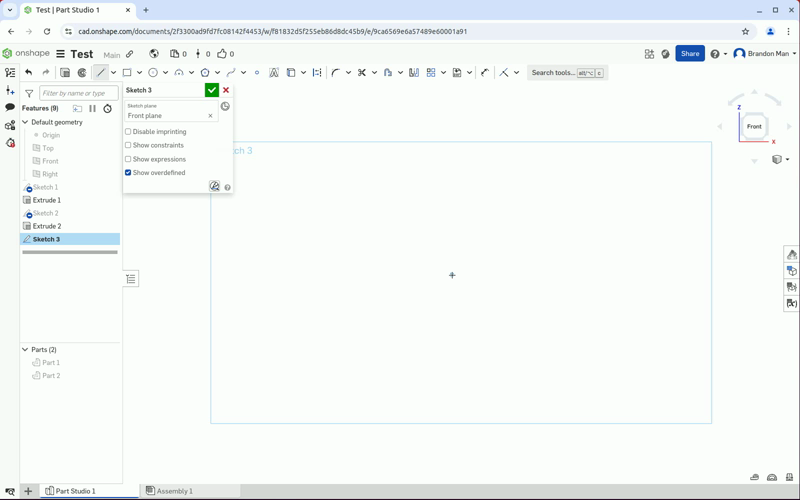
key_down(shift)
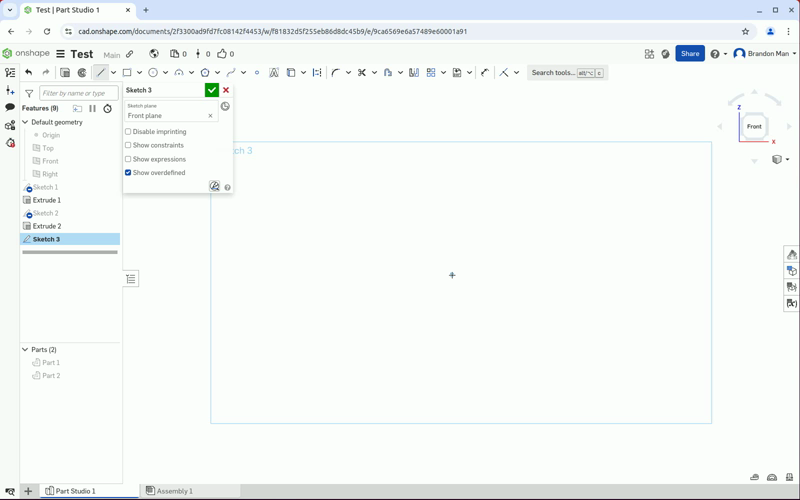
mouse_move(482, 274)
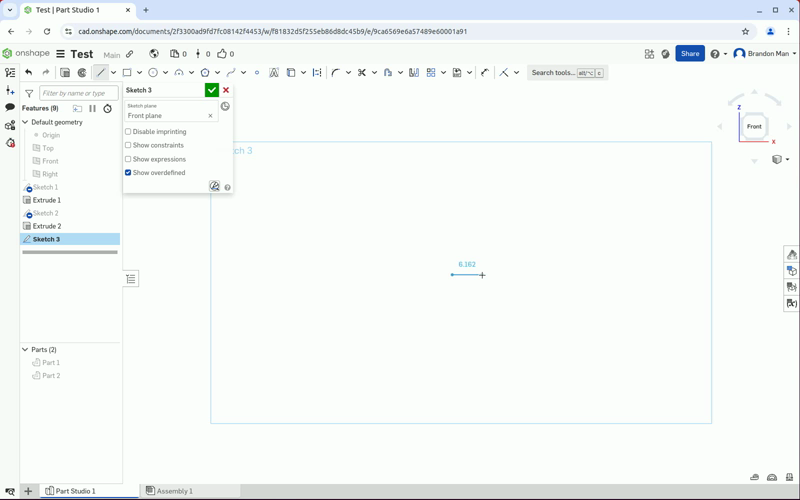
mouse_move(469, 274)
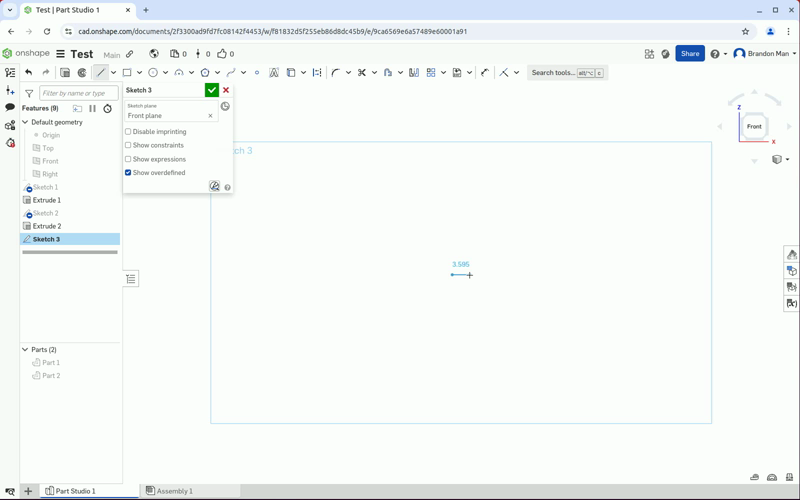
click(469, 274)
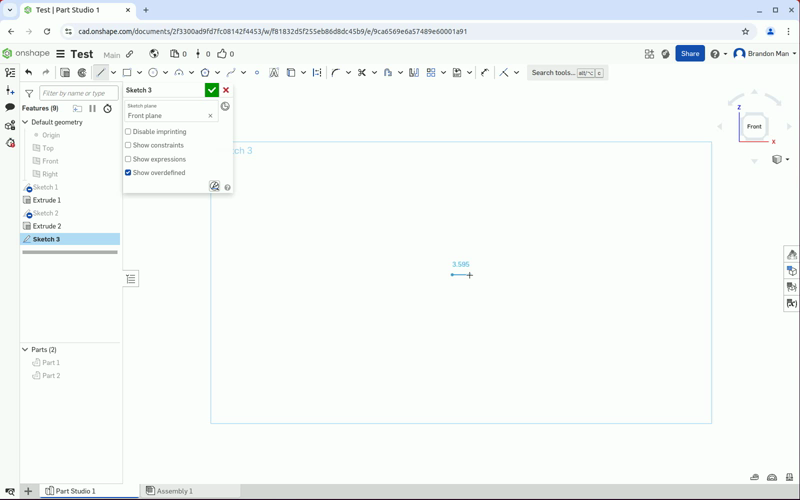
key_up(shift)
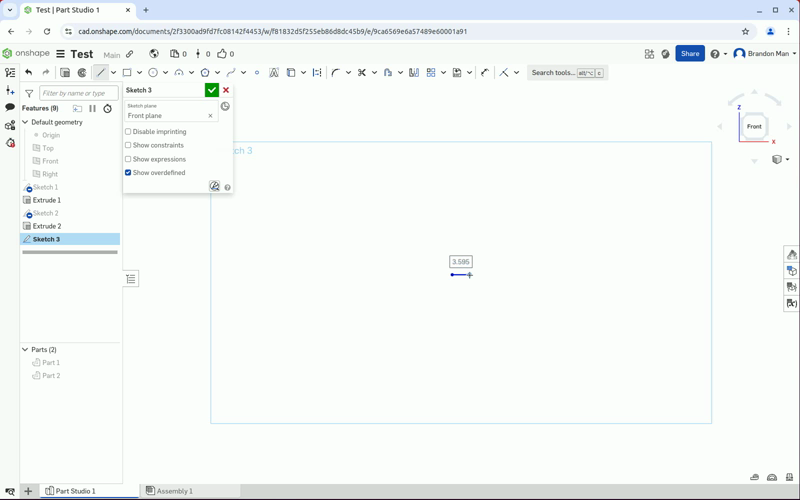
key_down(shift)
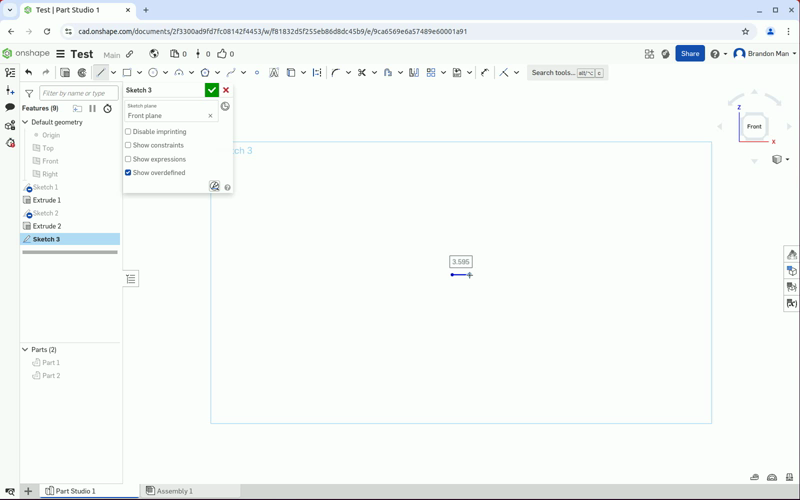
mouse_move(499, 274)
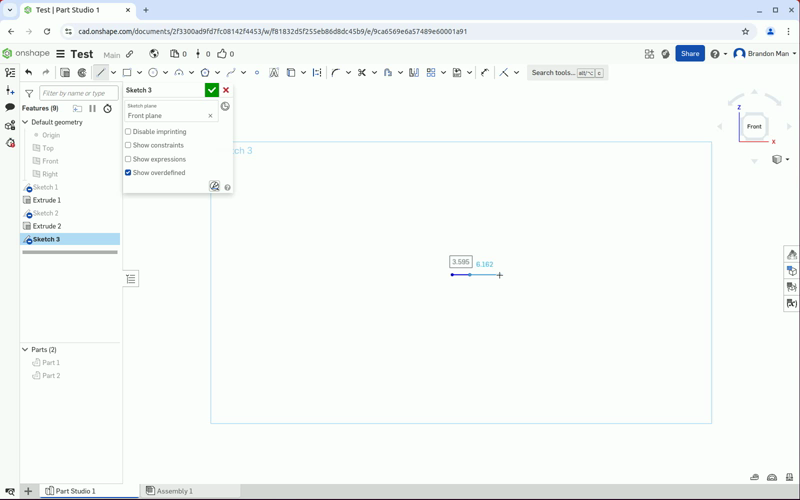
mouse_move(469, 261)
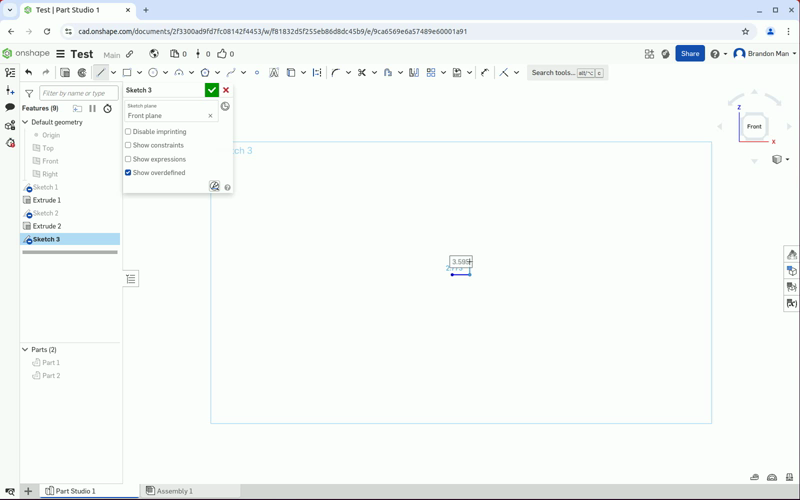
click(469, 261)
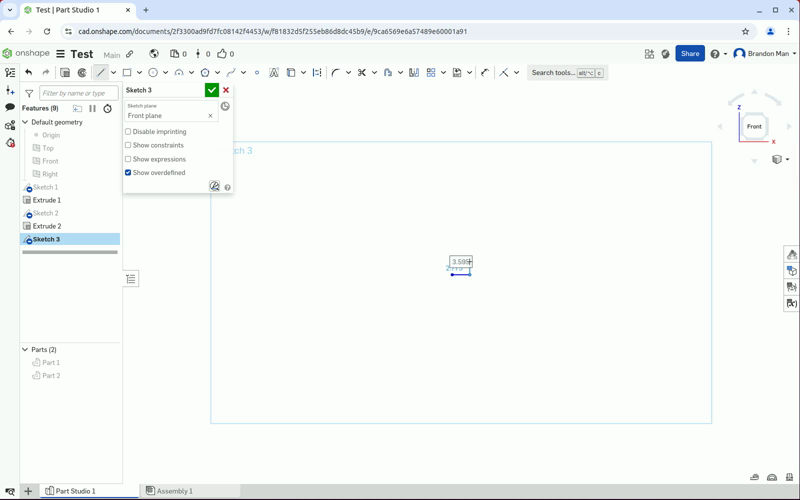
key_up(shift)
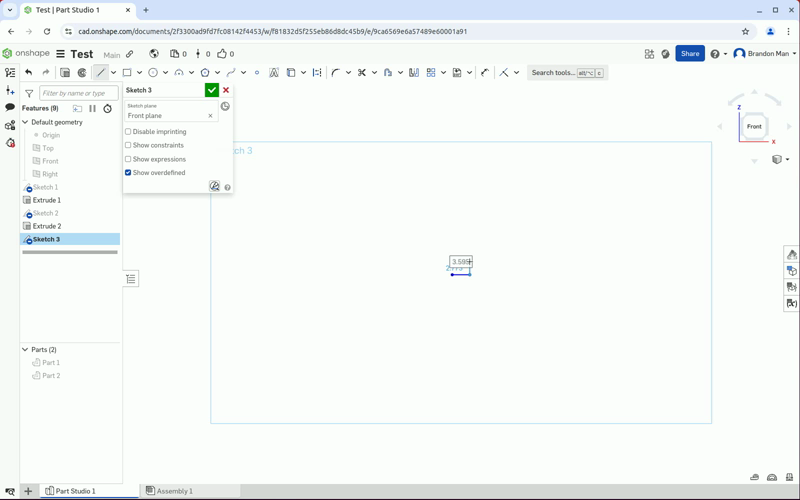
key_down(shift)
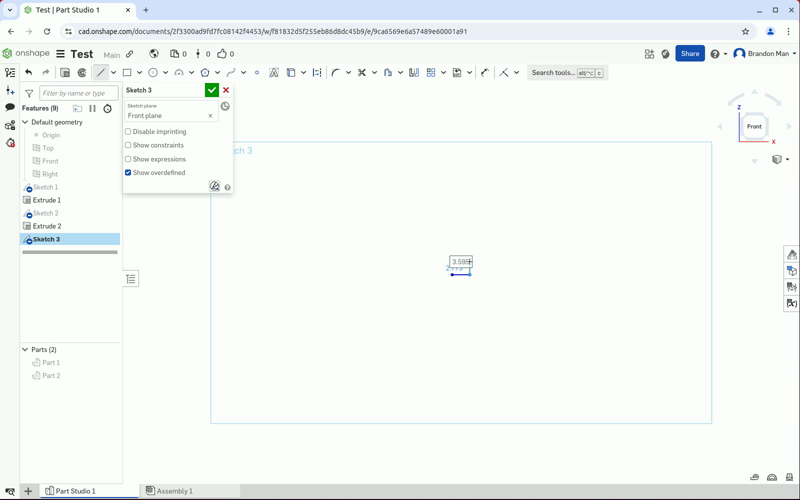
mouse_move(499, 261)
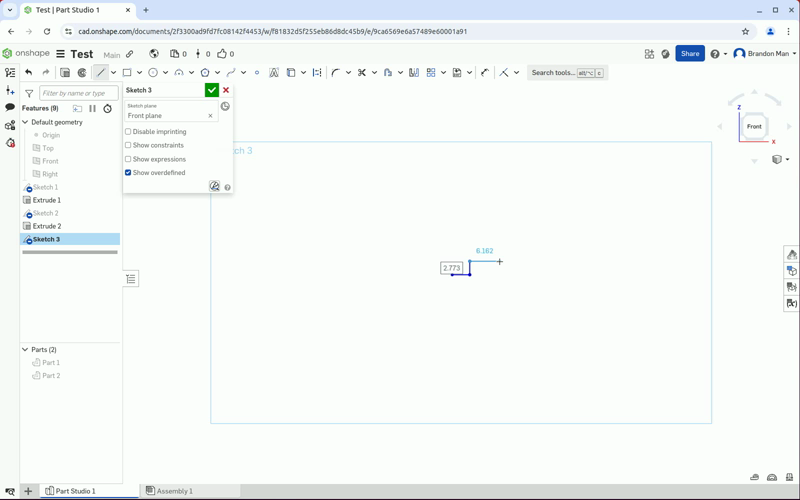
mouse_move(452, 261)
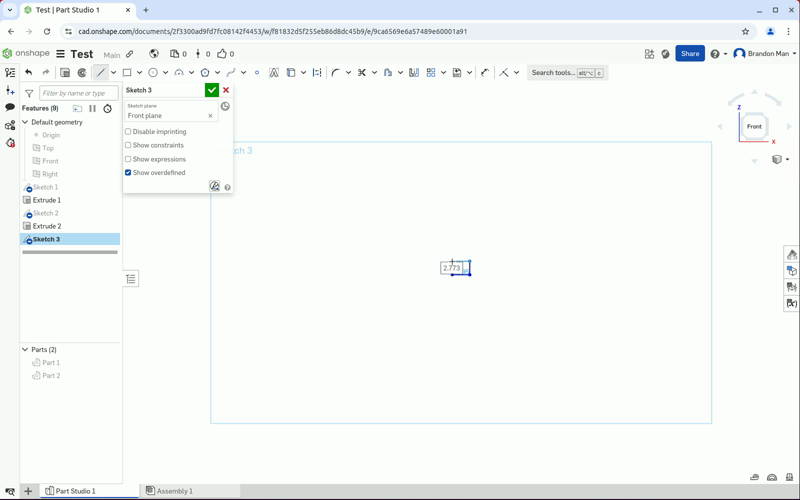
click(452, 261)
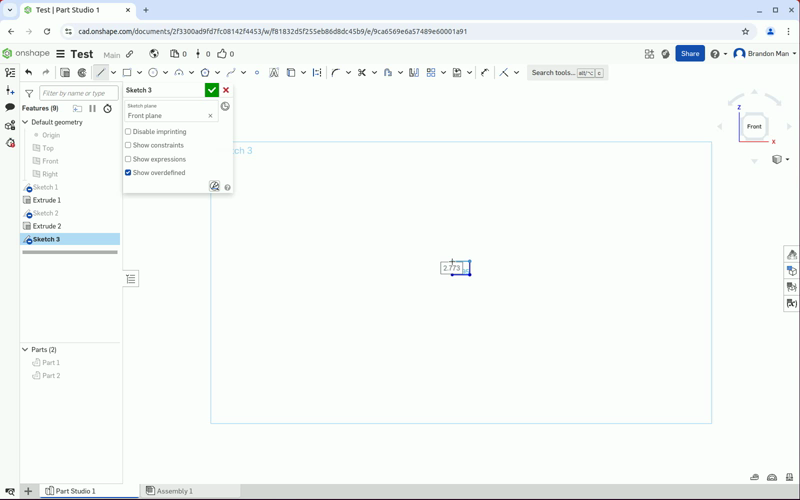
key_up(shift)
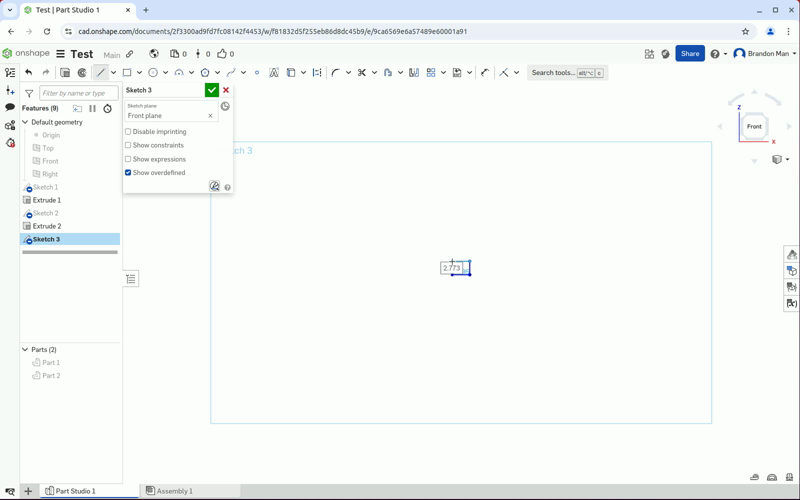
mouse_move(482, 261)
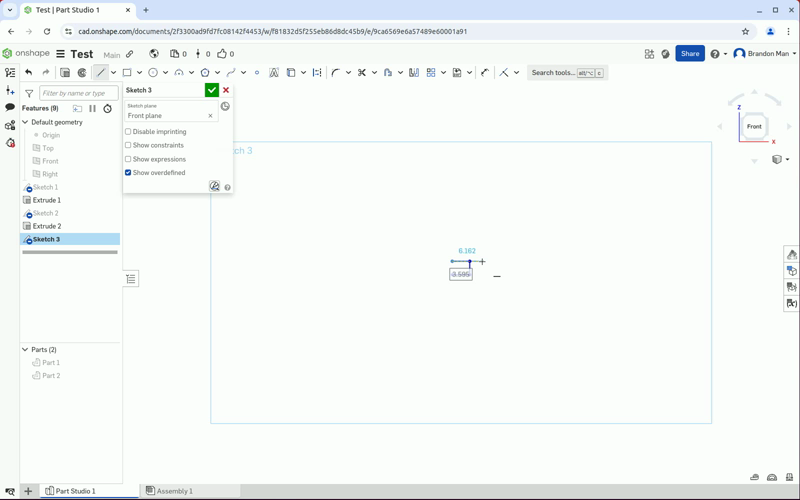
key_down(shift)
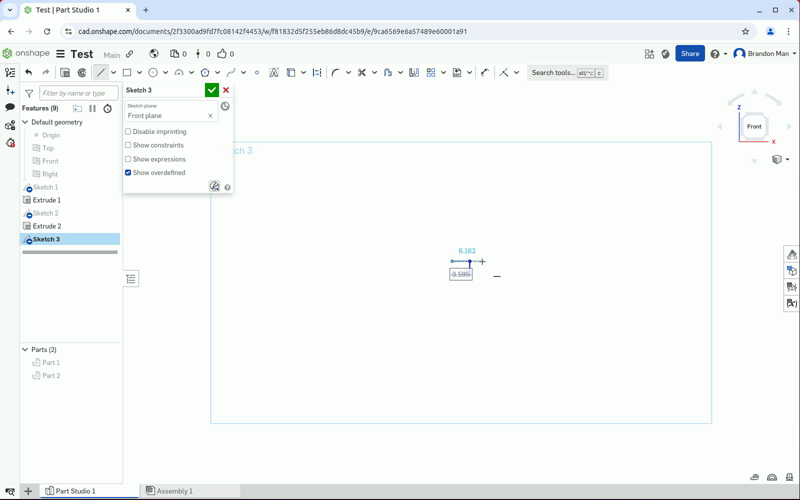
mouse_move(452, 274)
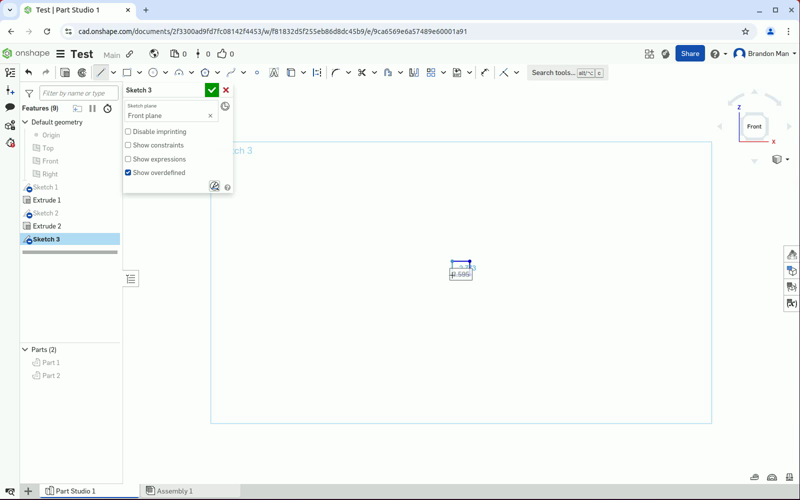
key_up(shift)
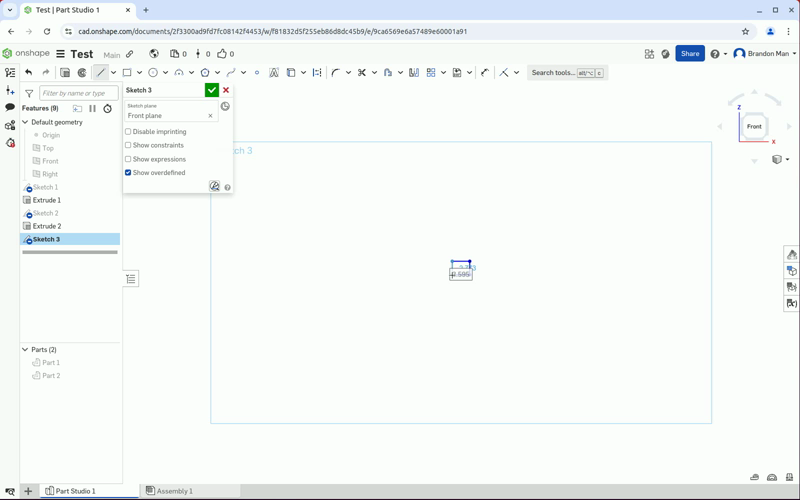
click(452, 274)
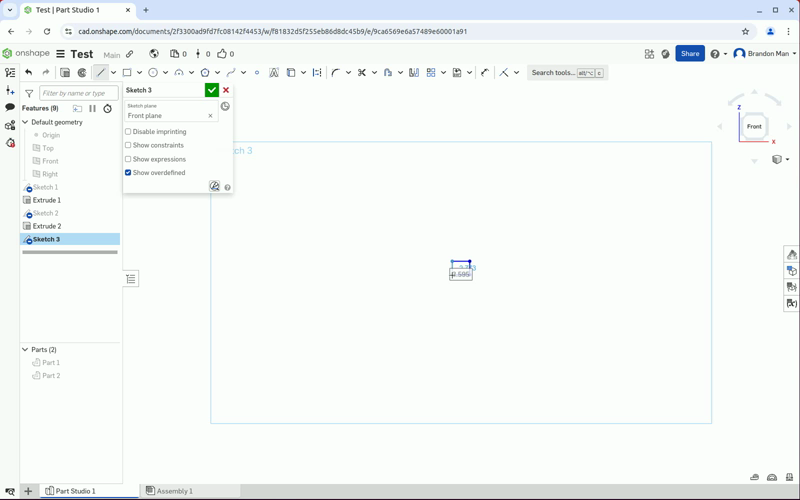
key(esc)
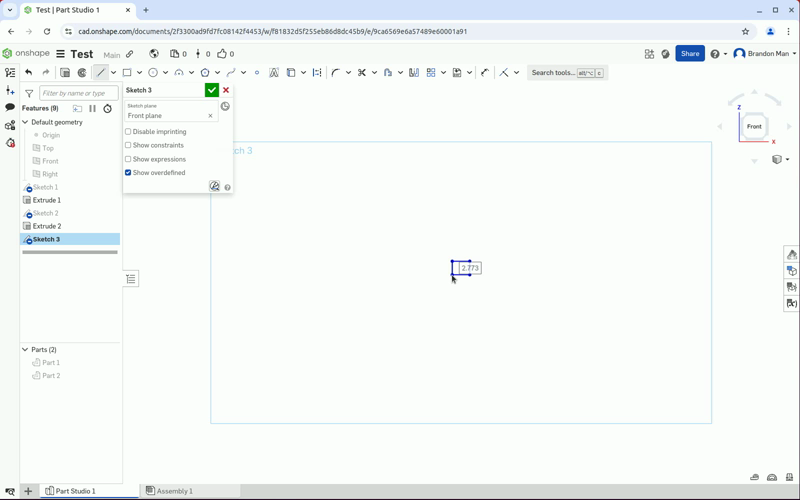
mouse_move(461, 269)
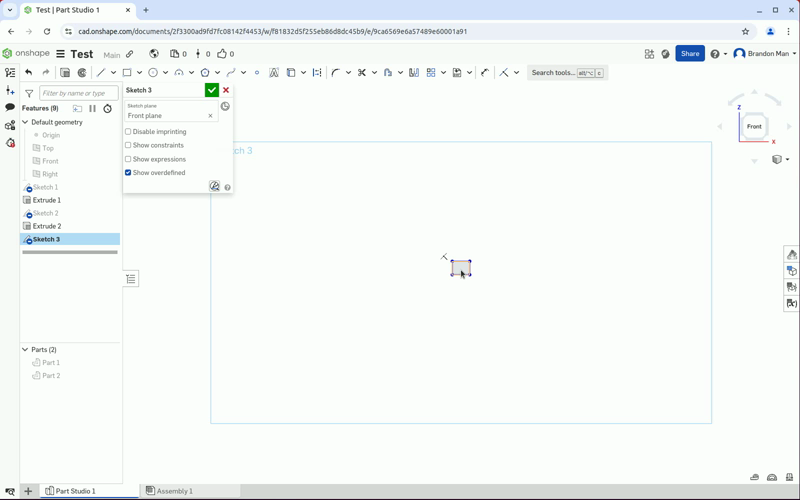
scroll(6)
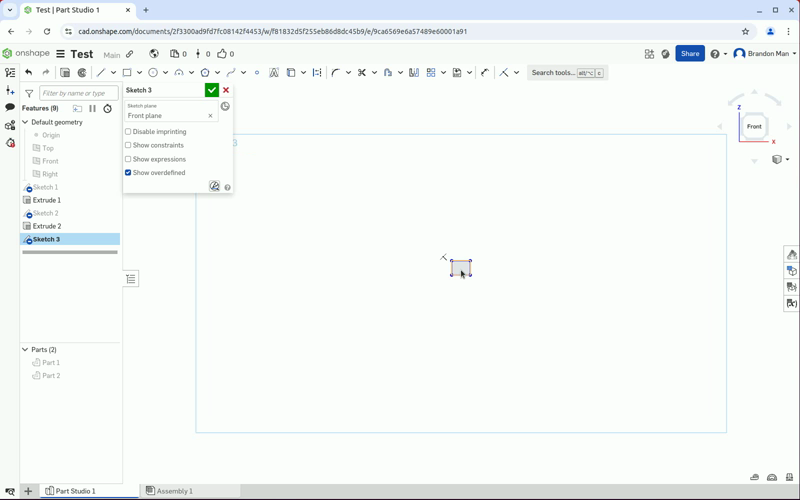
scroll(6)
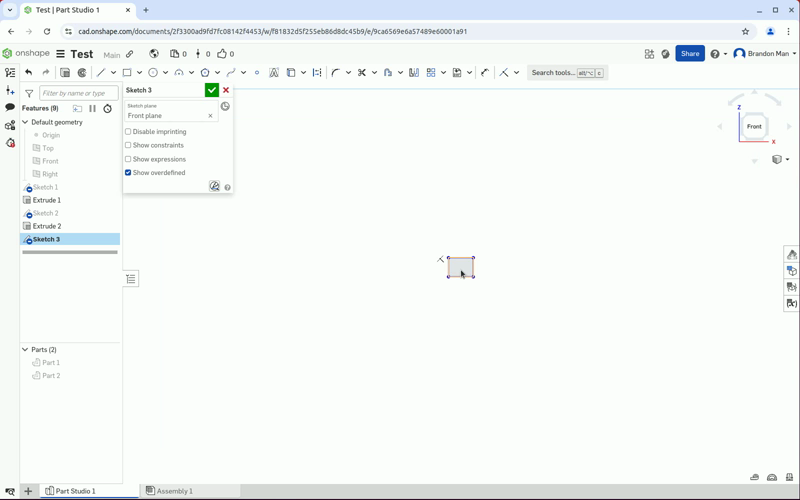
scroll(6)
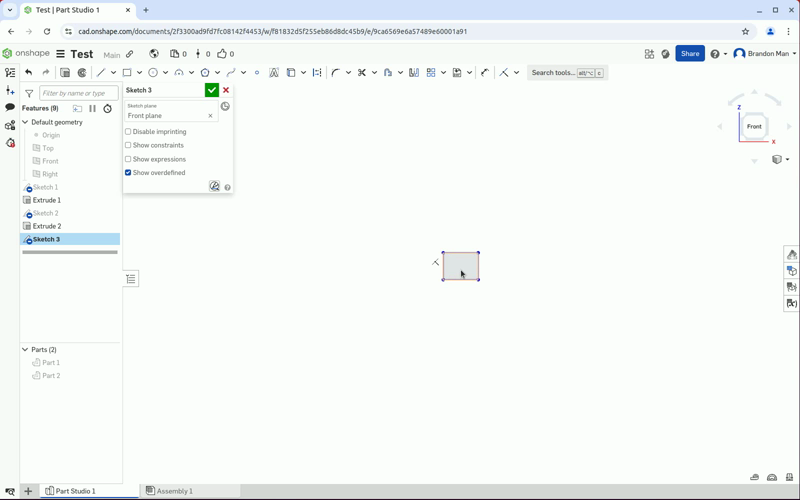
scroll(6)
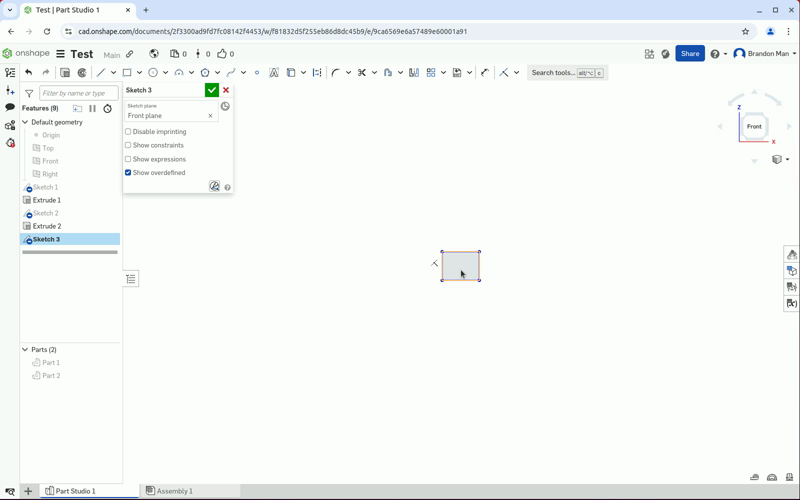
scroll(6)
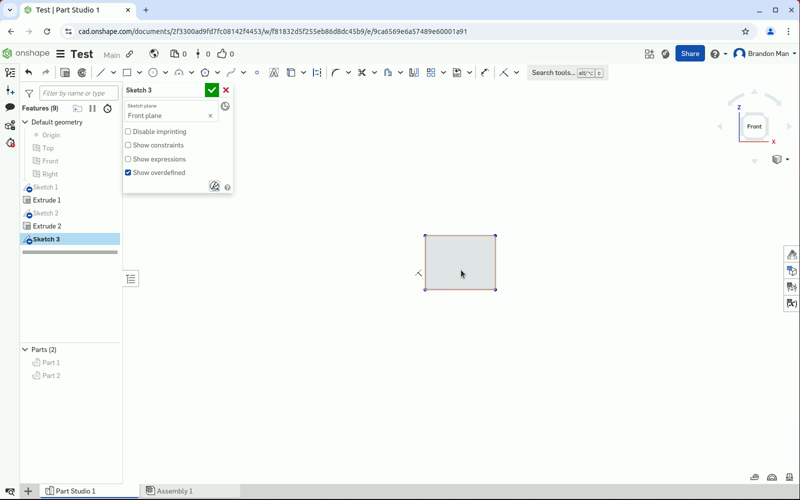
scroll(6)
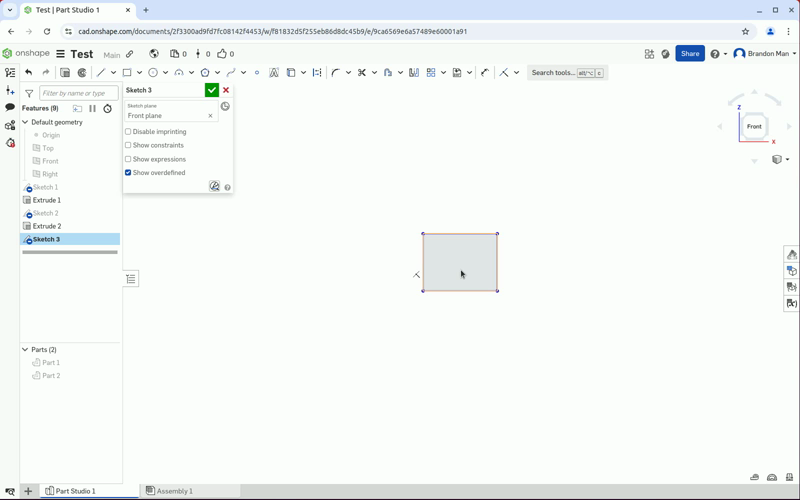
scroll(6)
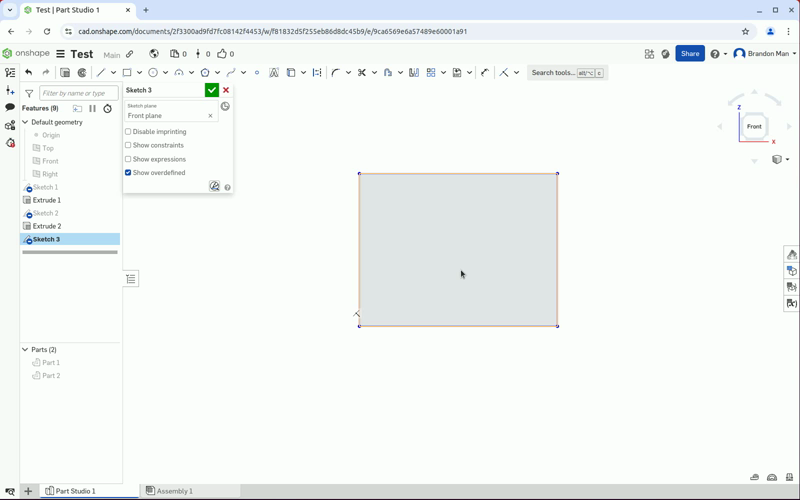
click(461, 269)
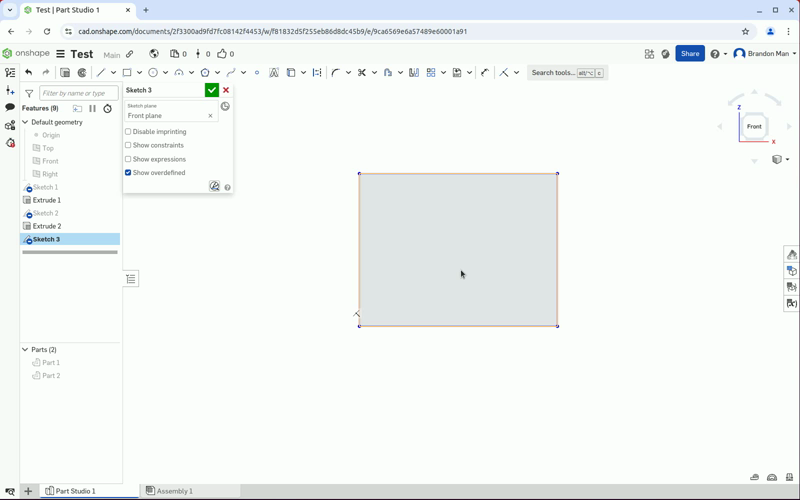
scroll(-6)
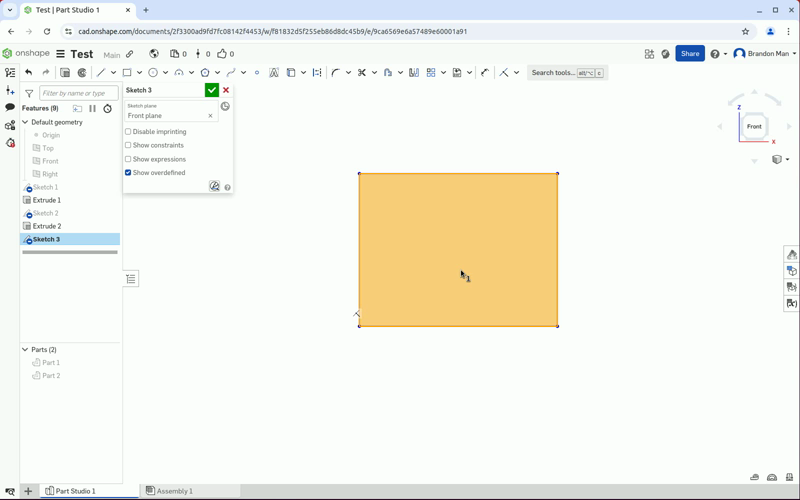
scroll(-6)
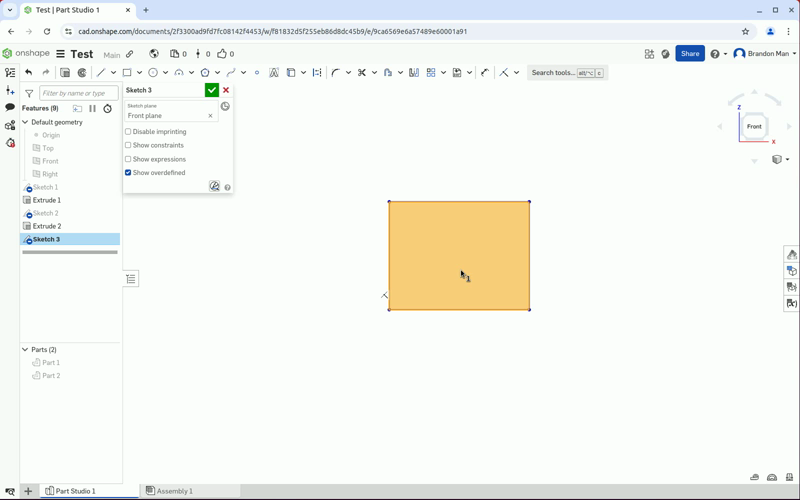
scroll(-6)
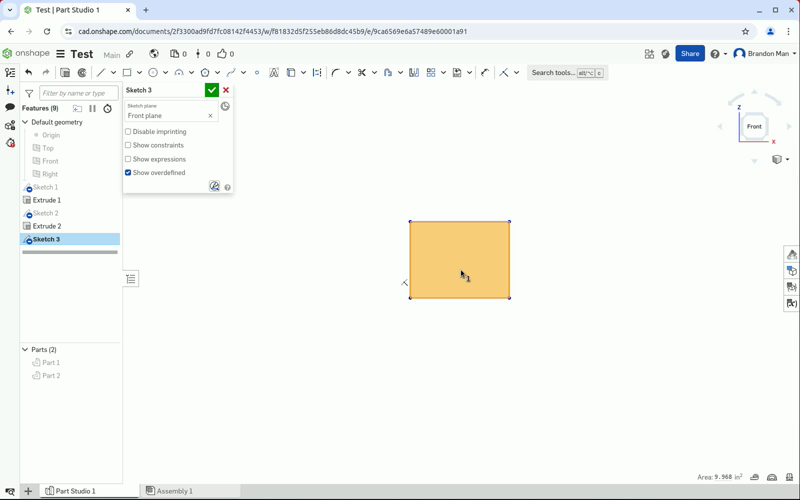
scroll(-6)
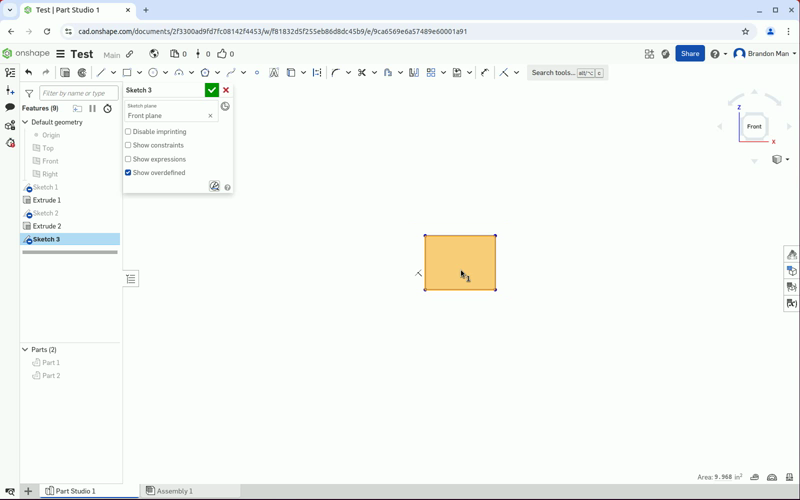
scroll(-6)
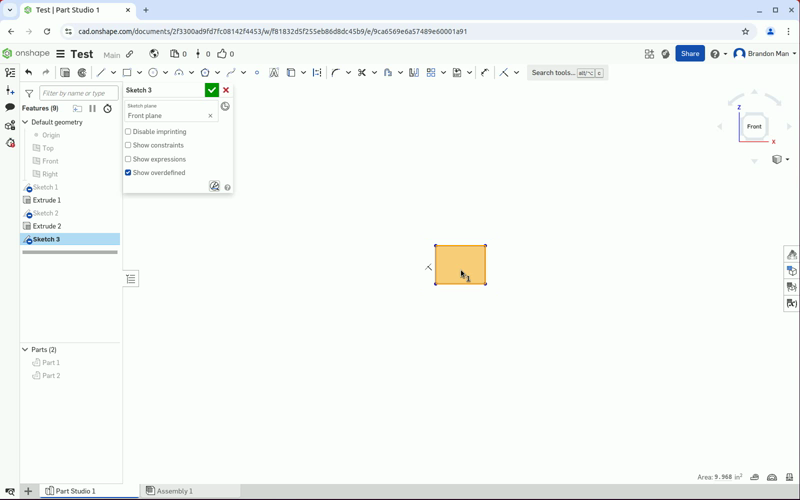
scroll(-6)
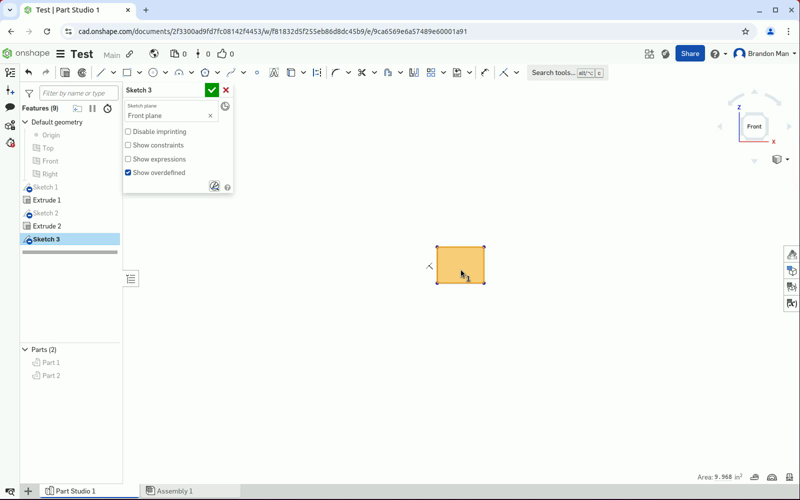
scroll(-6)
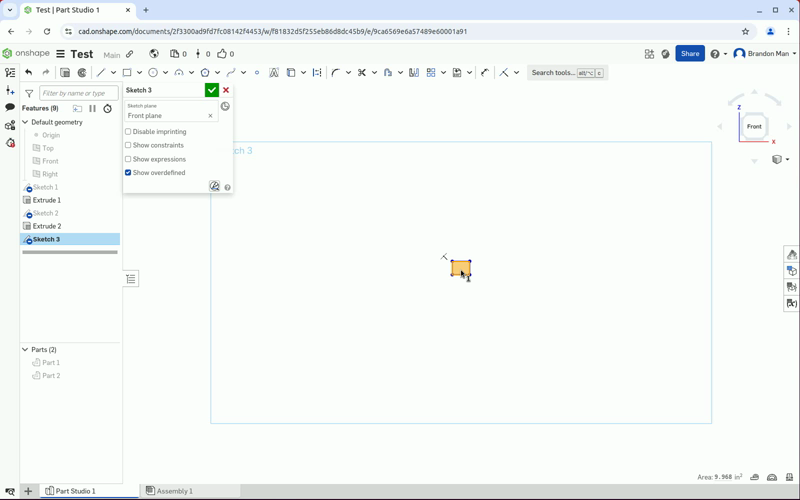
mouse_move(73, 352)
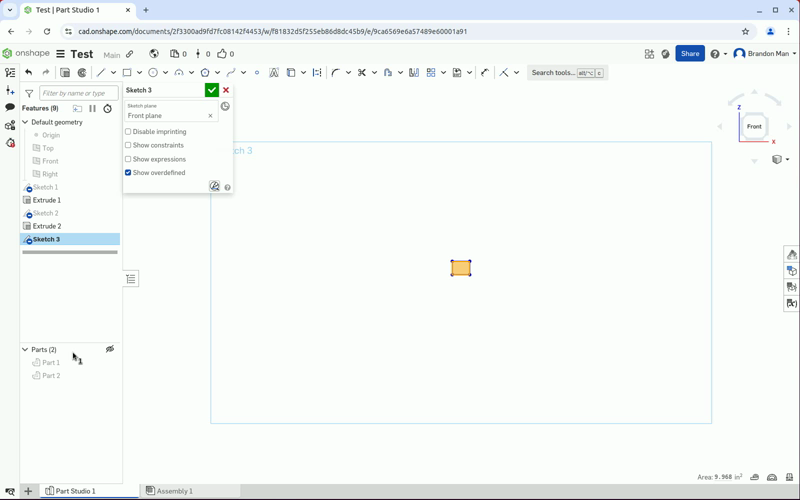
key(shift+y)
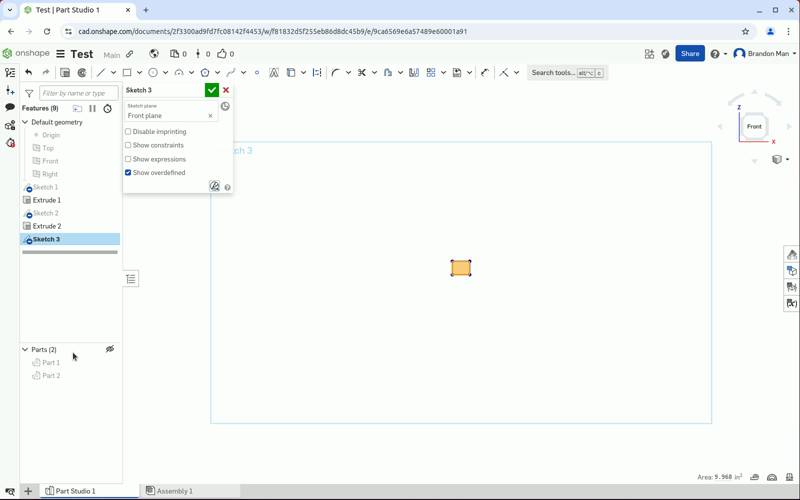
key(shift+e)
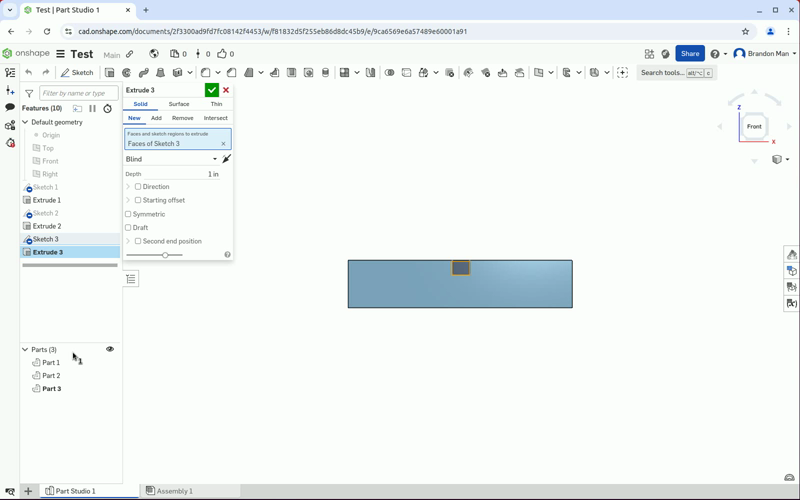
mouse_move(143, 106)
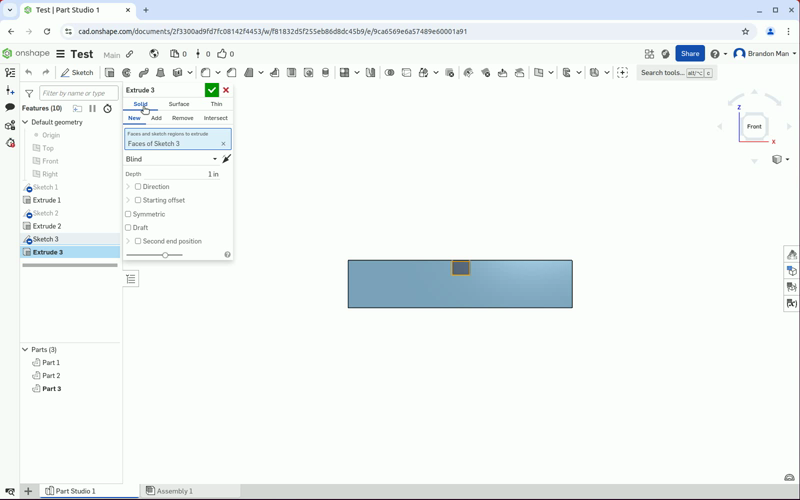
click(143, 106)
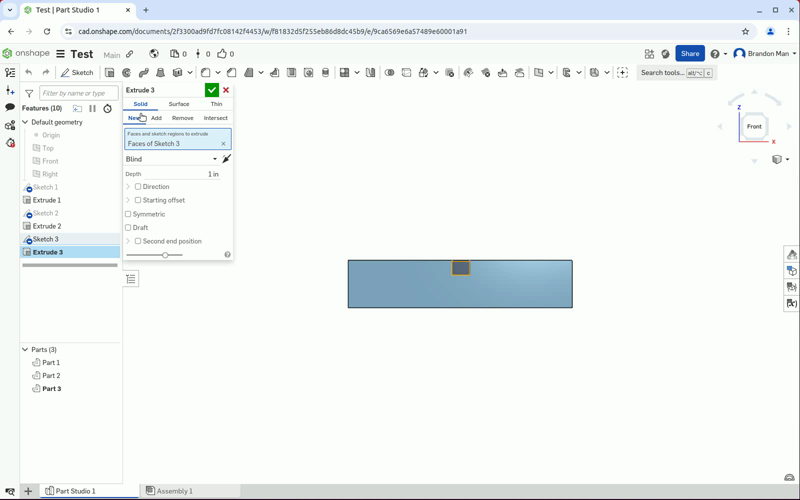
mouse_move(137, 120)
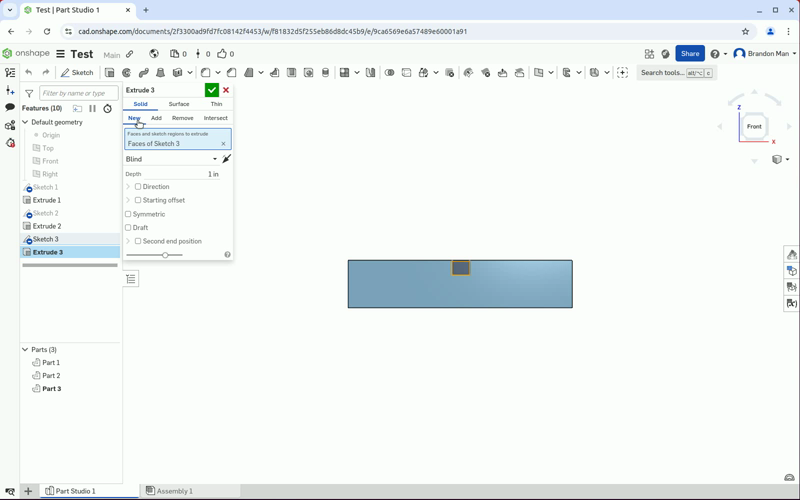
click(137, 120)
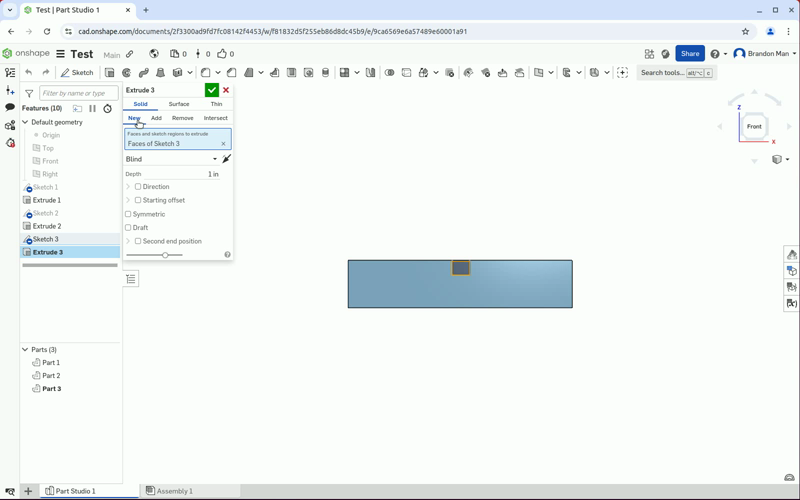
key(tab, 4)
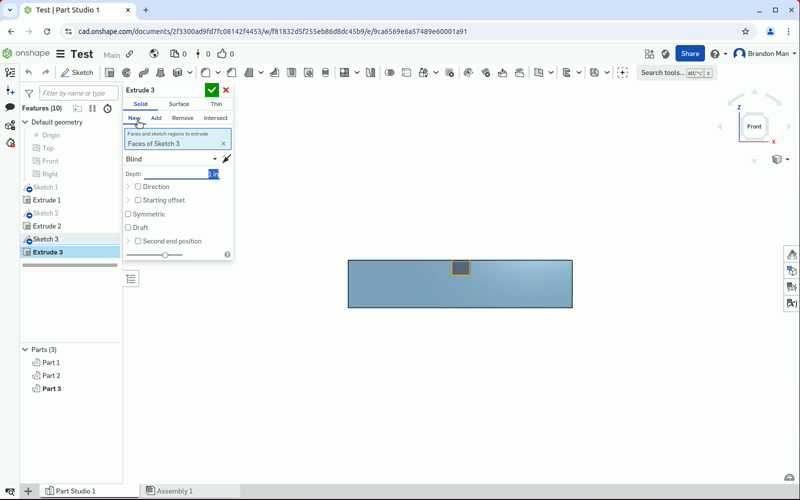
text(-0.241)
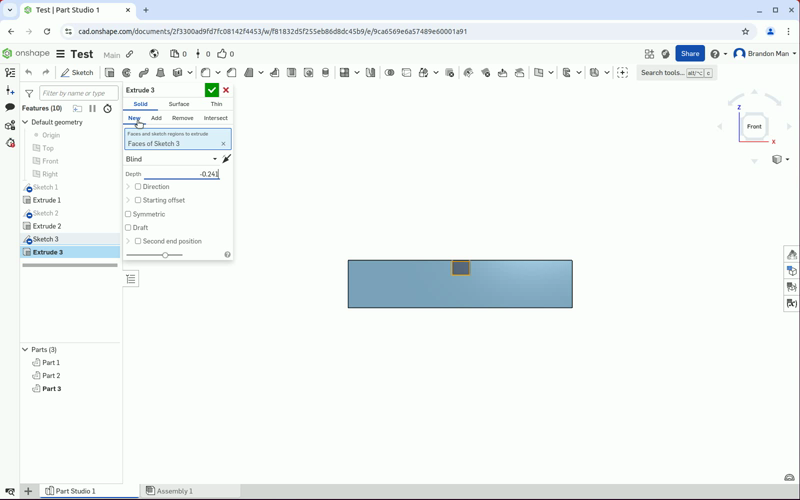
key(enter)
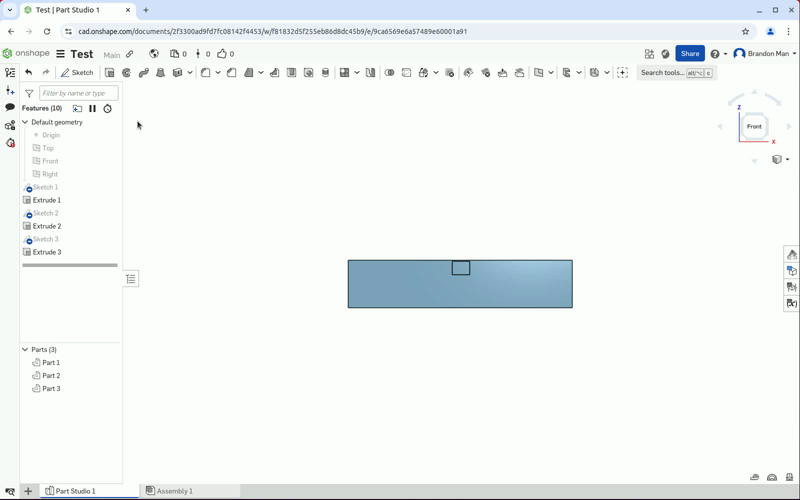
key(shift+h)
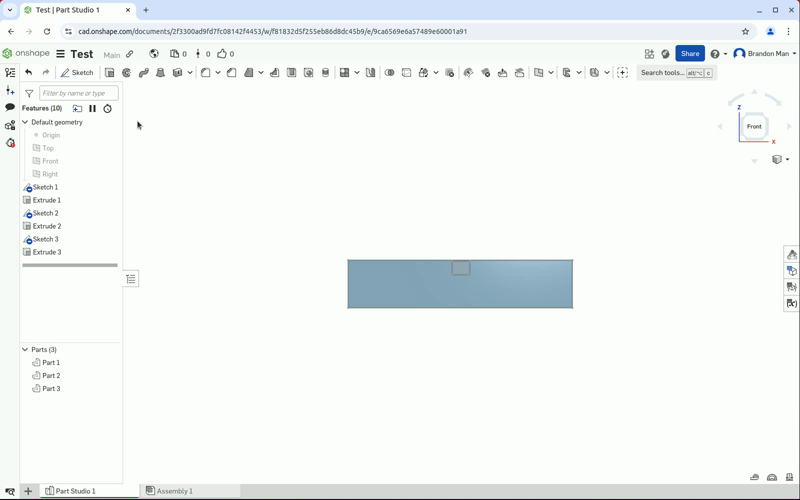
key(shift+h)
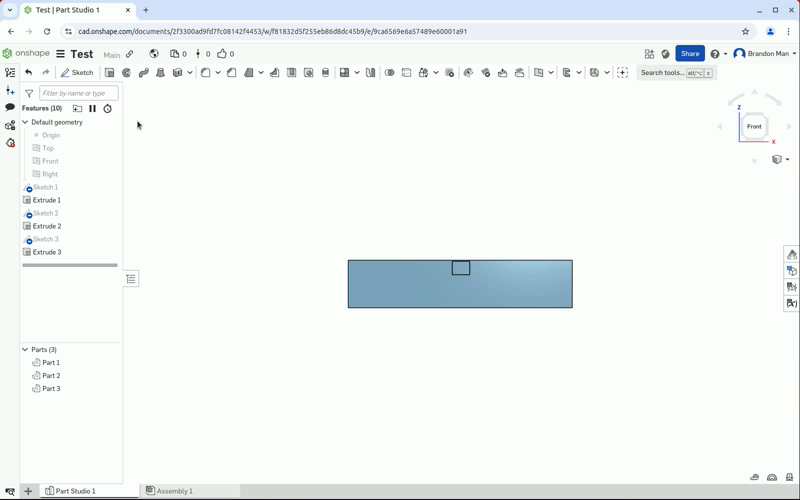
mouse_move(73, 189)
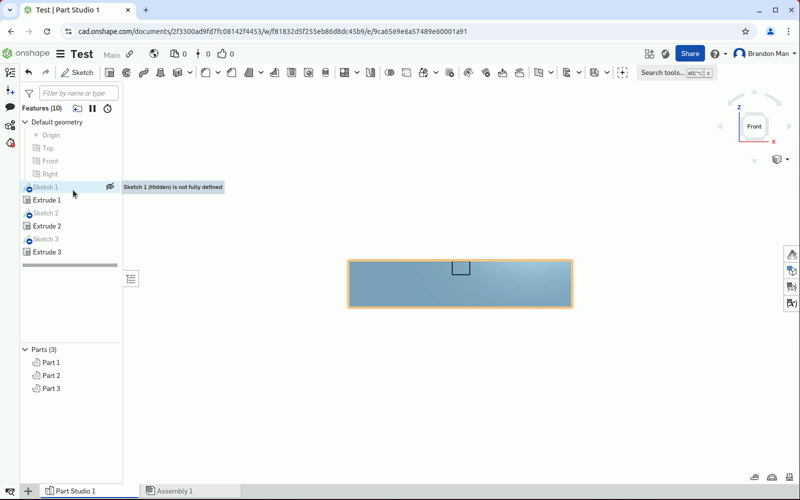
click(73, 189)
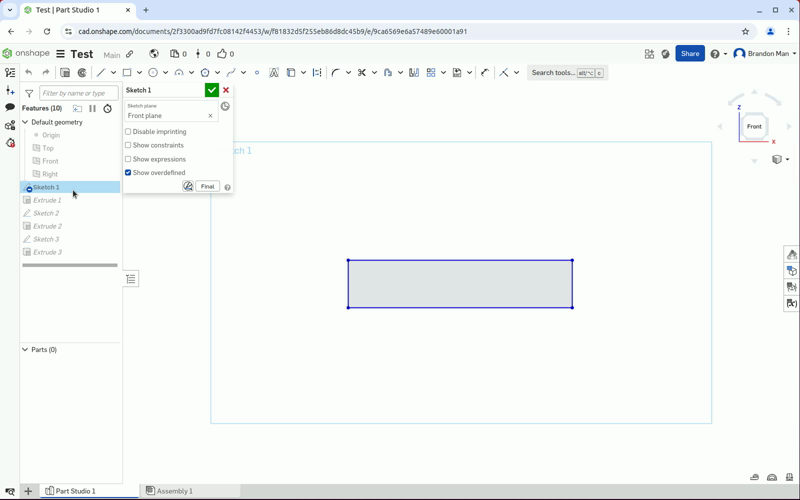
mouse_move(229, 92)
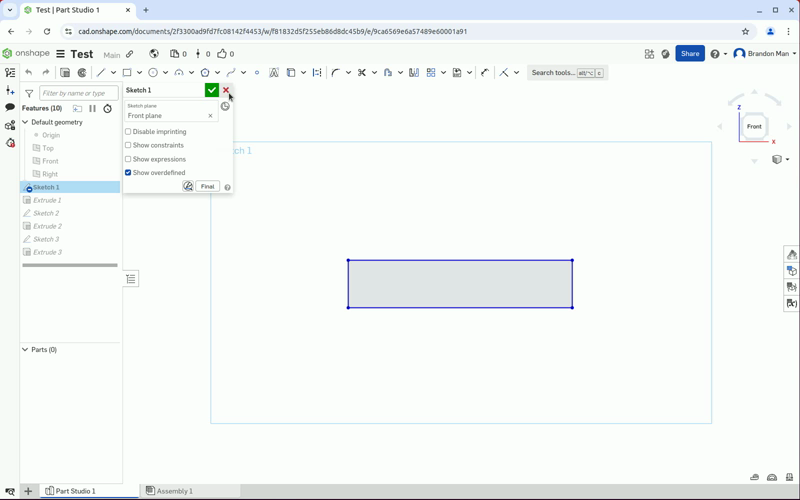
click(229, 92)
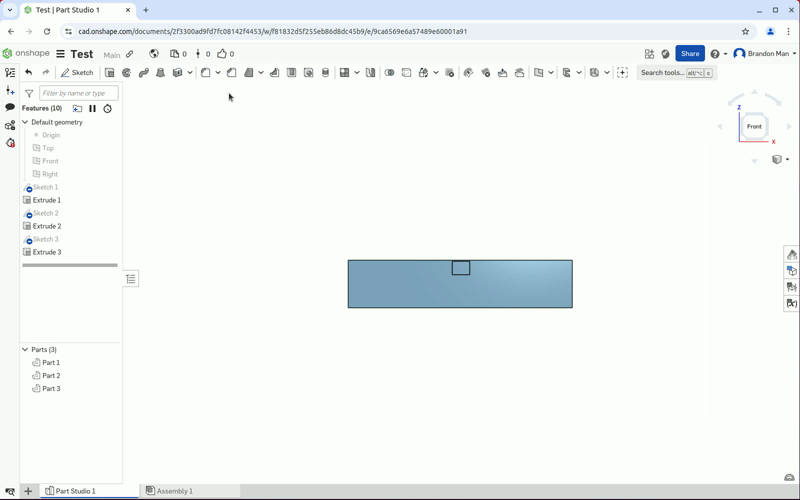
mouse_move(541, 75)
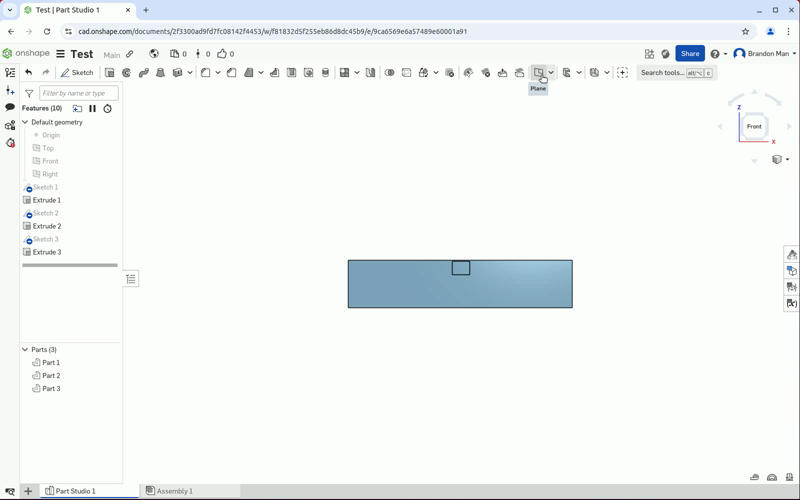
click(541, 75)
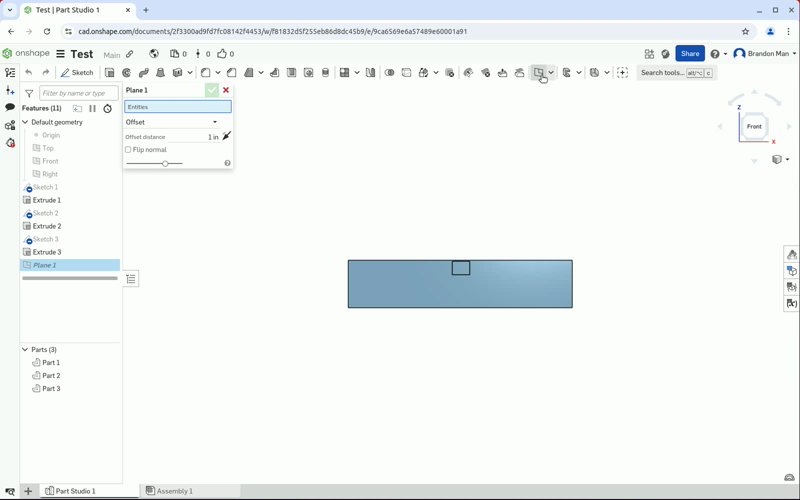
mouse_move(73, 163)
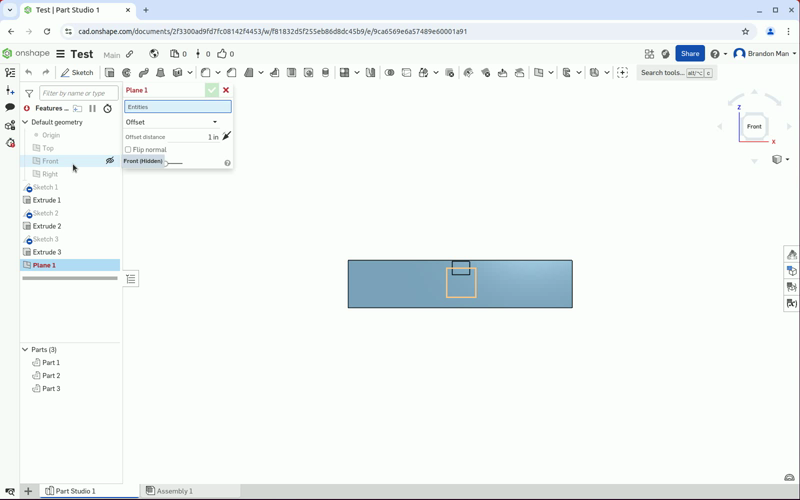
click(73, 163)
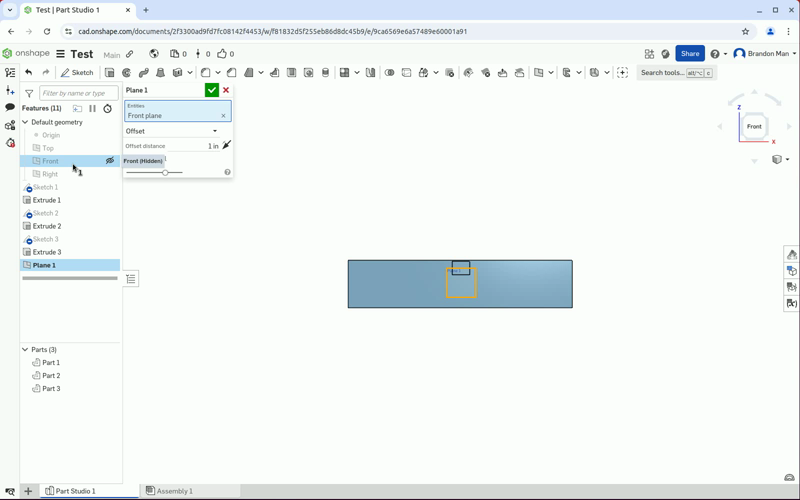
key(tab, 2)
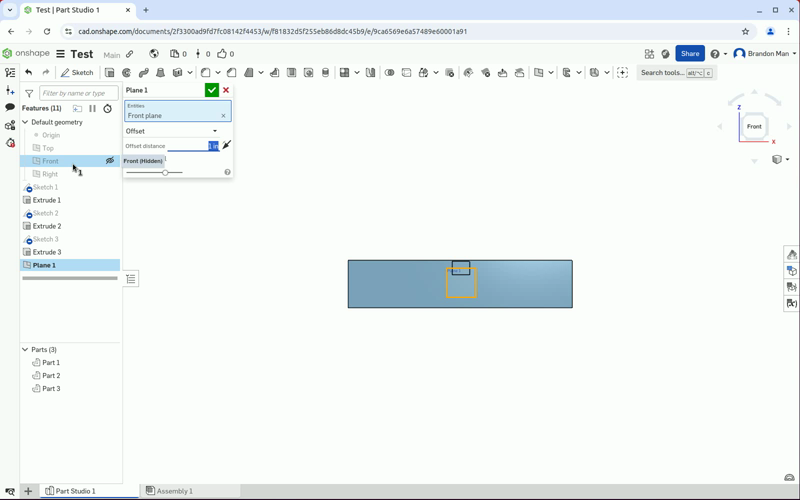
text(0.246)
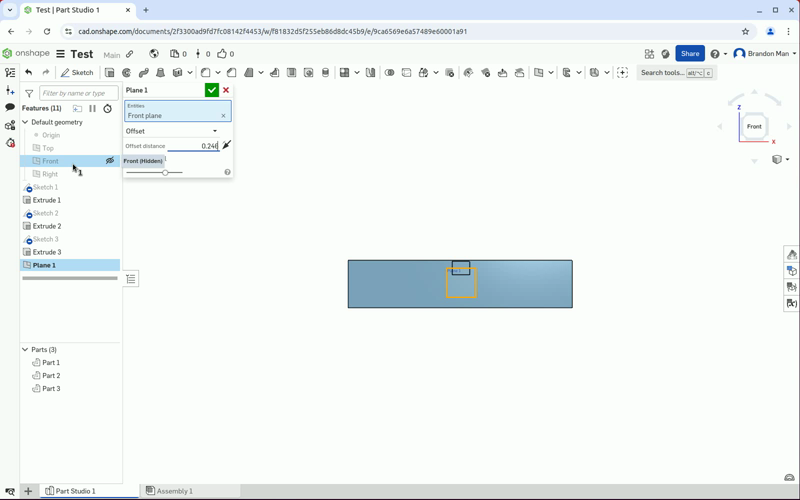
key(enter, 2)
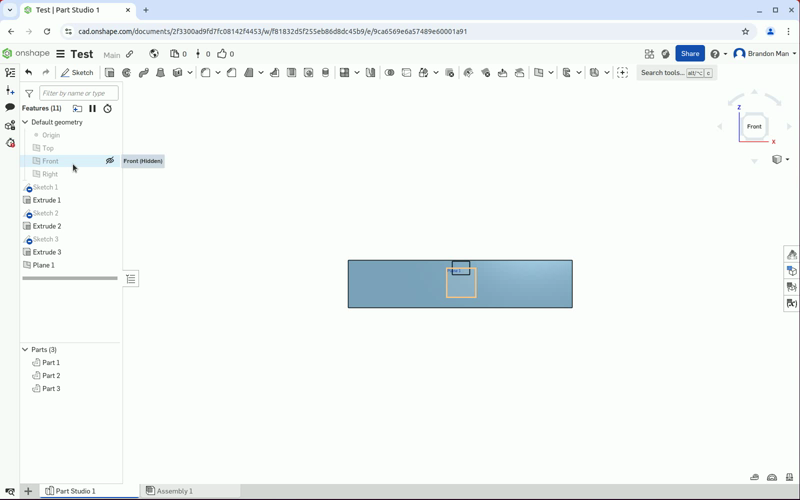
key(shift+s)
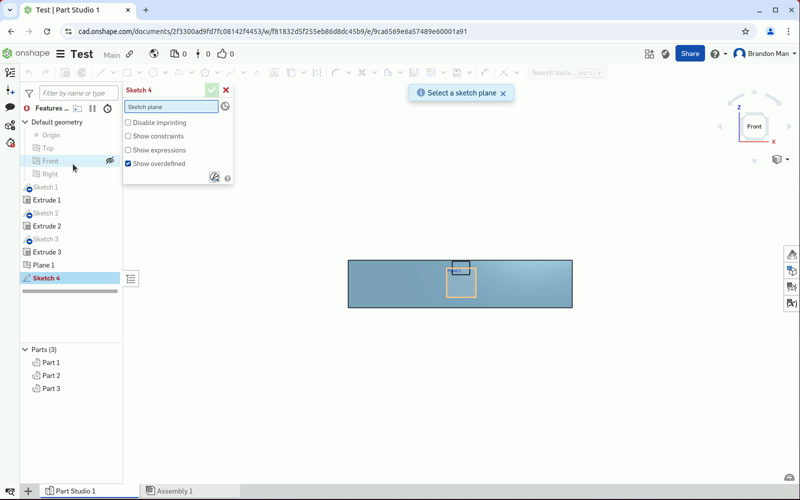
mouse_move(73, 267)
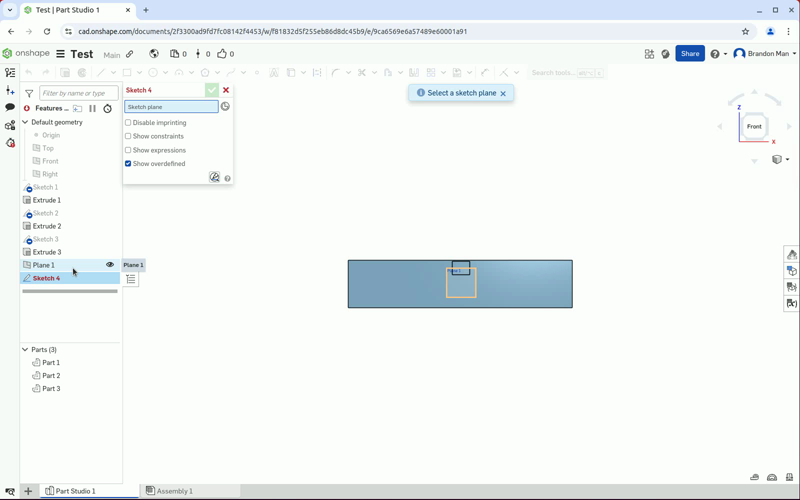
click(73, 267)
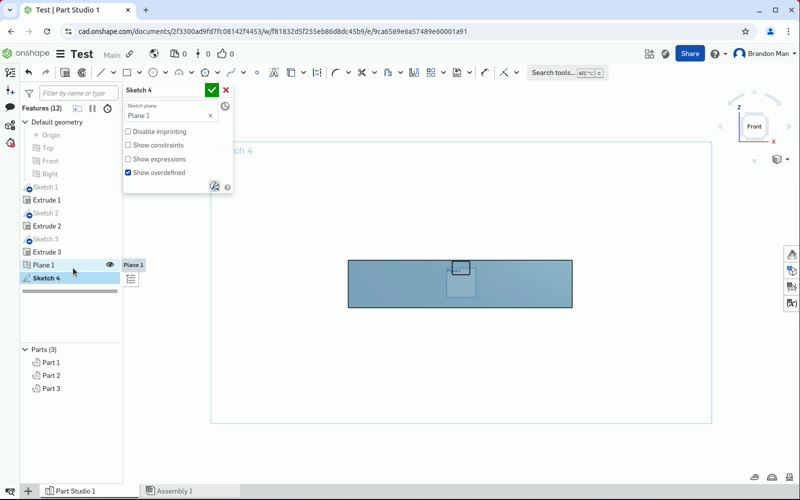
mouse_move(73, 352)
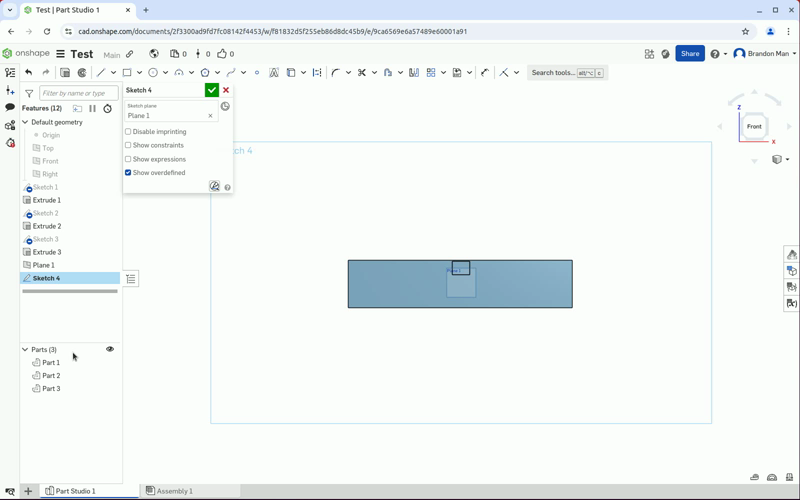
key(y)
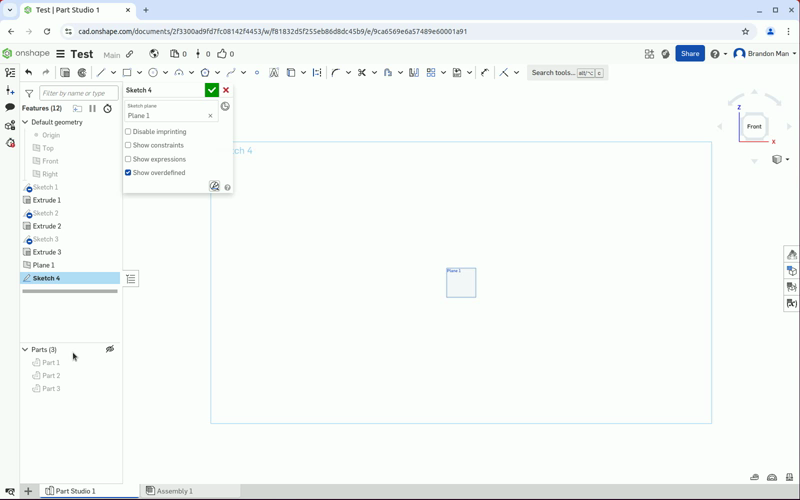
key(l)
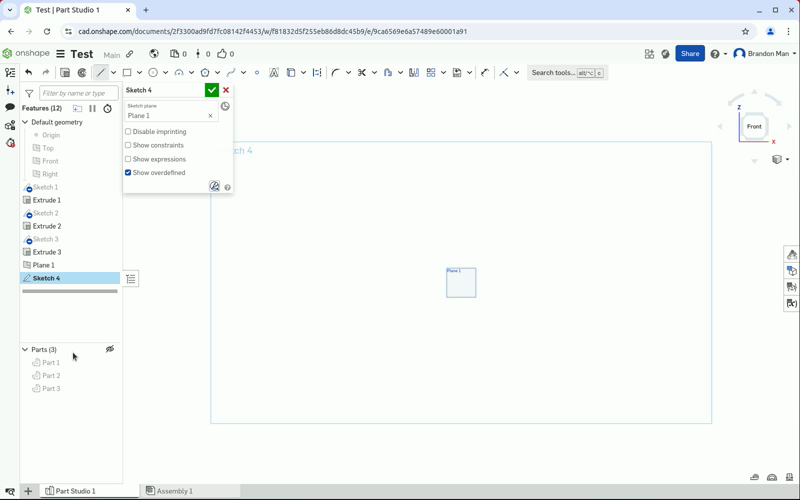
key_down(shift)
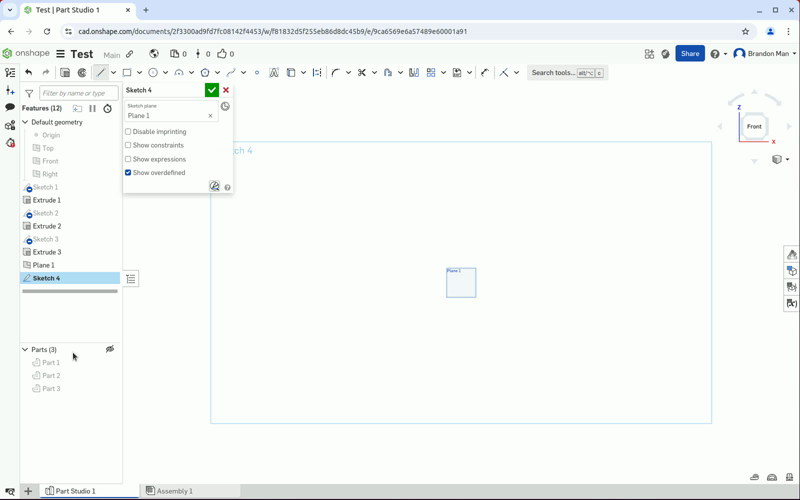
mouse_move(452, 274)
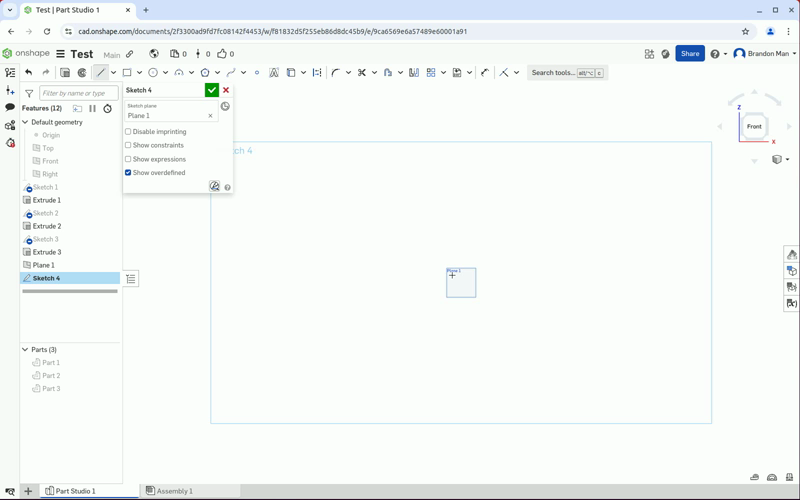
click(452, 274)
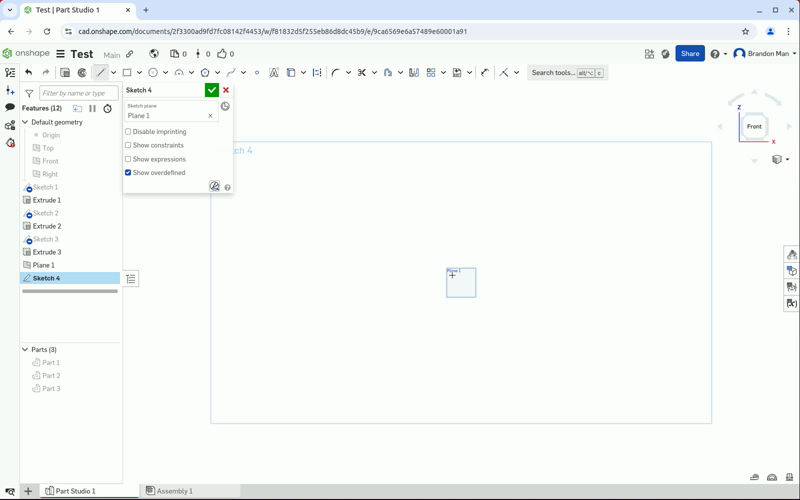
key_up(shift)
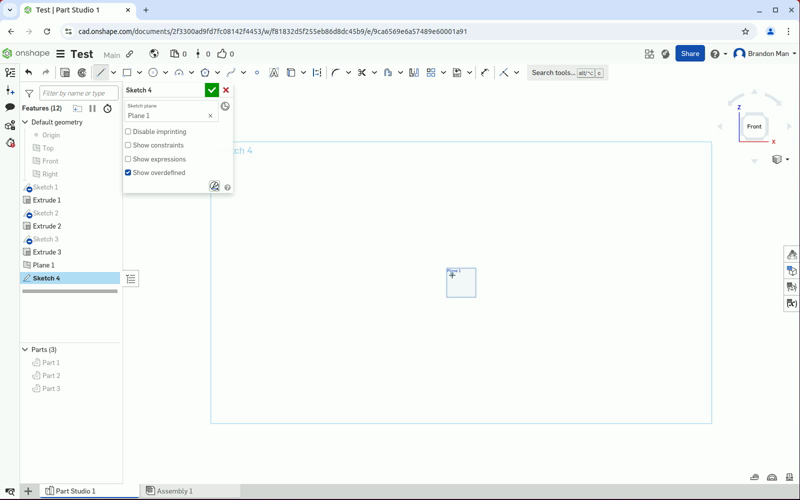
key_down(shift)
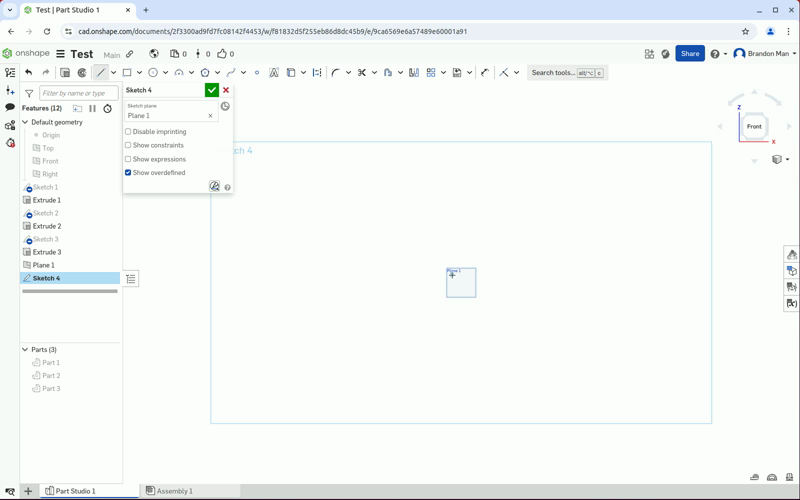
mouse_move(482, 274)
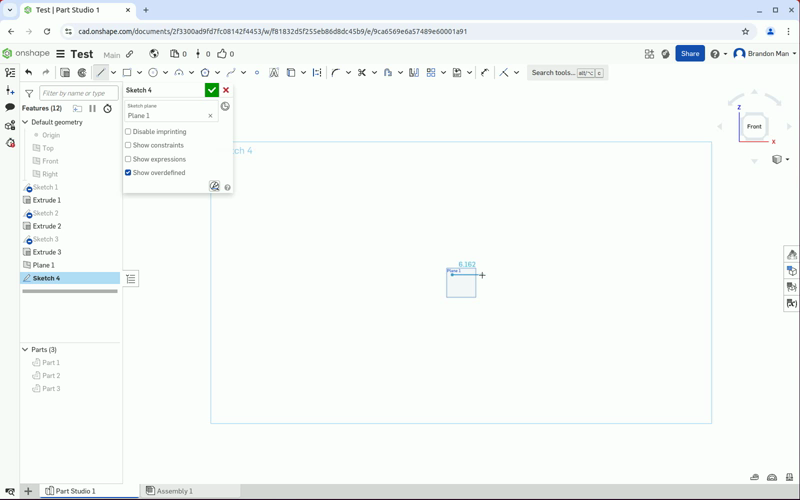
mouse_move(468, 274)
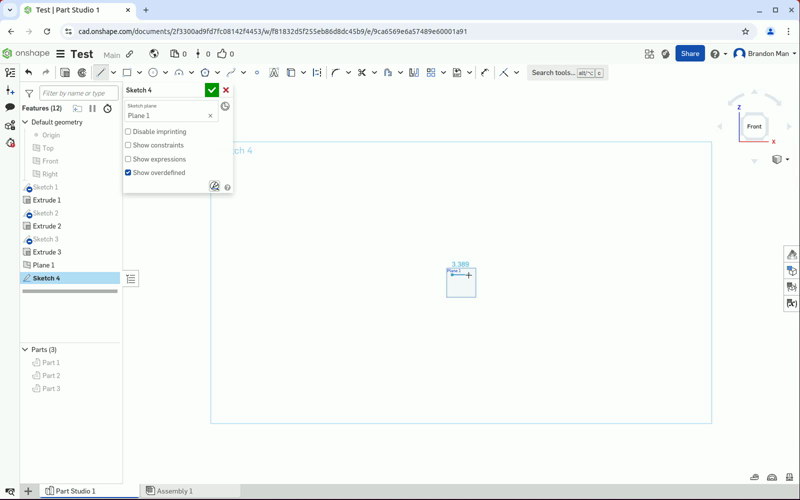
click(468, 274)
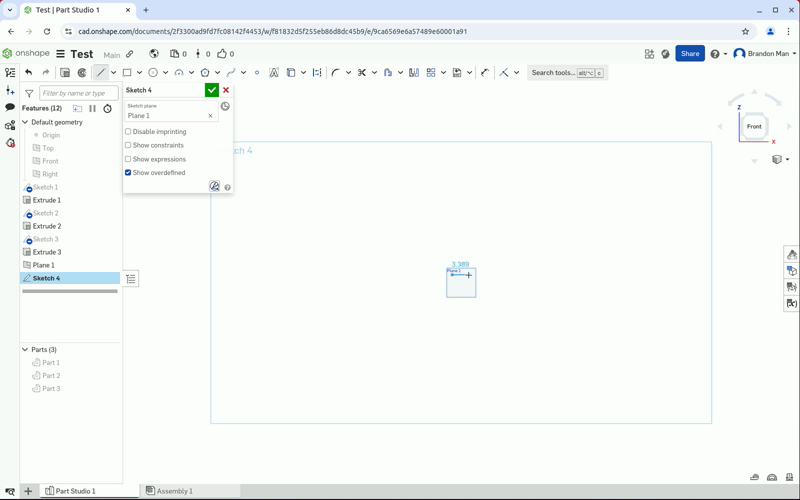
key_up(shift)
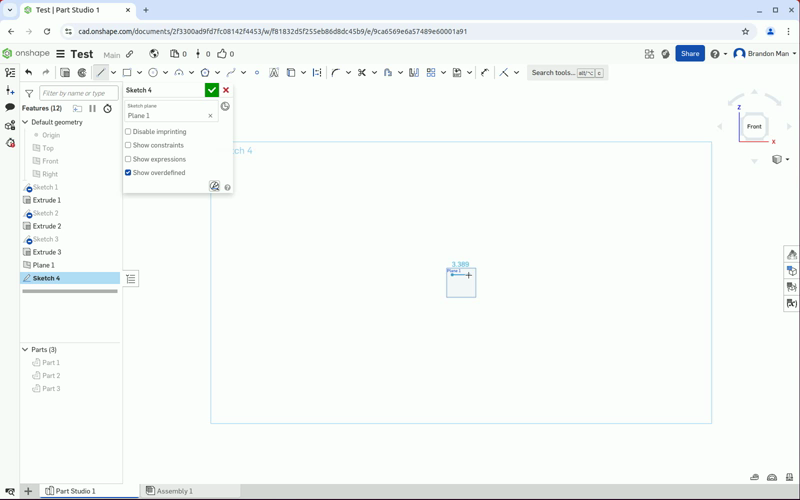
key_down(shift)
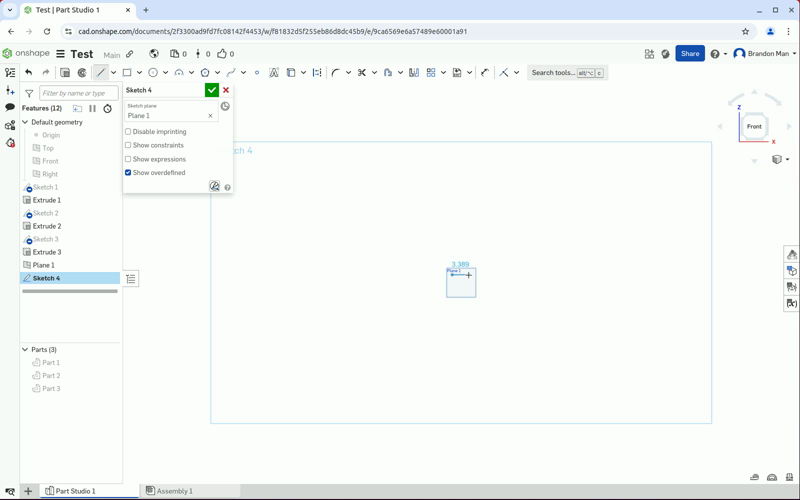
mouse_move(498, 274)
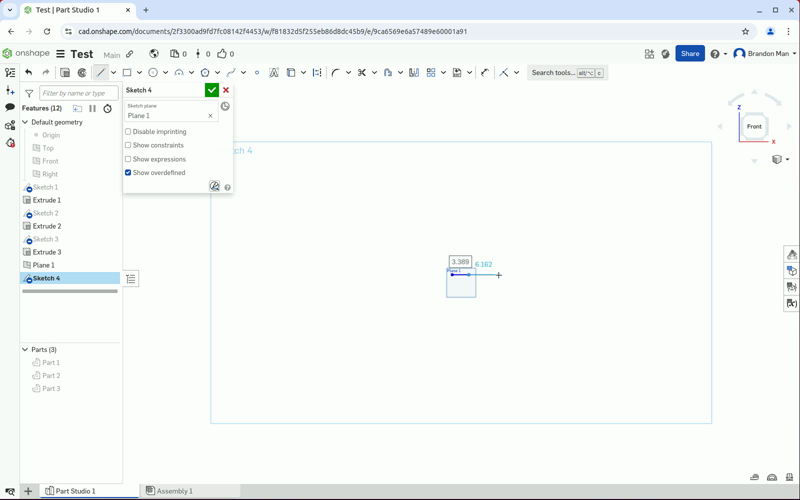
mouse_move(468, 262)
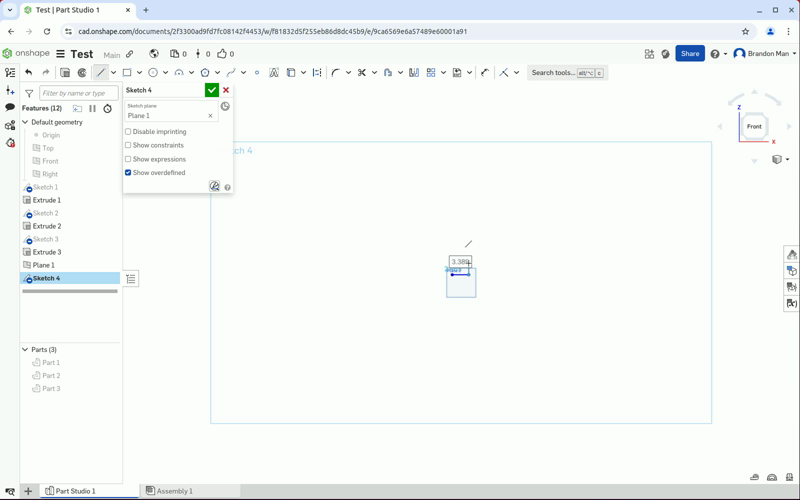
click(468, 262)
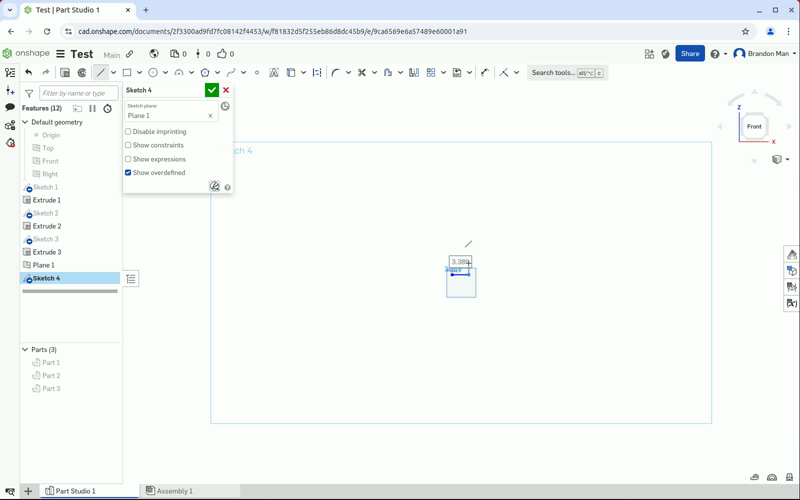
key_up(shift)
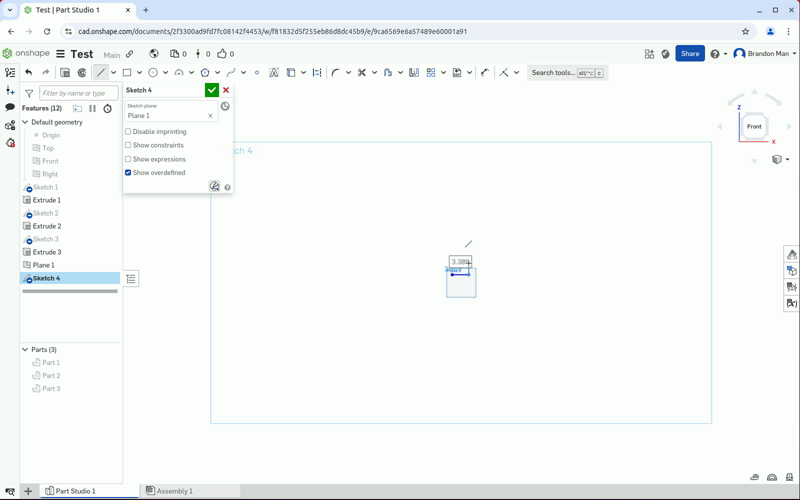
key_down(shift)
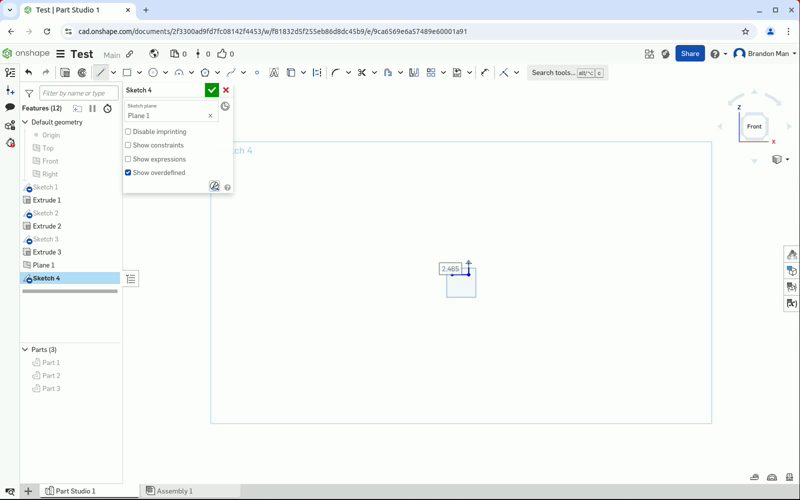
mouse_move(498, 262)
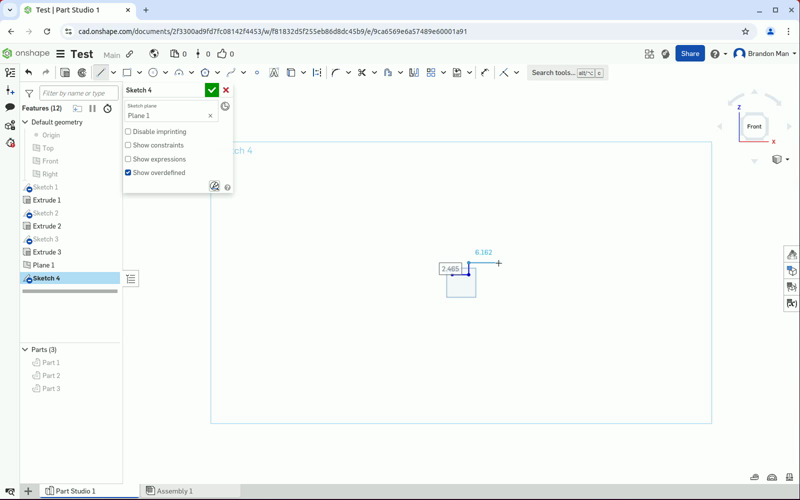
mouse_move(452, 262)
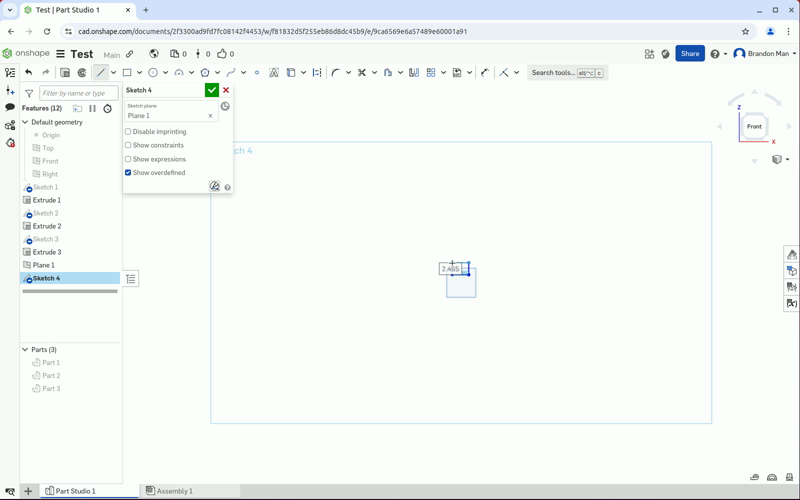
click(452, 262)
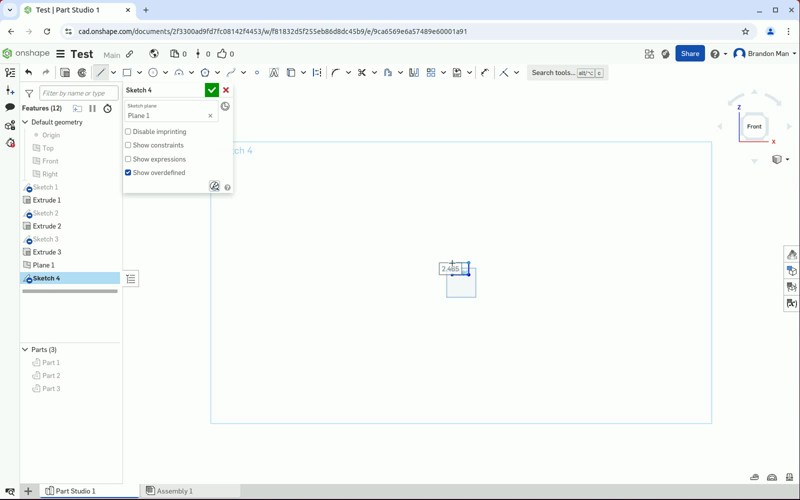
key_up(shift)
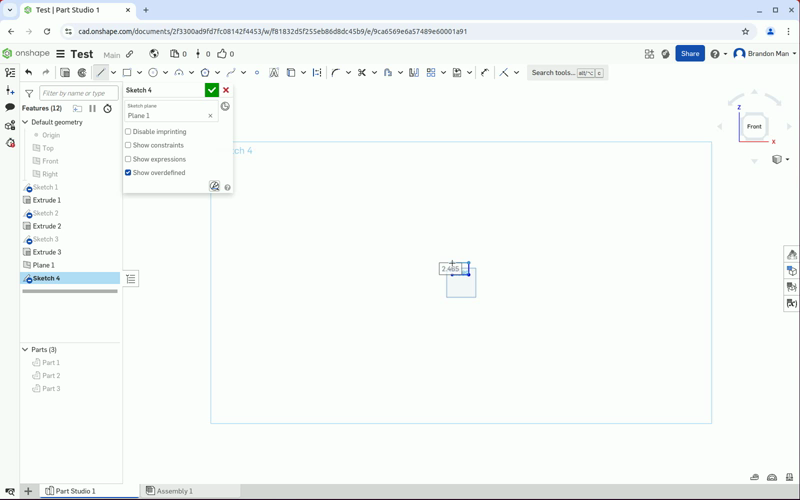
mouse_move(482, 262)
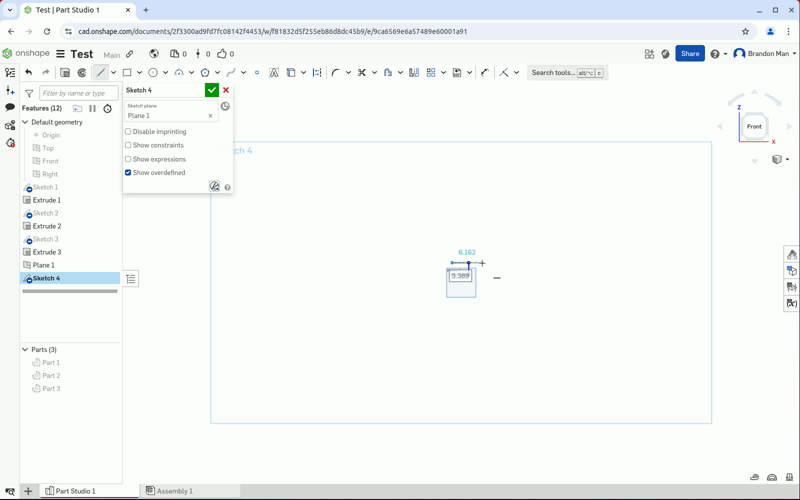
key_down(shift)
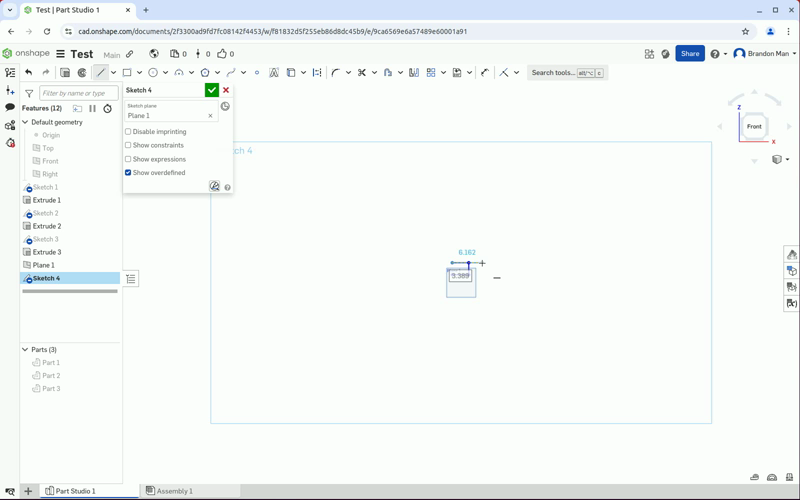
mouse_move(452, 274)
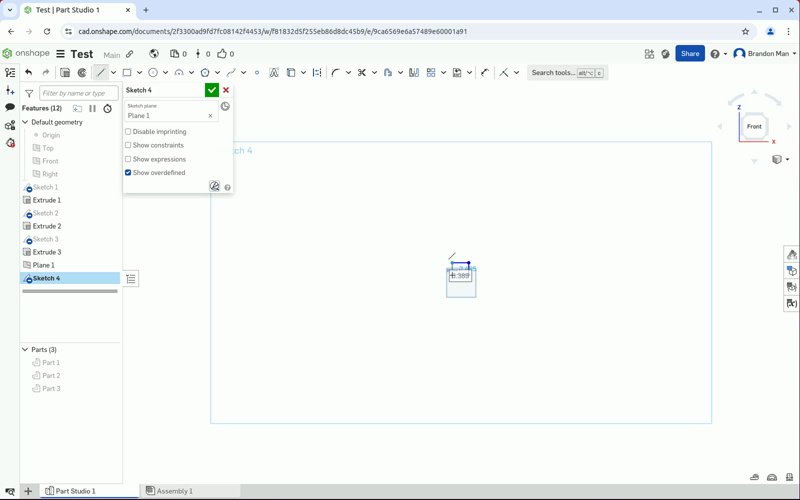
key_up(shift)
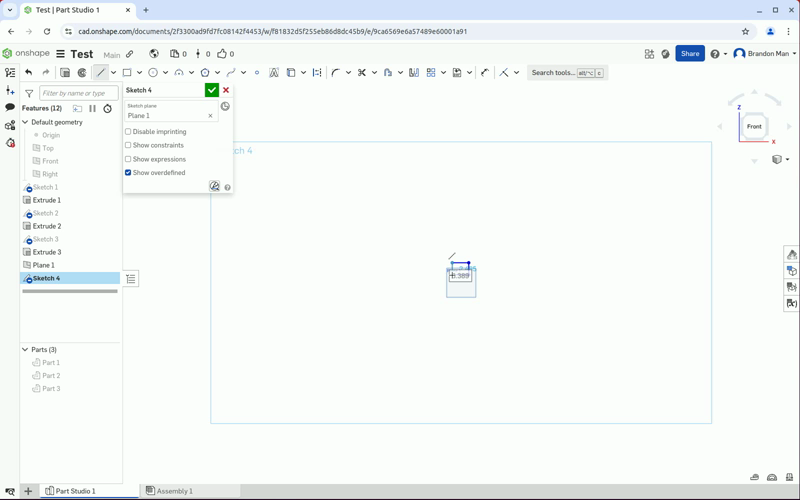
click(452, 274)
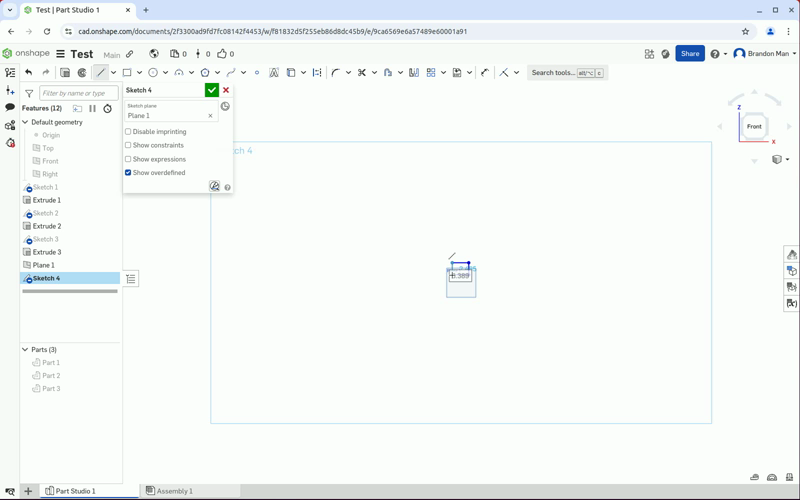
key(esc)
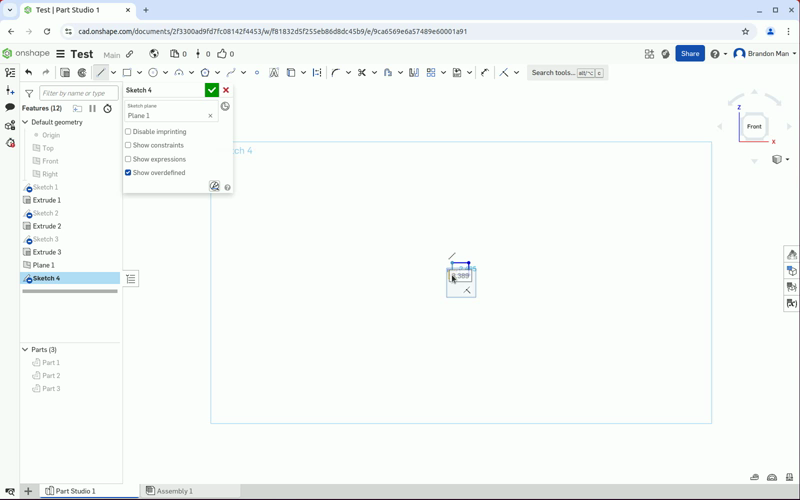
mouse_move(462, 267)
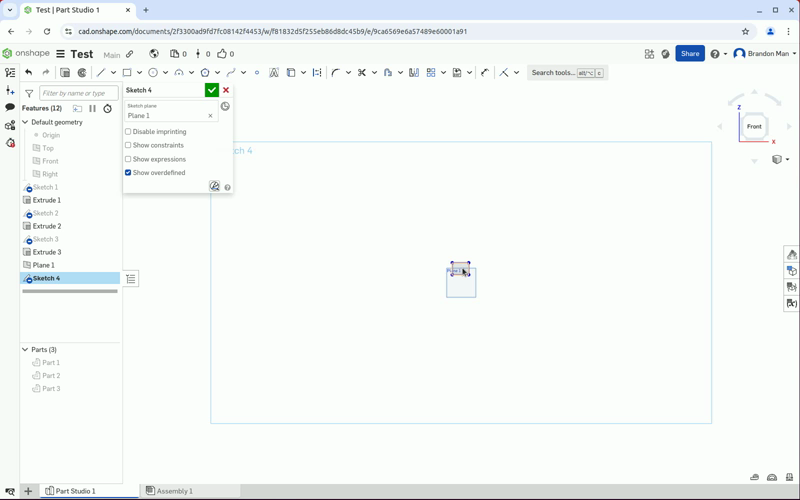
scroll(6)
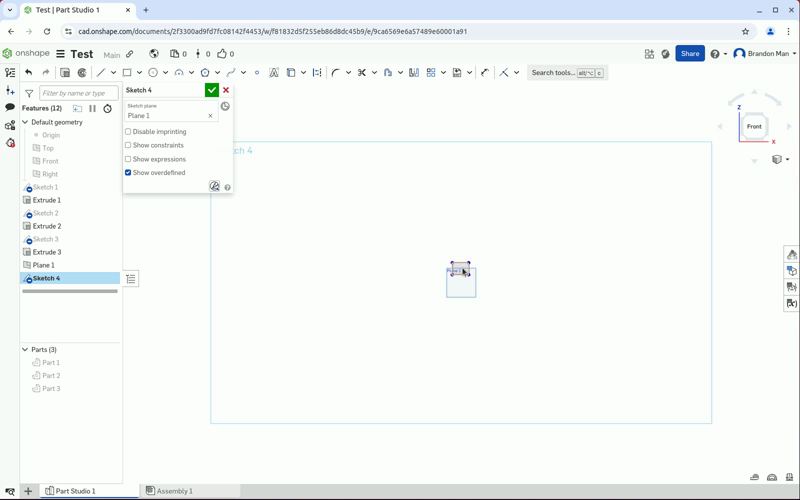
scroll(6)
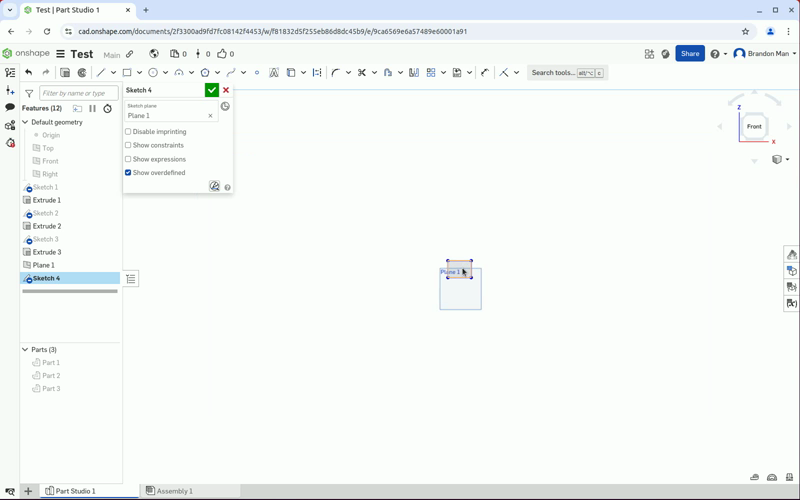
scroll(6)
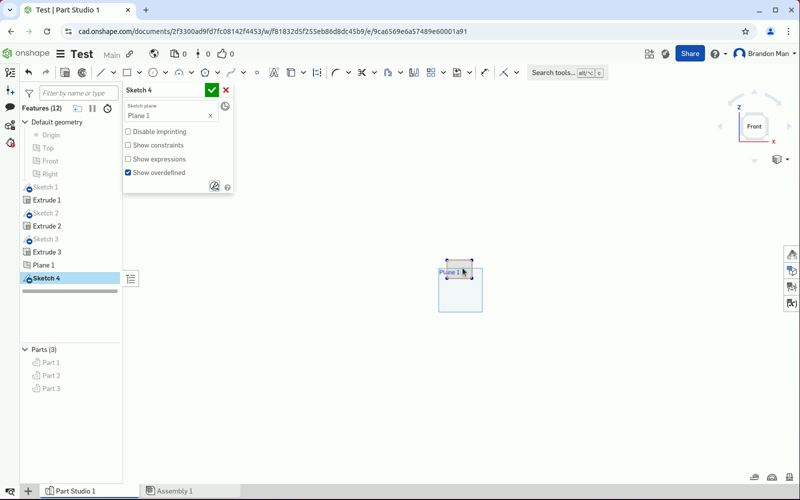
scroll(6)
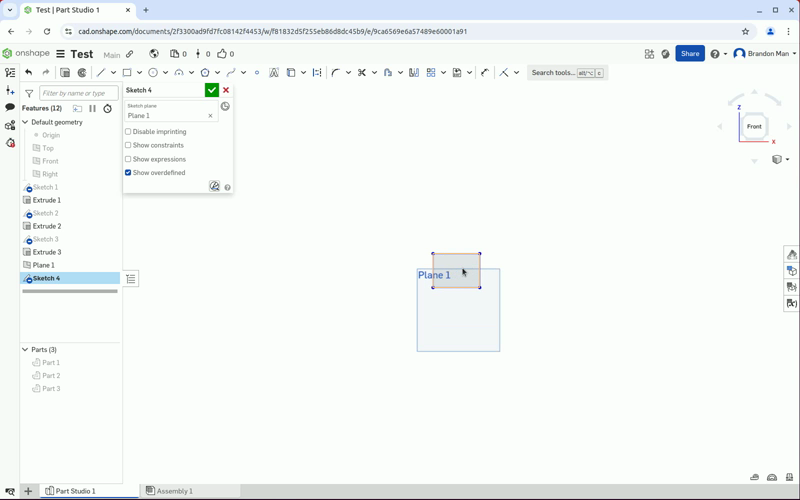
scroll(6)
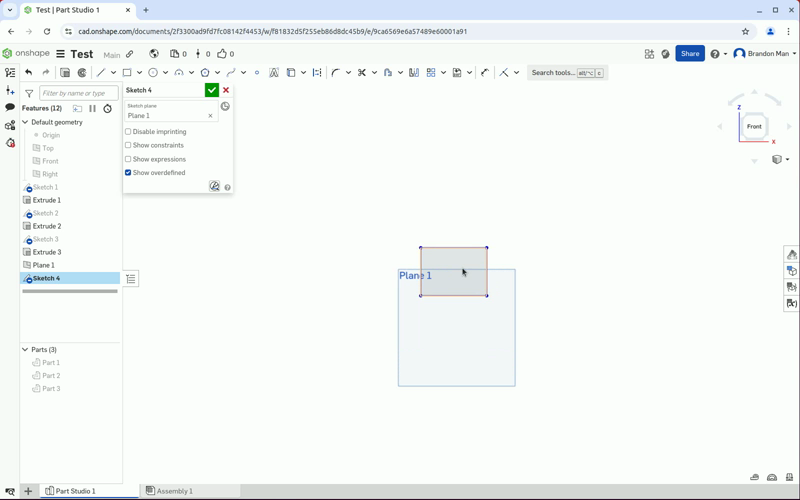
scroll(6)
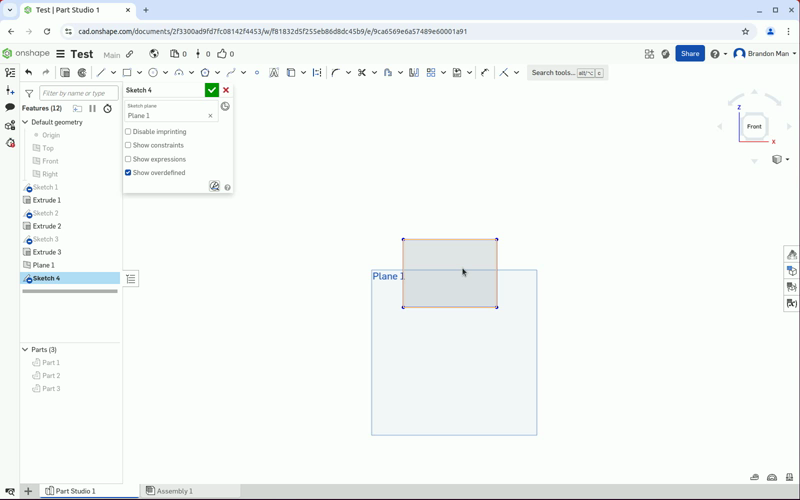
scroll(6)
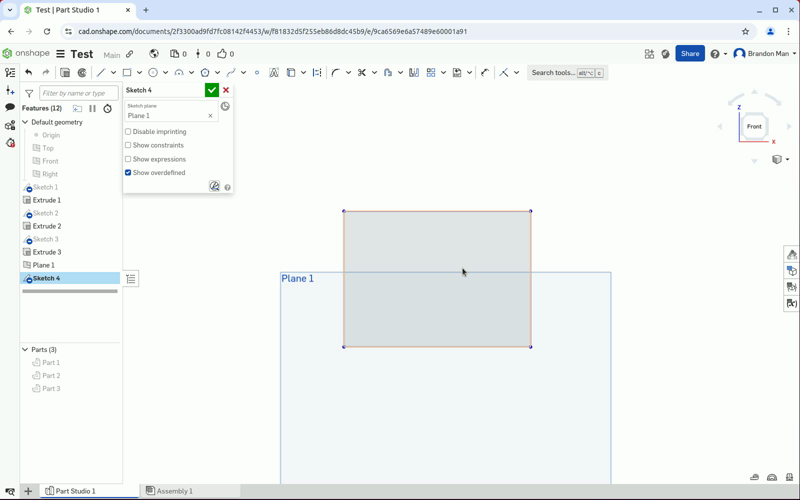
click(462, 267)
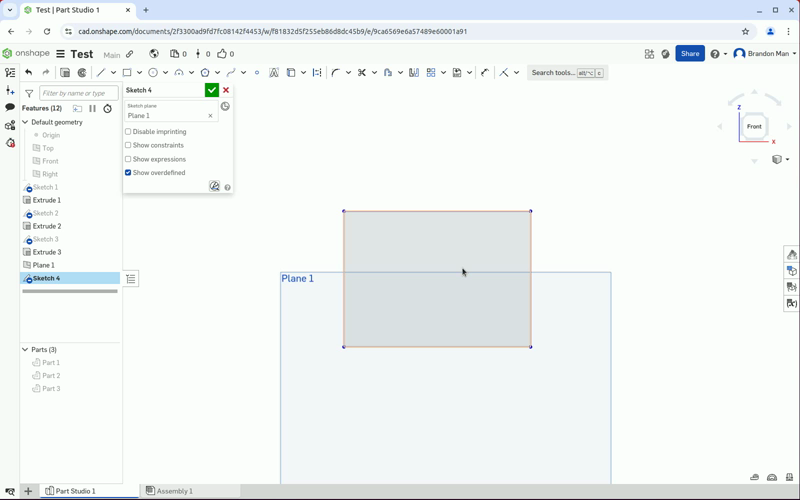
scroll(-6)
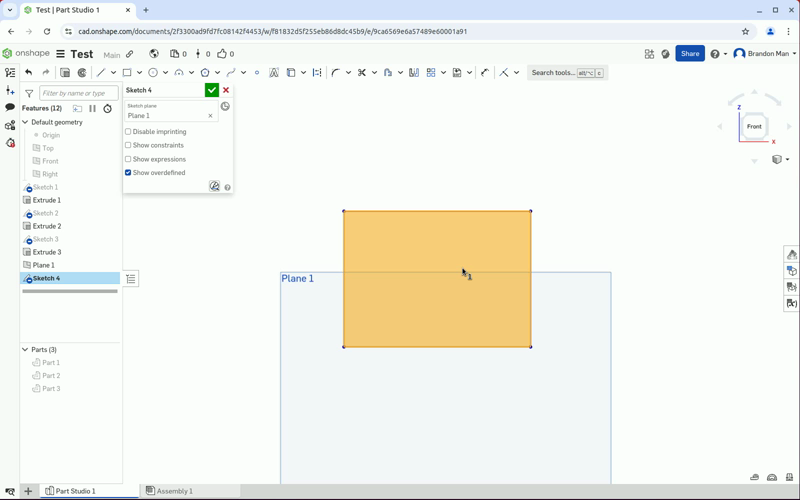
scroll(-6)
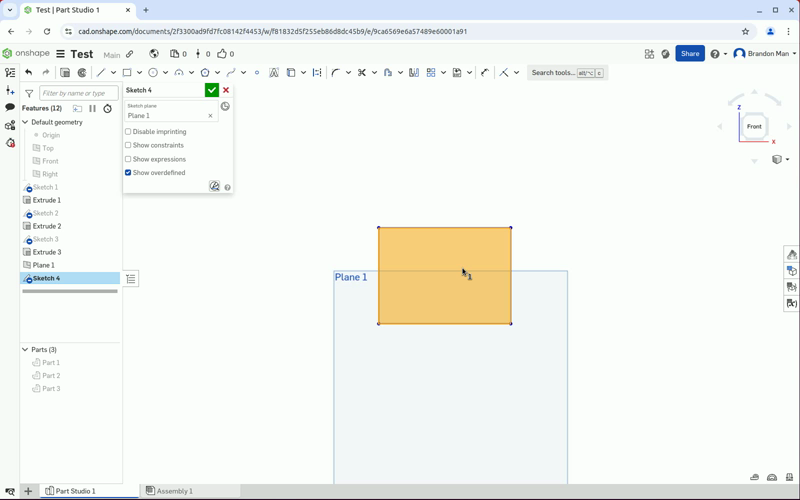
scroll(-6)
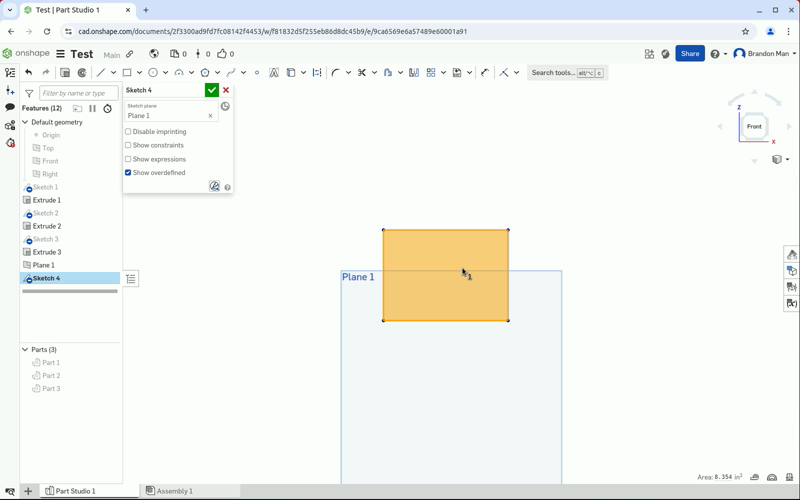
scroll(-6)
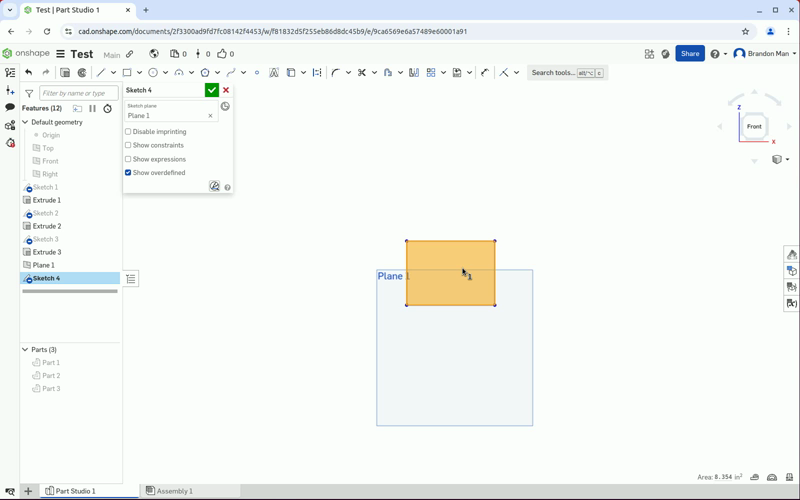
scroll(-6)
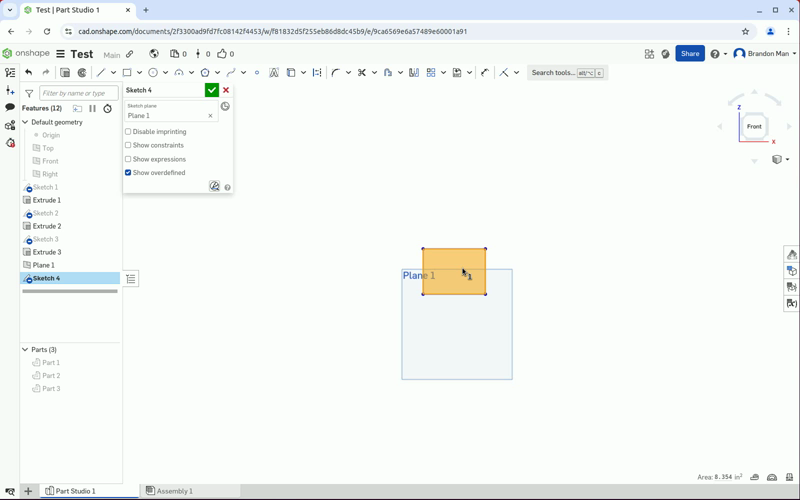
scroll(-6)
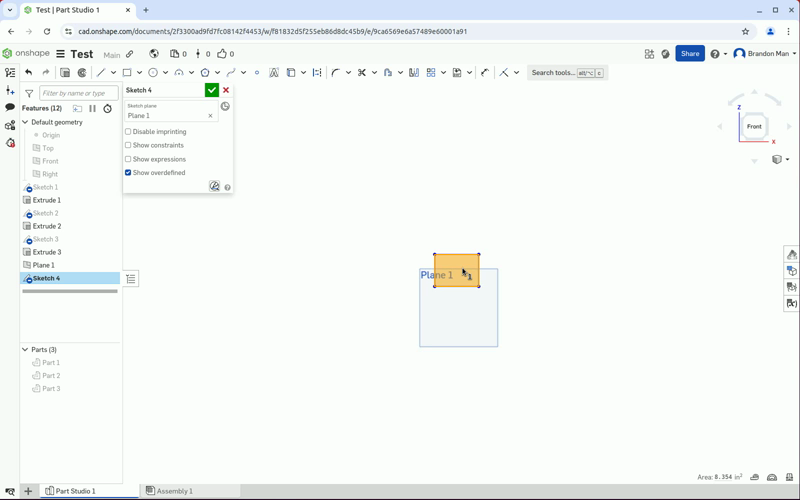
scroll(-6)
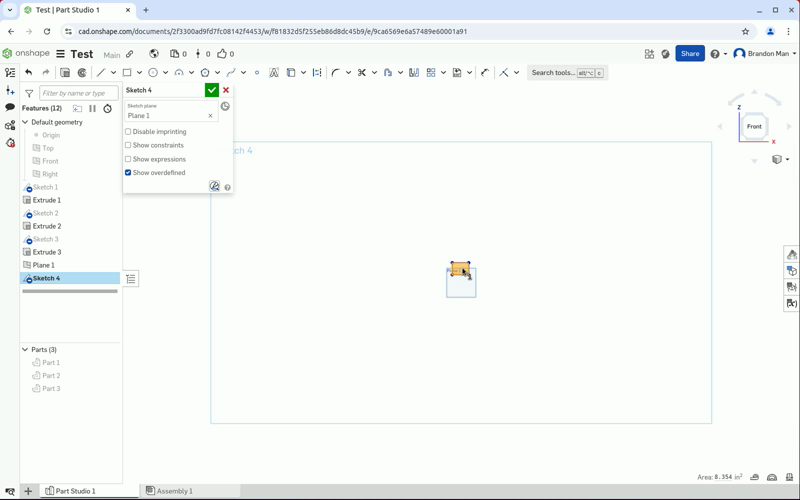
mouse_move(73, 352)
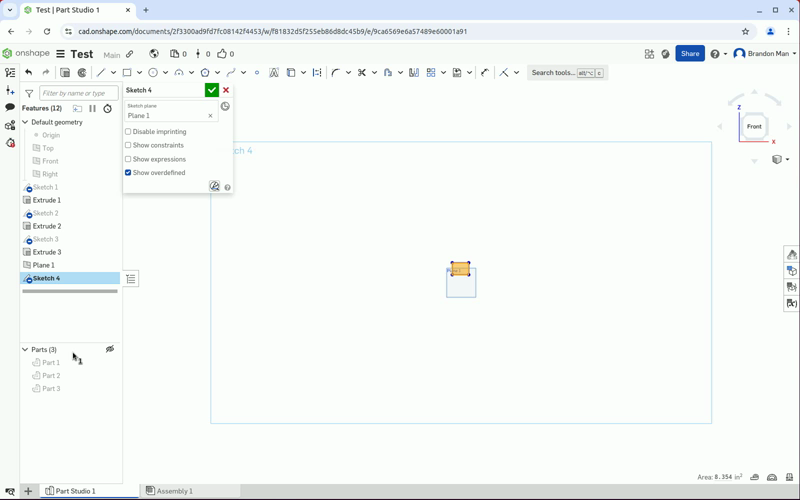
key(shift+y)
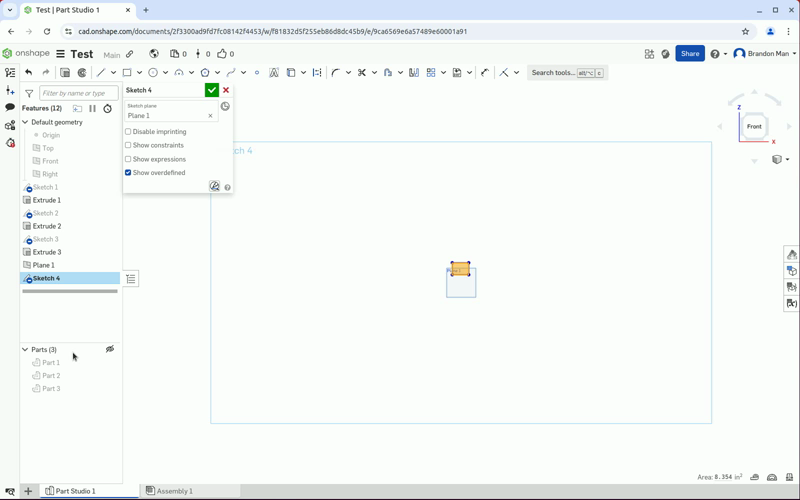
key(shift+e)
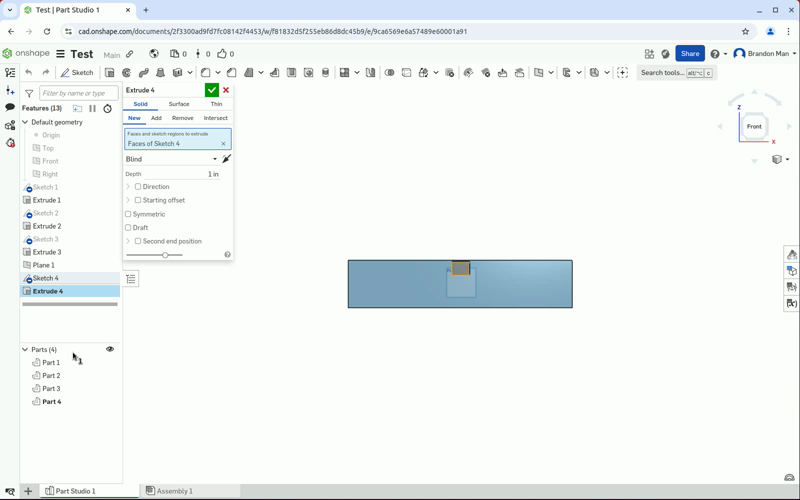
mouse_move(143, 106)
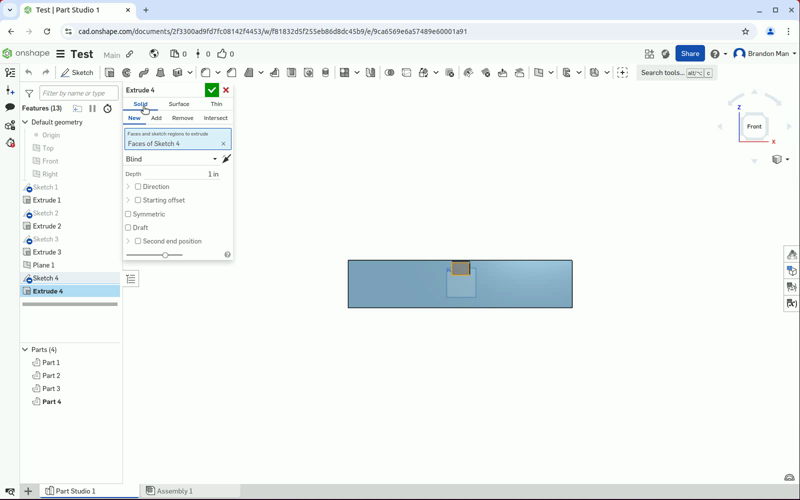
click(143, 106)
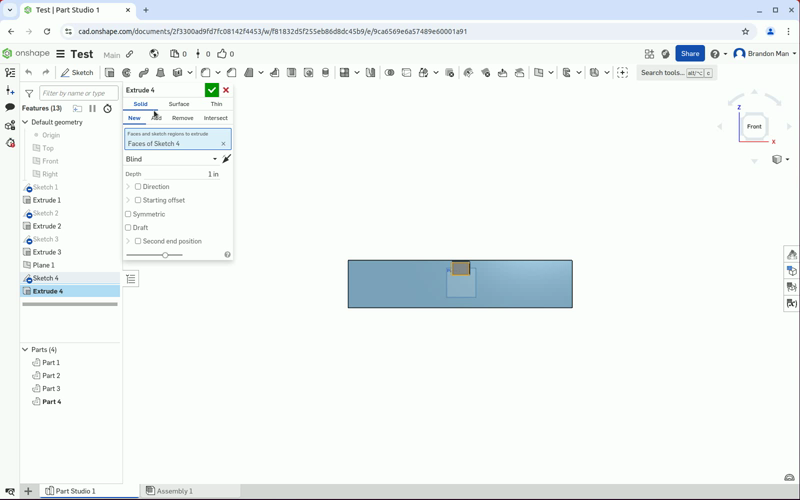
mouse_move(186, 120)
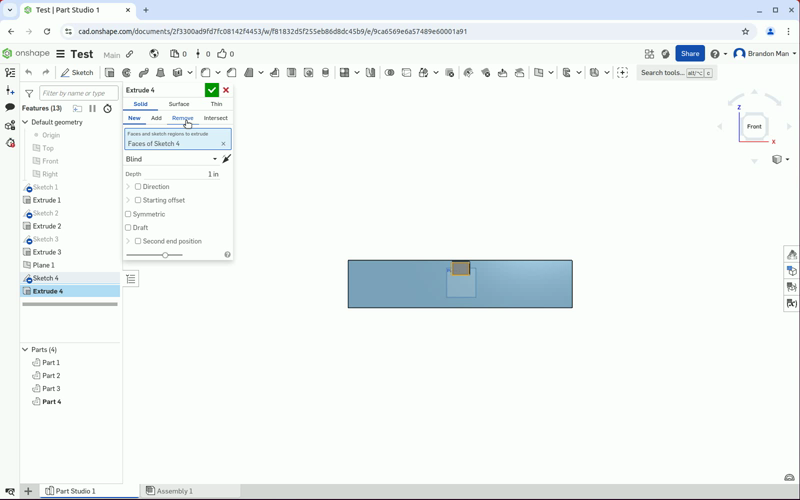
click(186, 120)
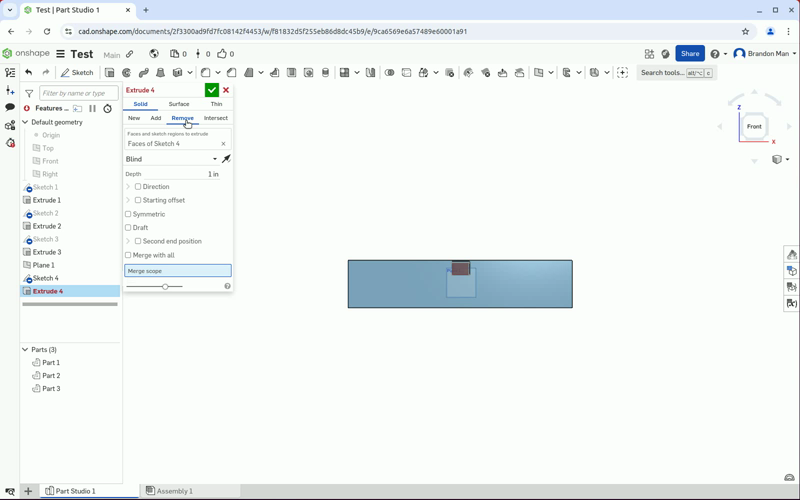
key(tab, 4)
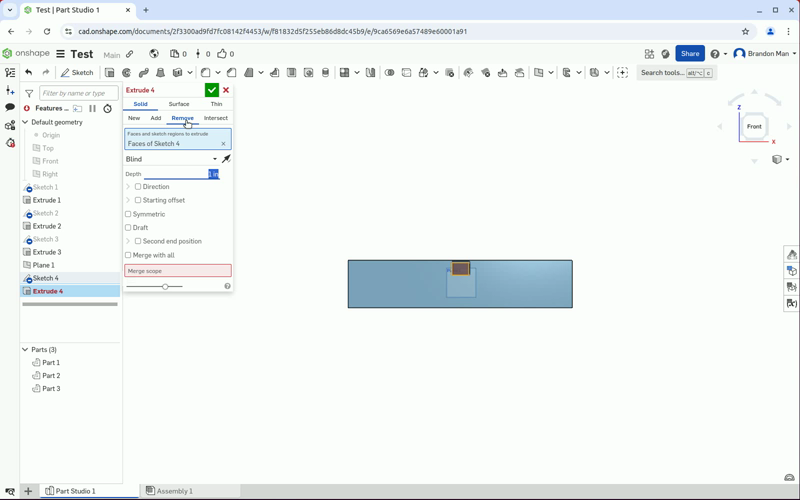
text(1.204)
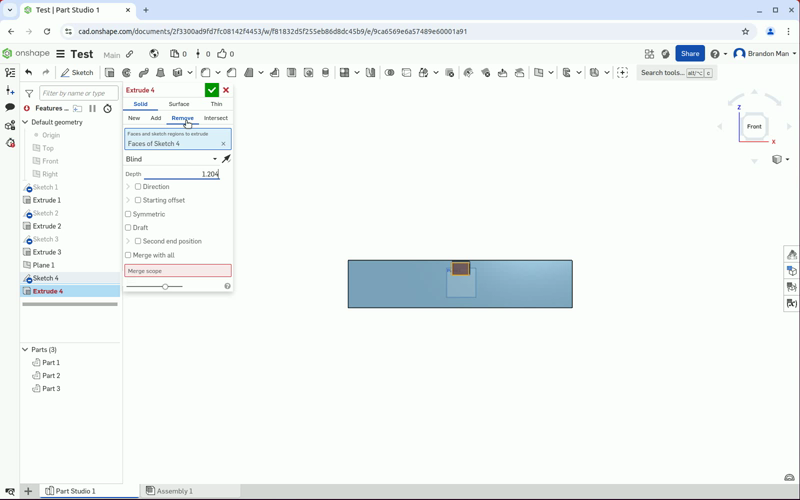
key(tab, 6)
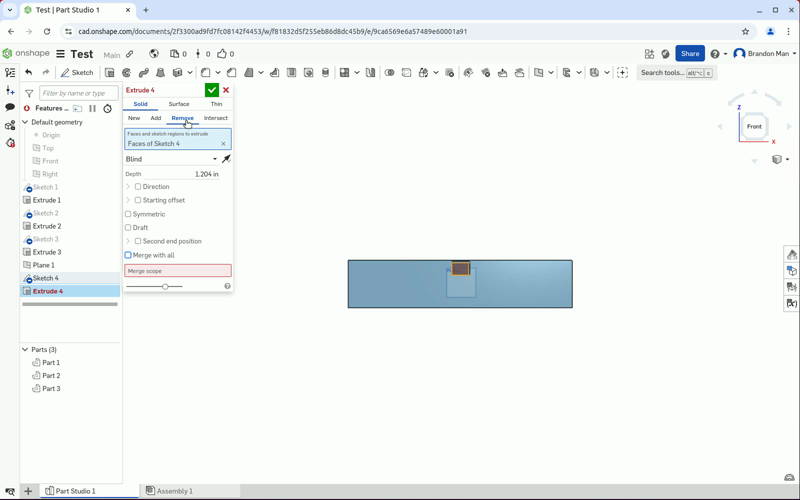
key(space)
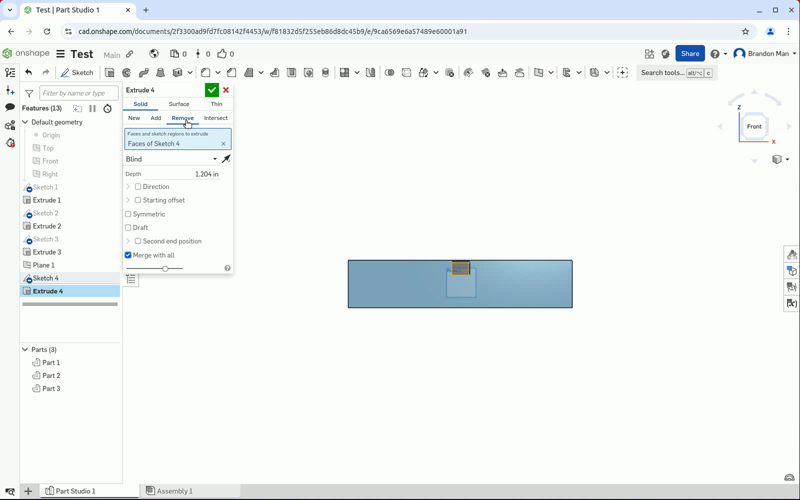
key(enter)
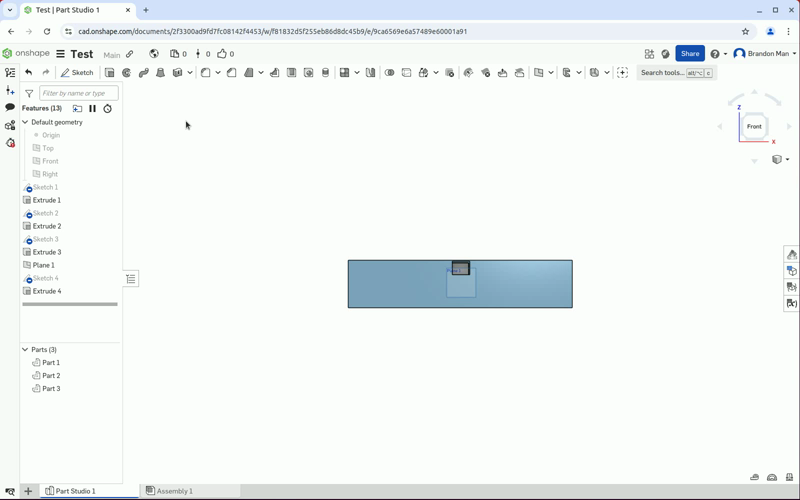
key(shift+h)
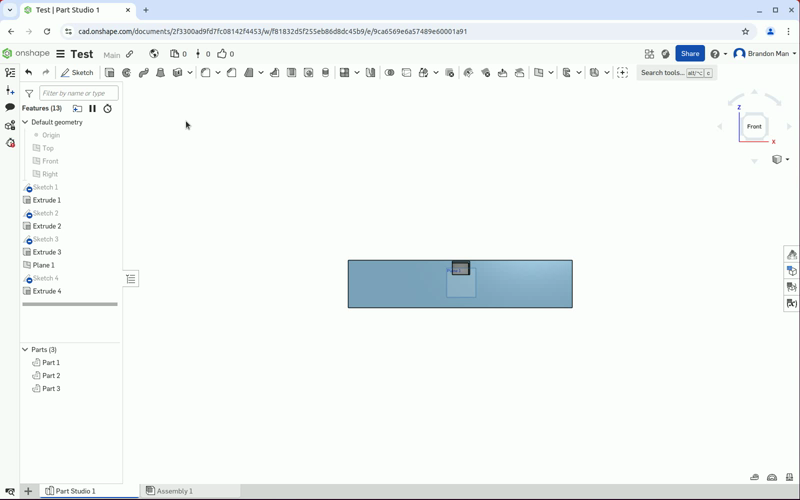
key(shift+h)
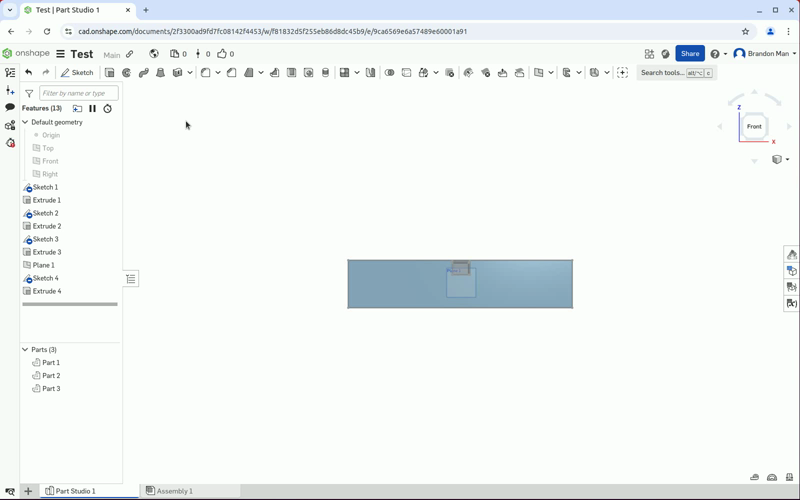
key(shift+7)
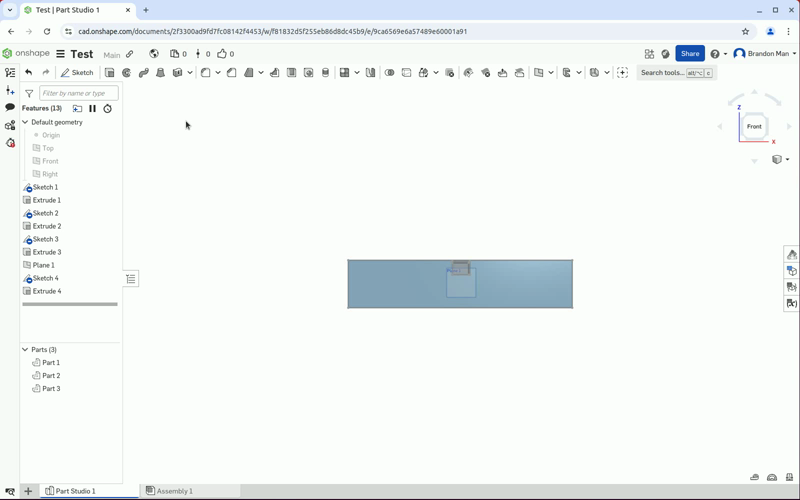
key(left, 2)
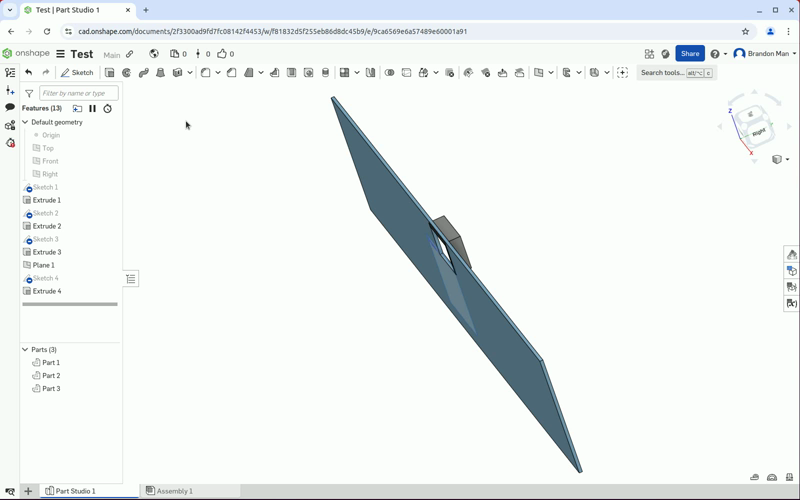
key(down, 2)
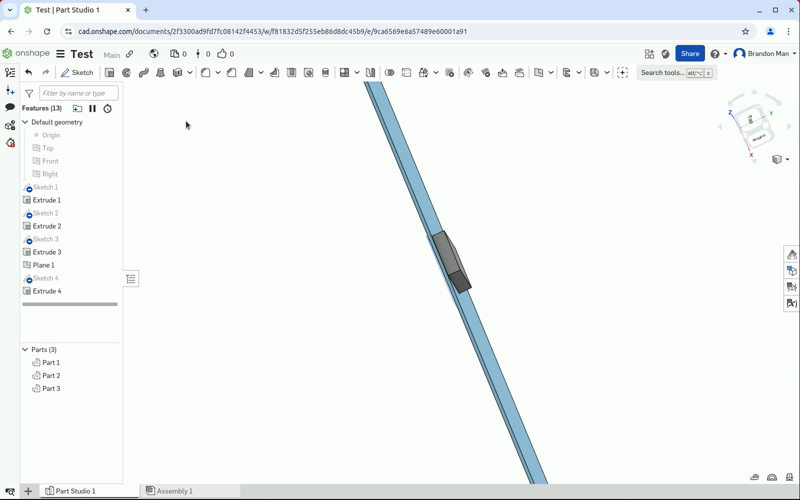
key(up, 2)
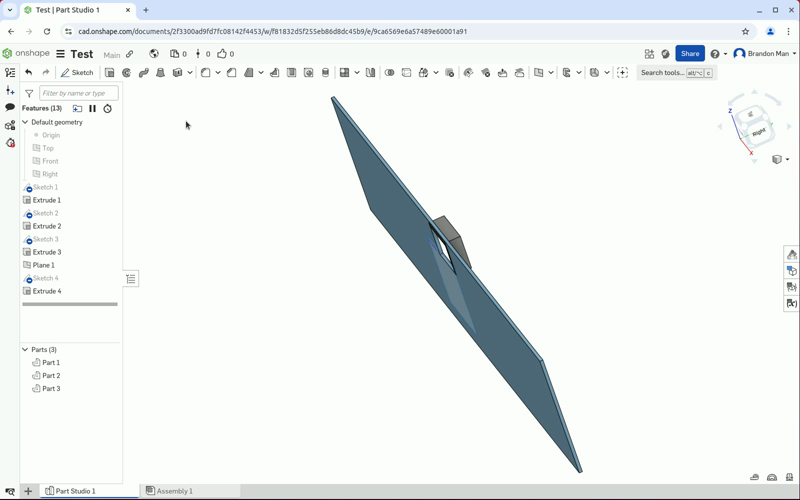
key(right, 2)
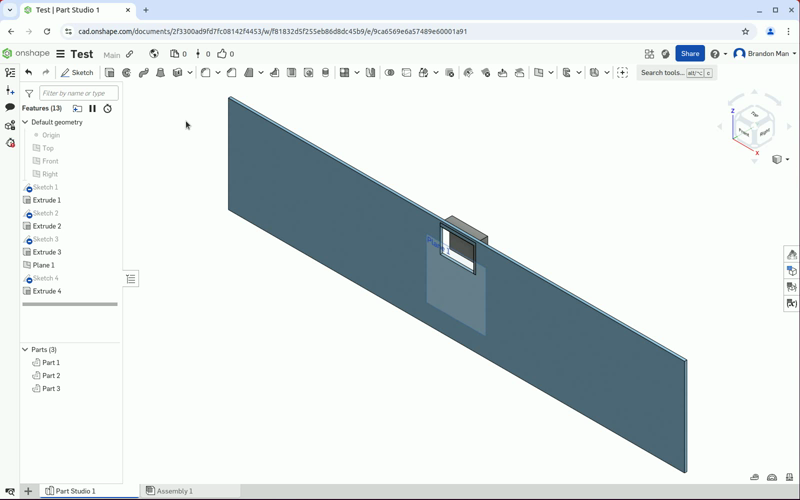
mouse_move(73, 189)
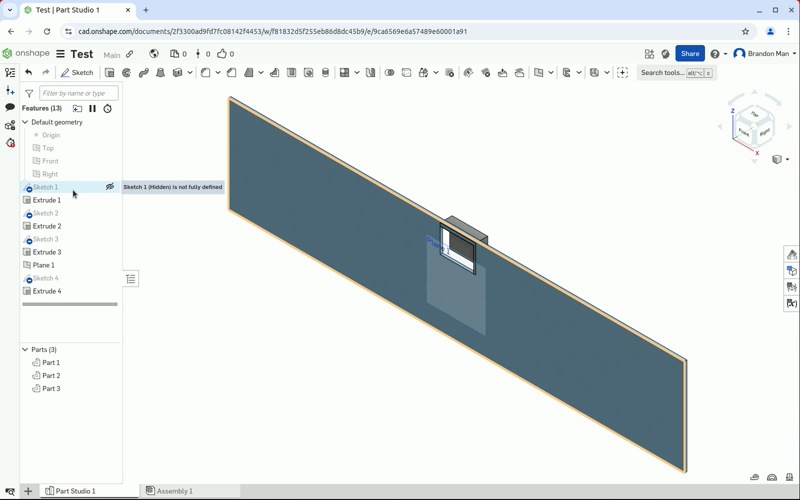
click(73, 189)